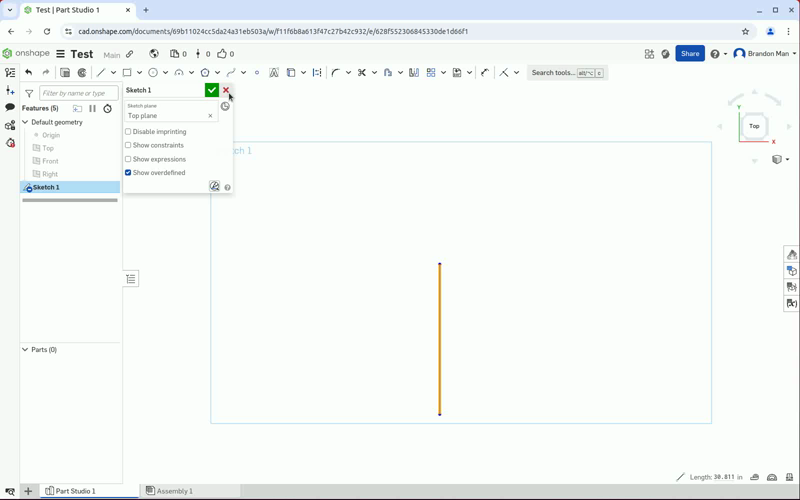
key(shift+h)
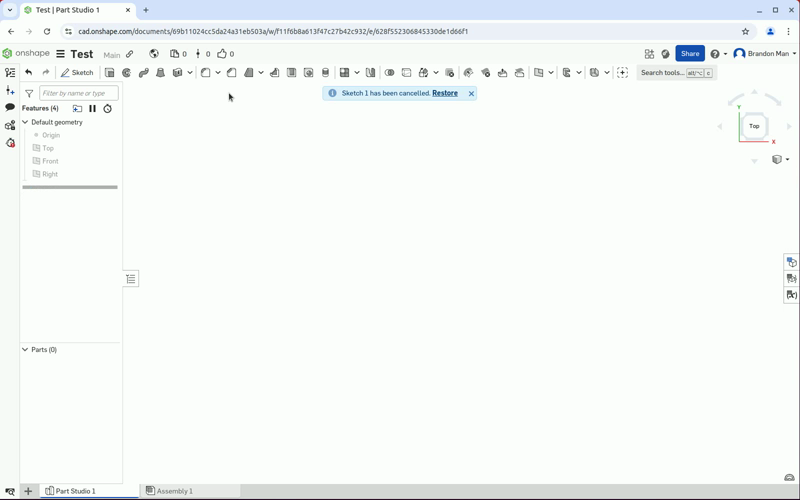
mouse_move(73, 352)
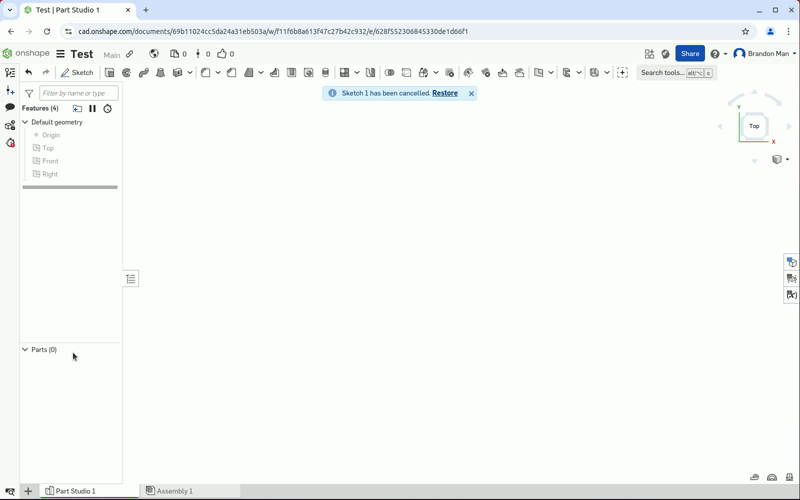
key(y)
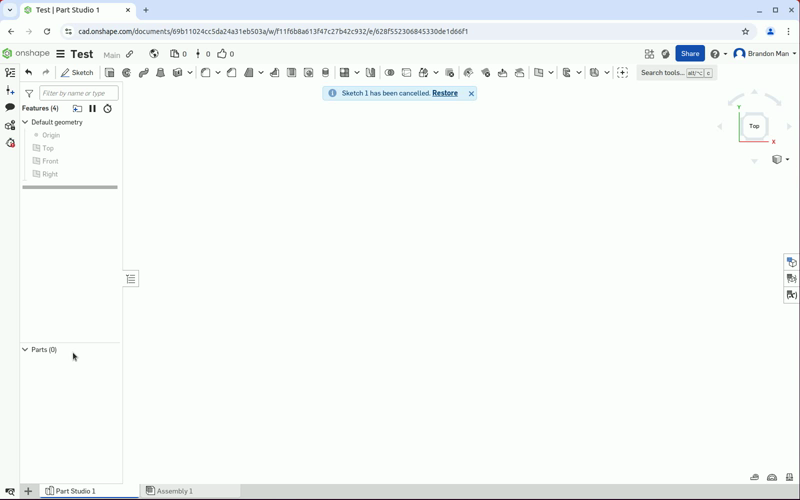
key(shift+p)
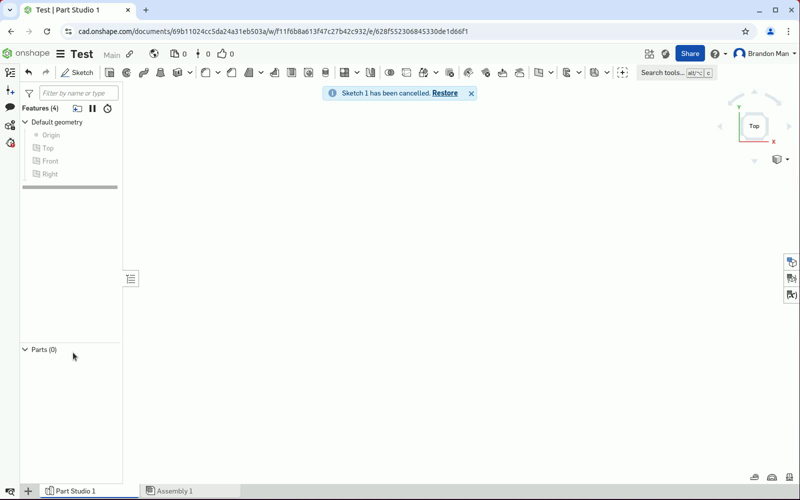
key(space)
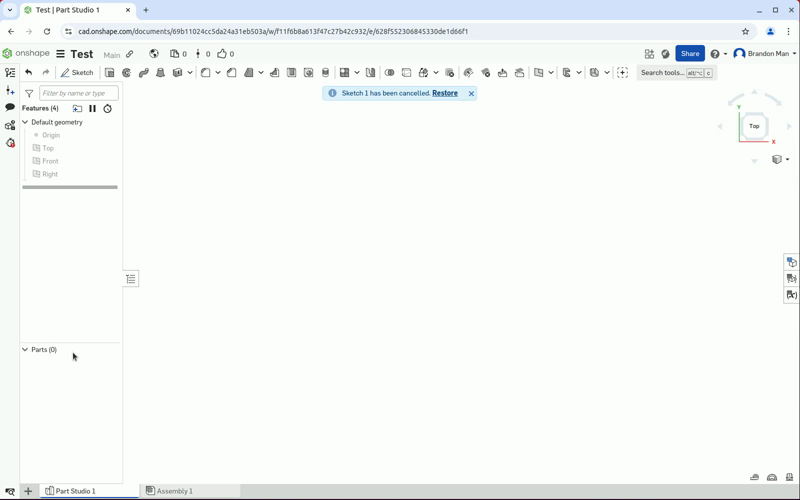
key_down(shift)
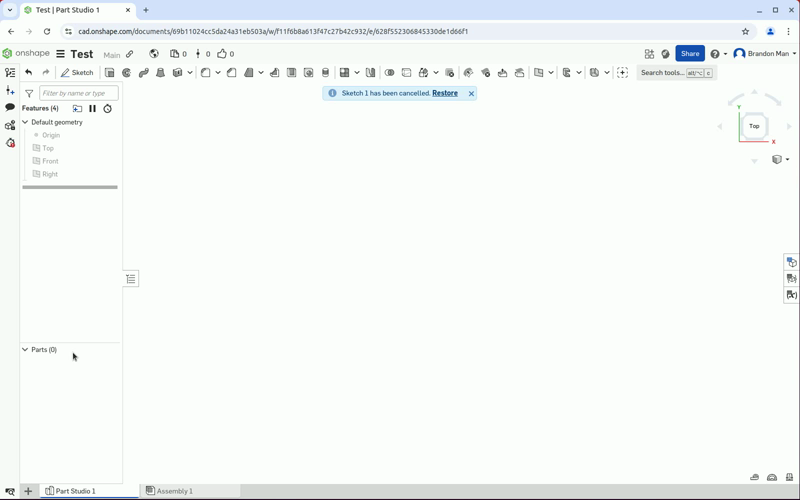
key(up)
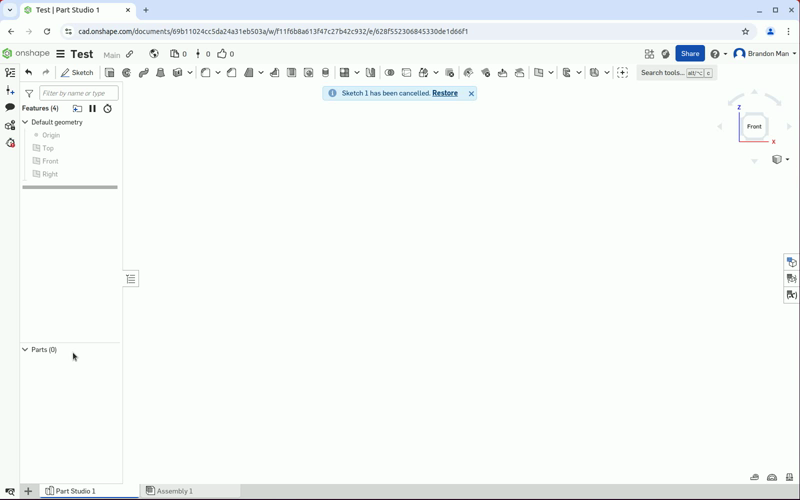
key_up(shift)
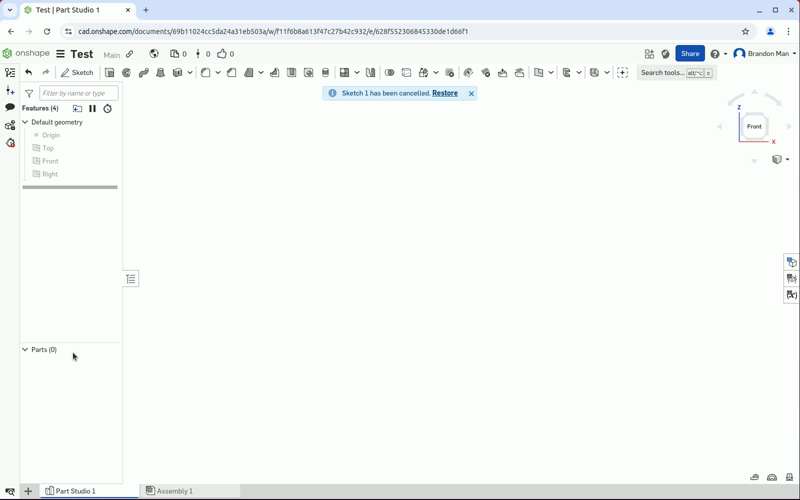
mouse_move(73, 352)
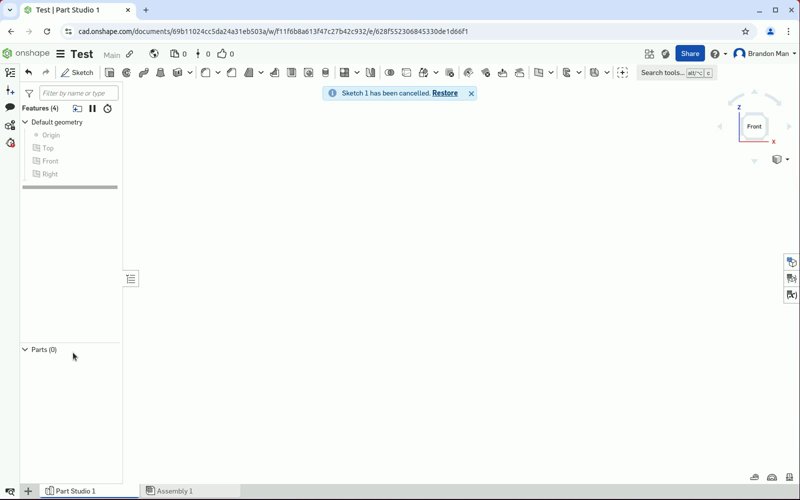
key(shift+y)
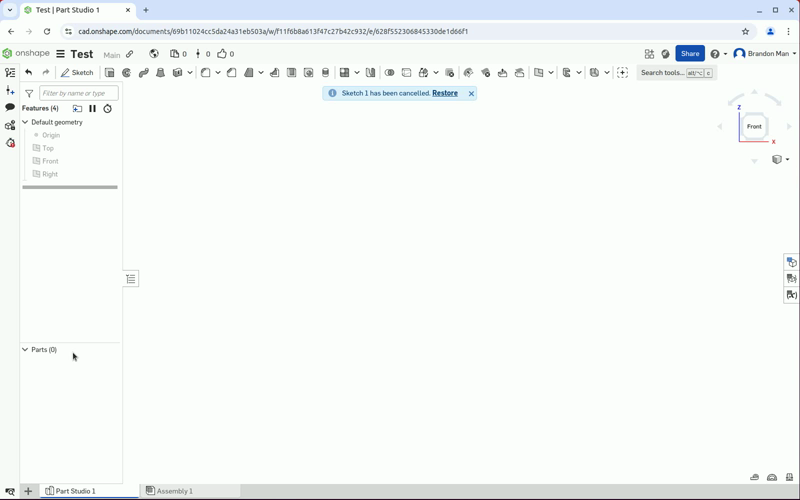
key(shift+s)
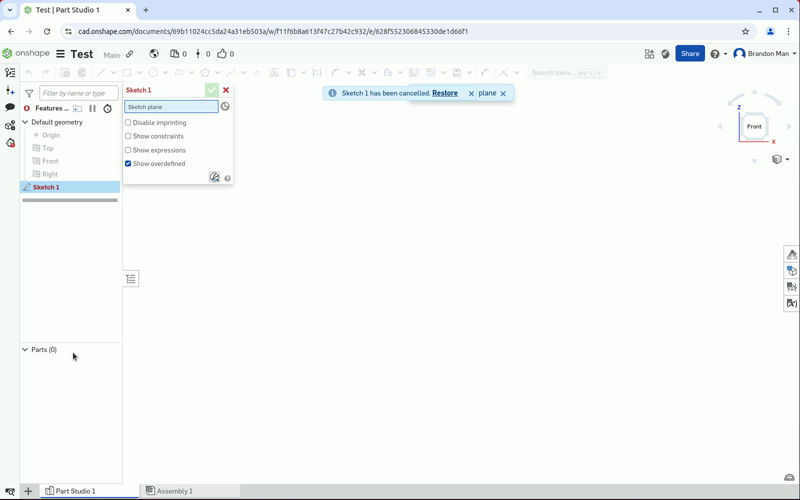
mouse_move(73, 163)
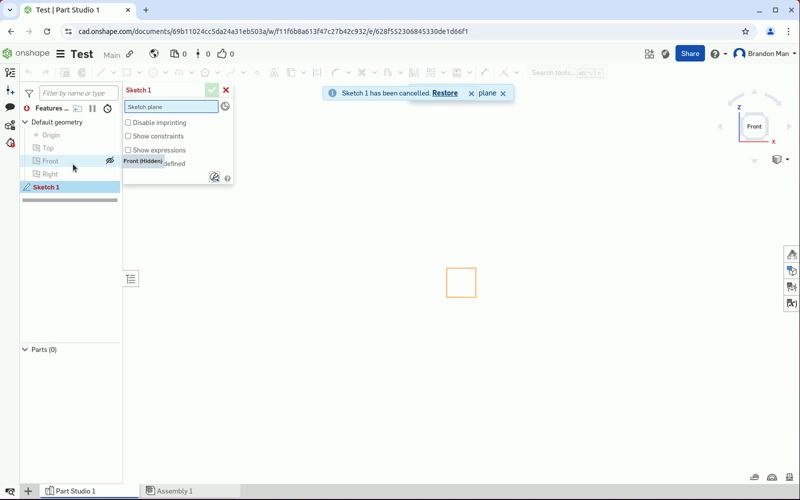
click(73, 163)
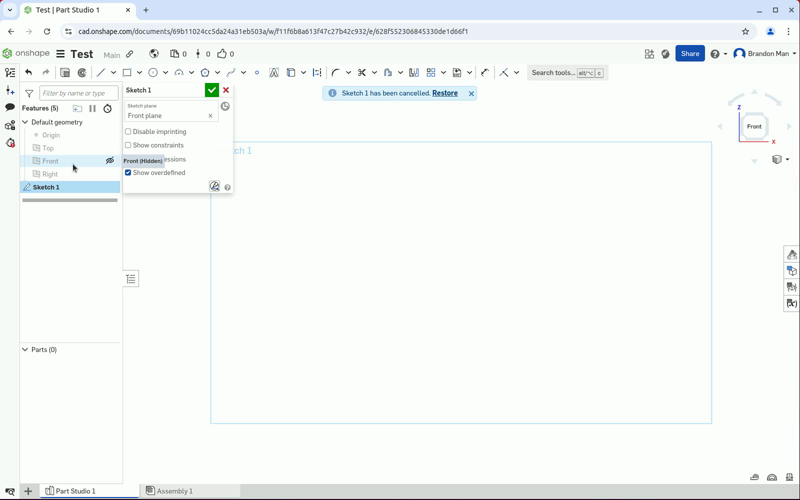
mouse_move(73, 352)
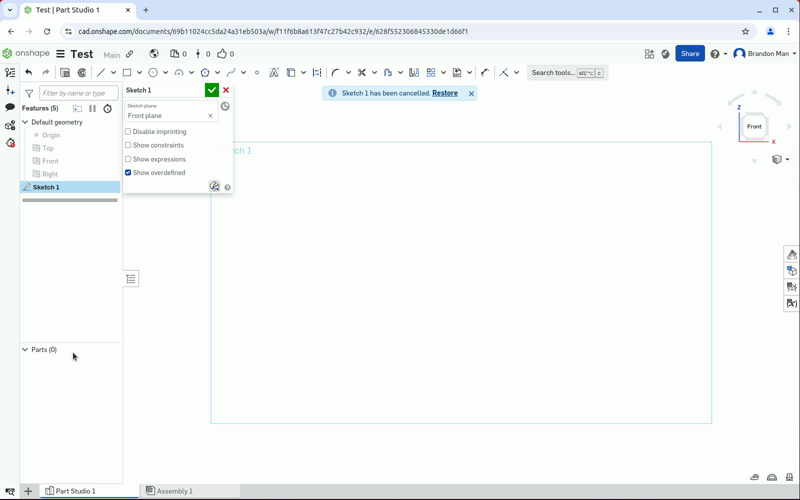
key(y)
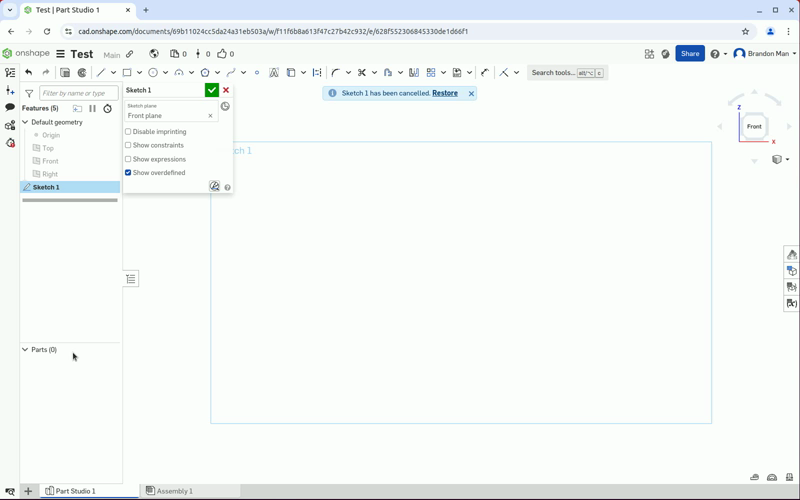
key(l)
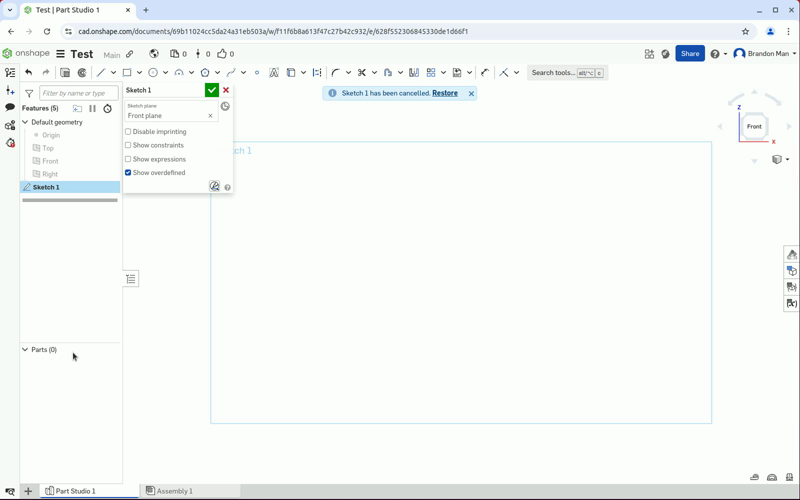
key_down(shift)
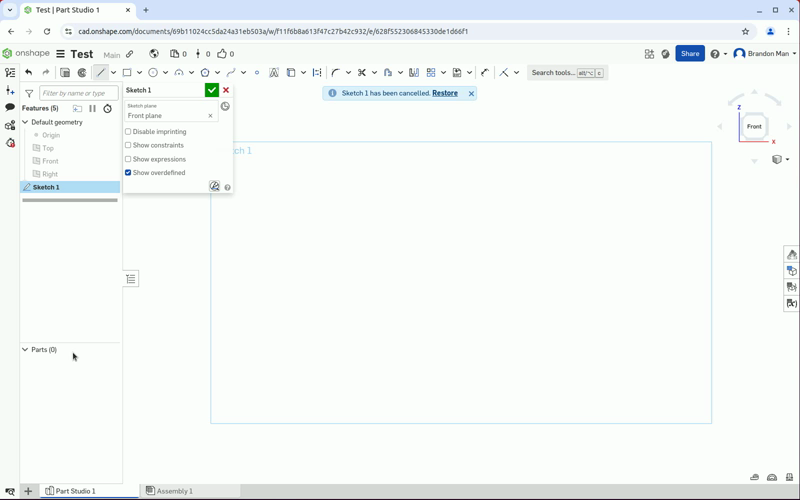
mouse_move(450, 272)
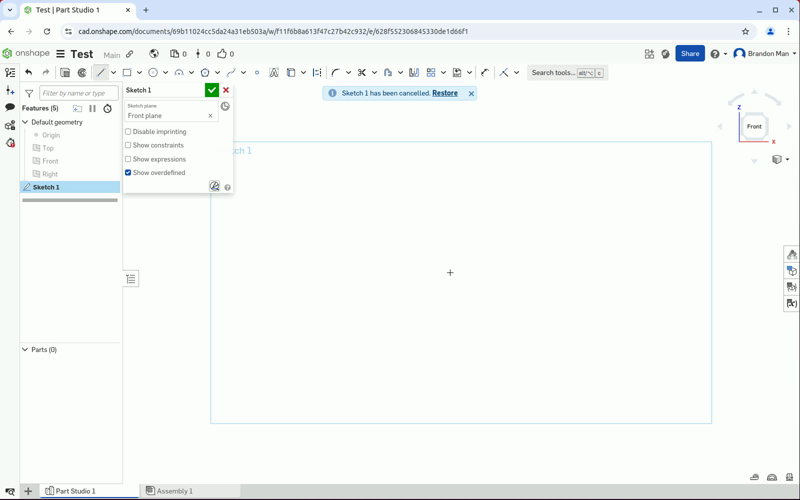
click(450, 272)
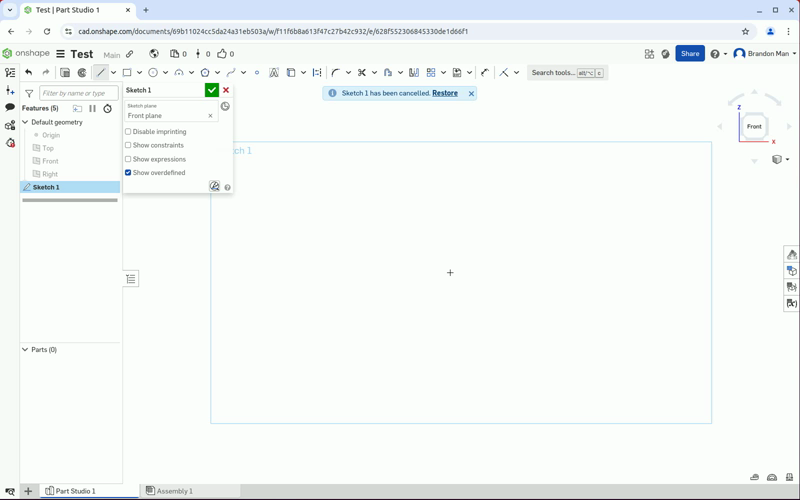
key_up(shift)
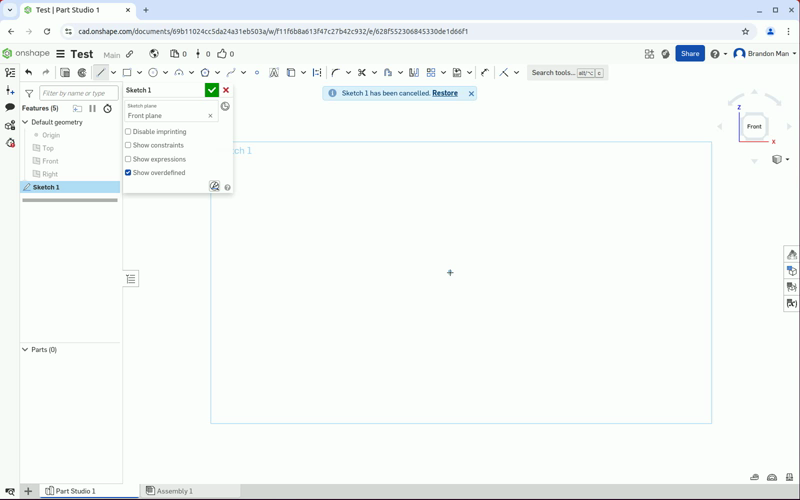
key_down(shift)
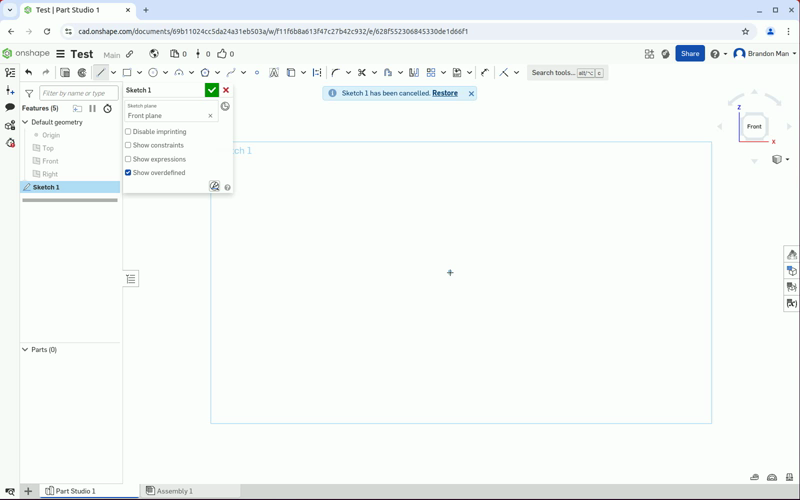
mouse_move(573, 272)
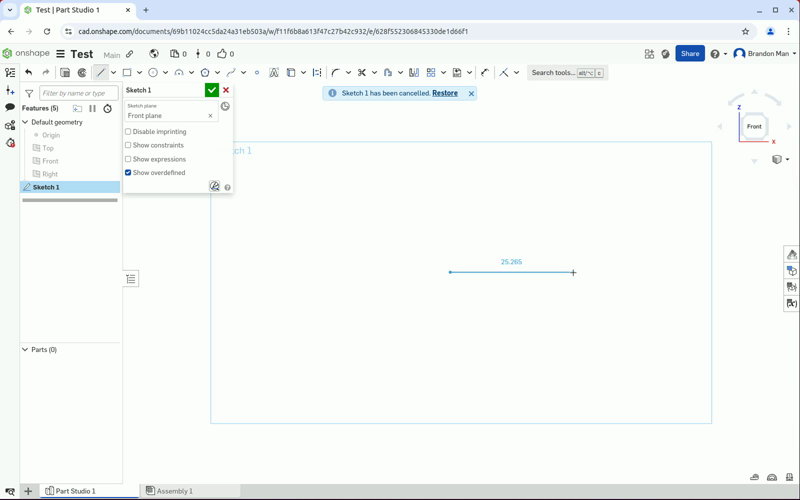
click(573, 272)
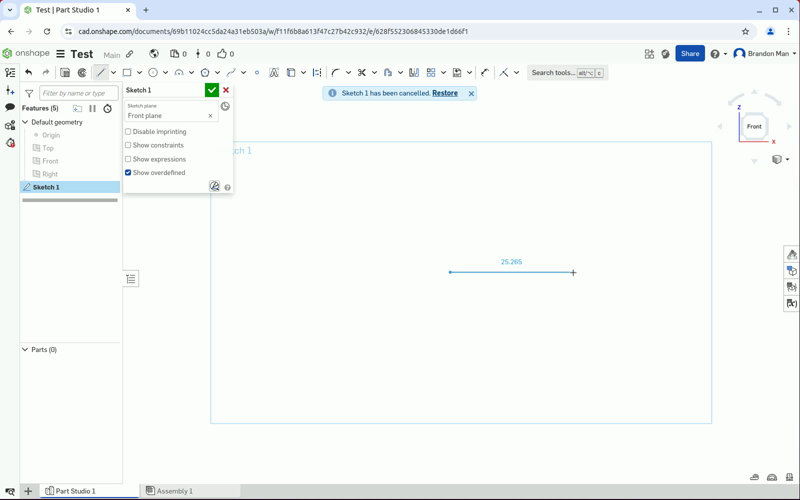
key_up(shift)
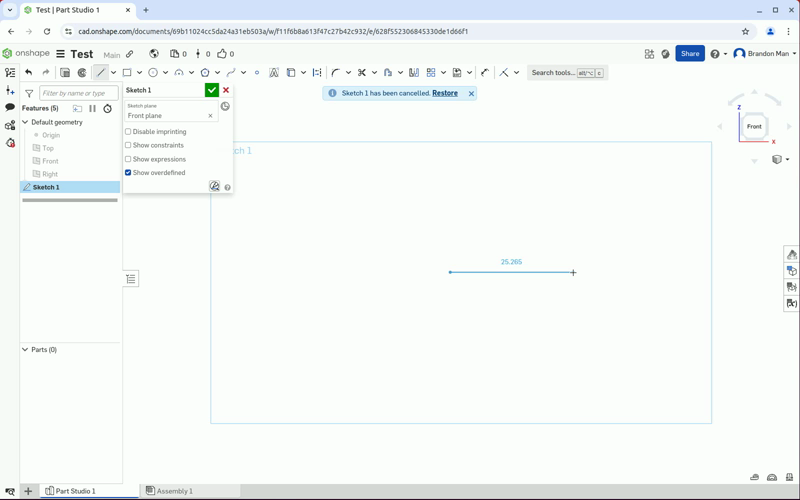
key_down(shift)
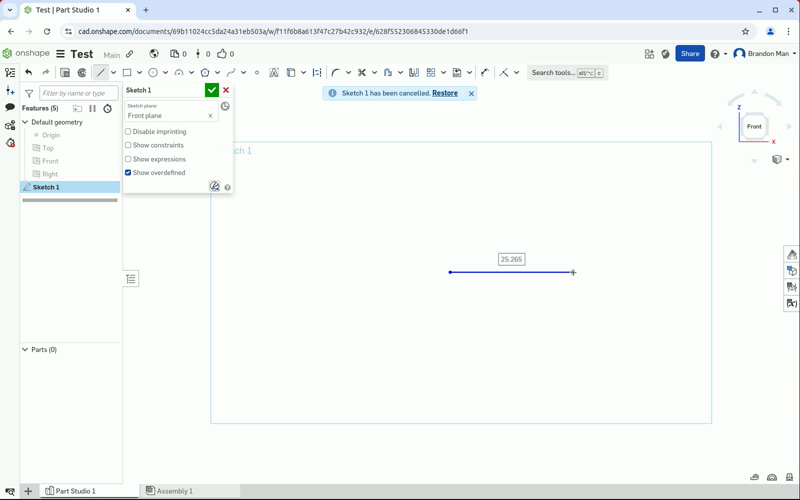
mouse_move(589, 272)
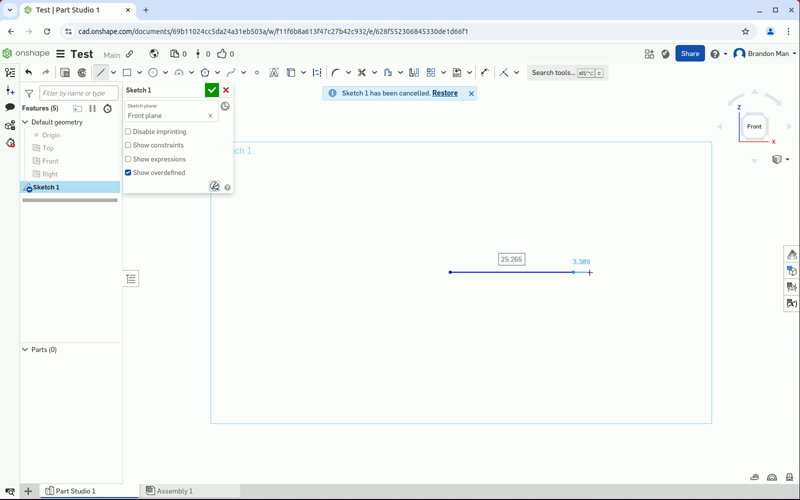
mouse_move(573, 269)
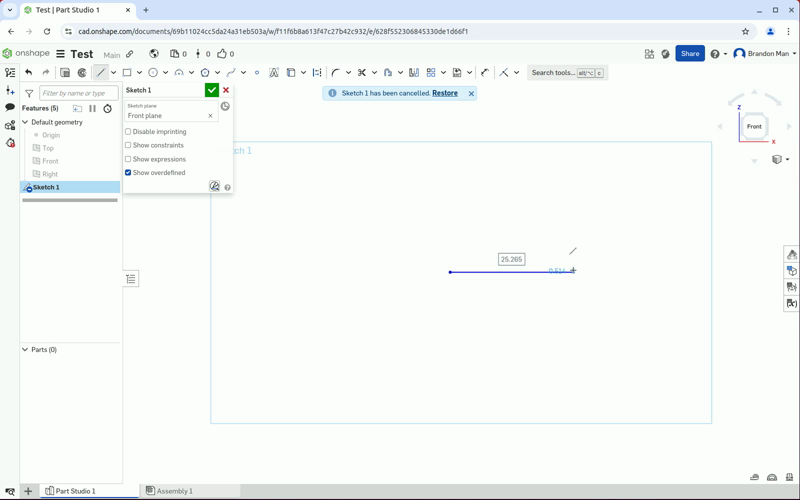
scroll(6)
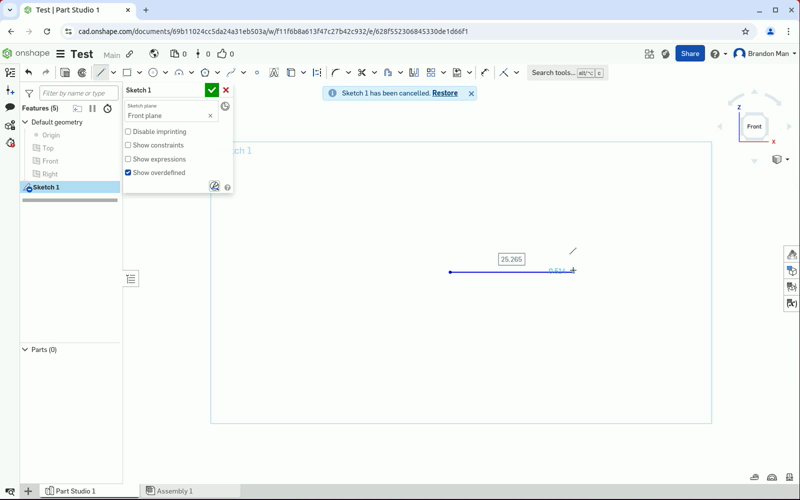
scroll(6)
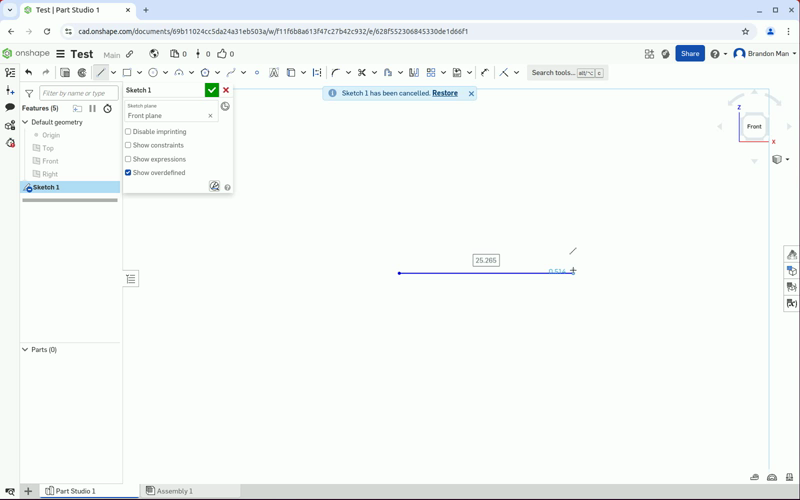
scroll(6)
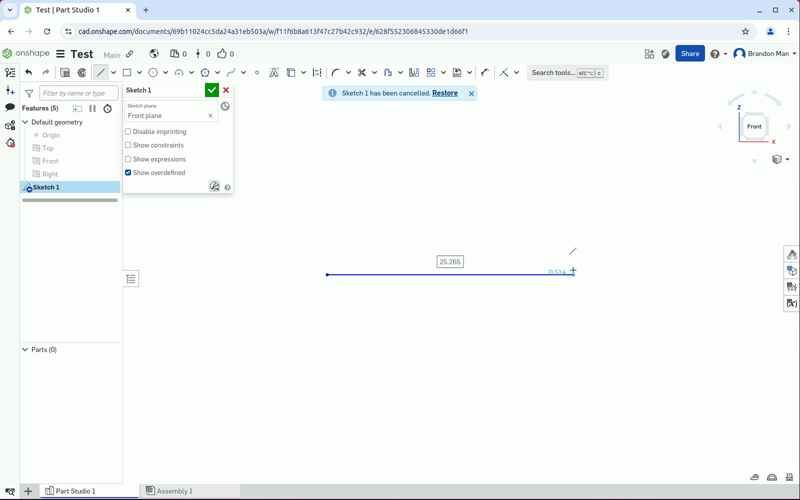
scroll(6)
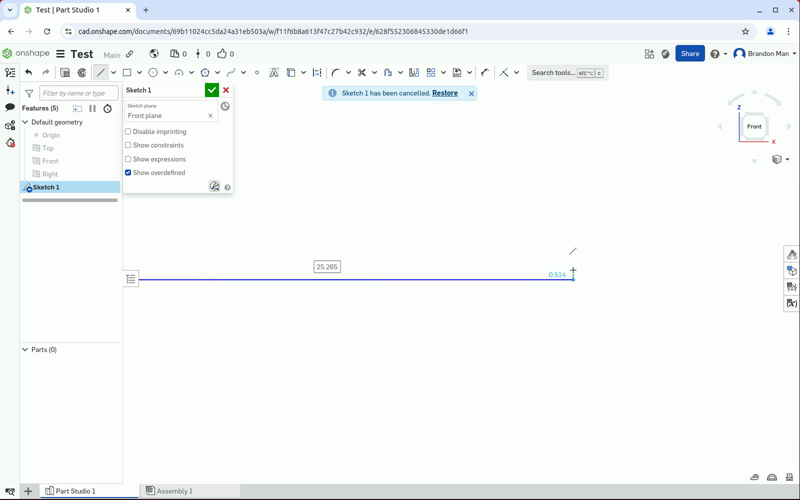
scroll(6)
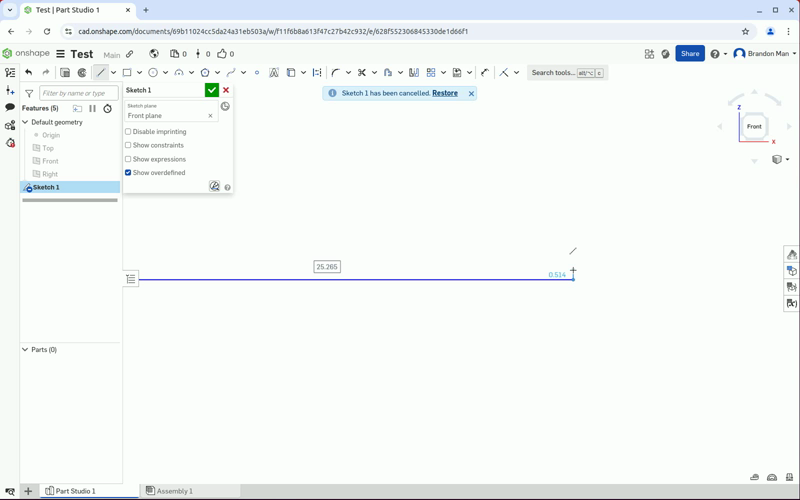
scroll(6)
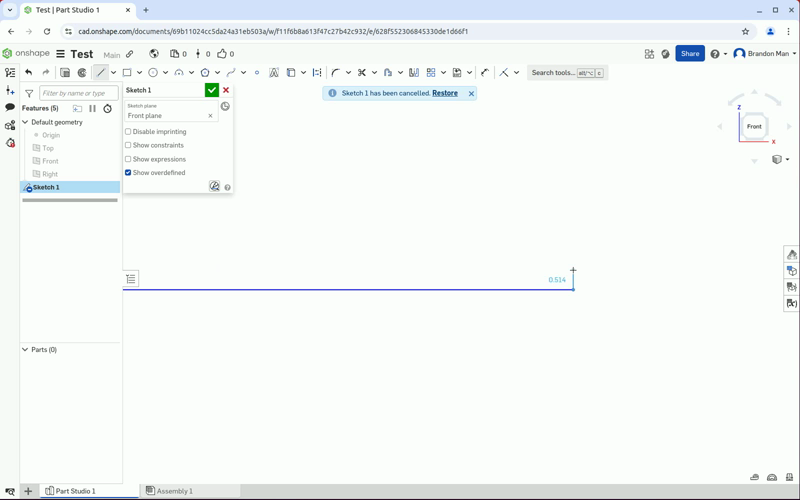
scroll(6)
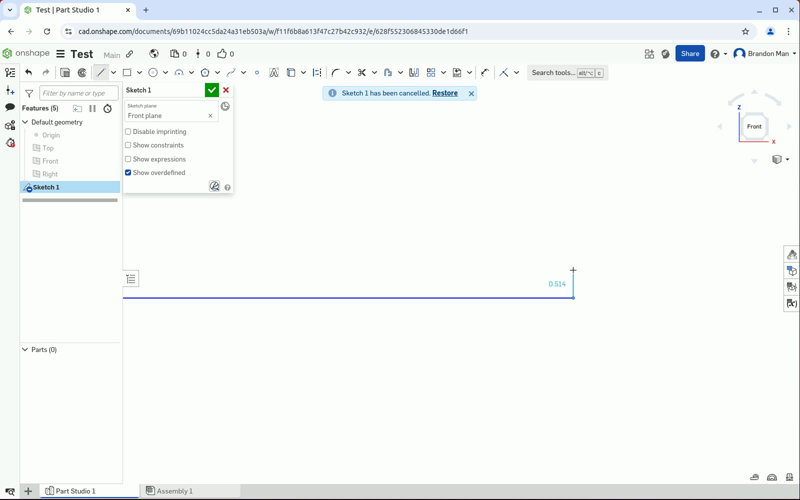
click(573, 269)
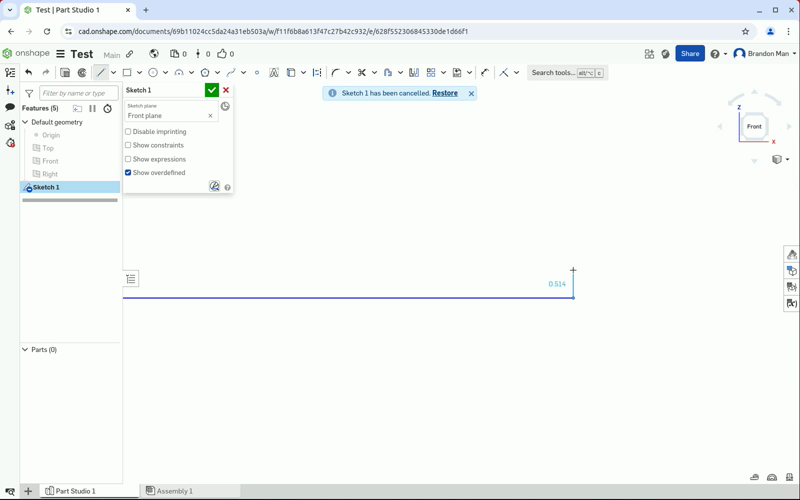
scroll(-6)
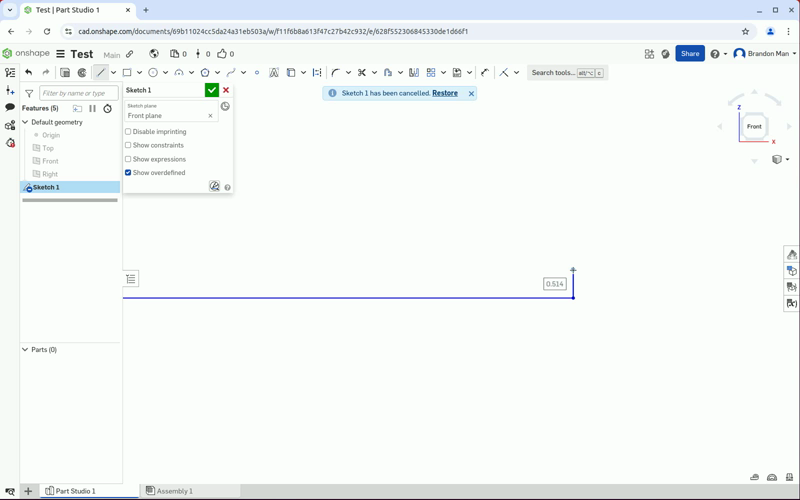
scroll(-6)
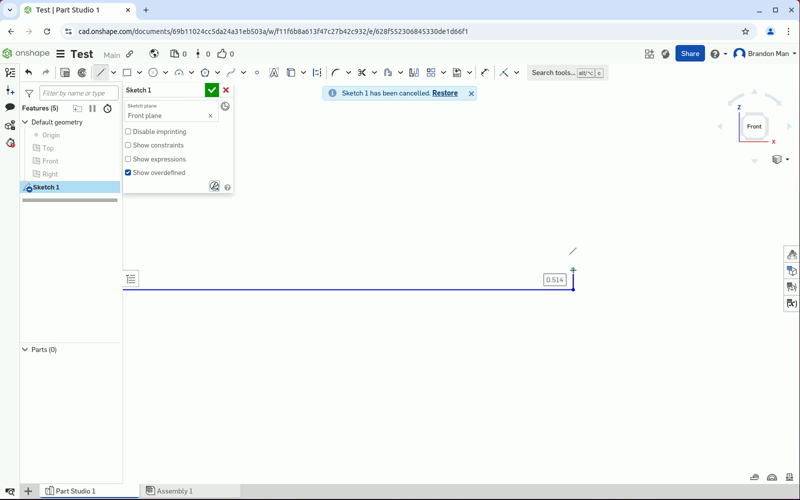
scroll(-6)
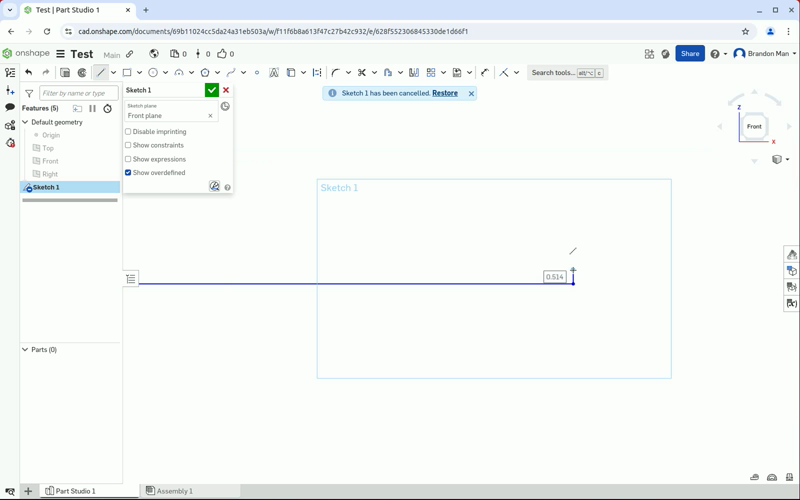
scroll(-6)
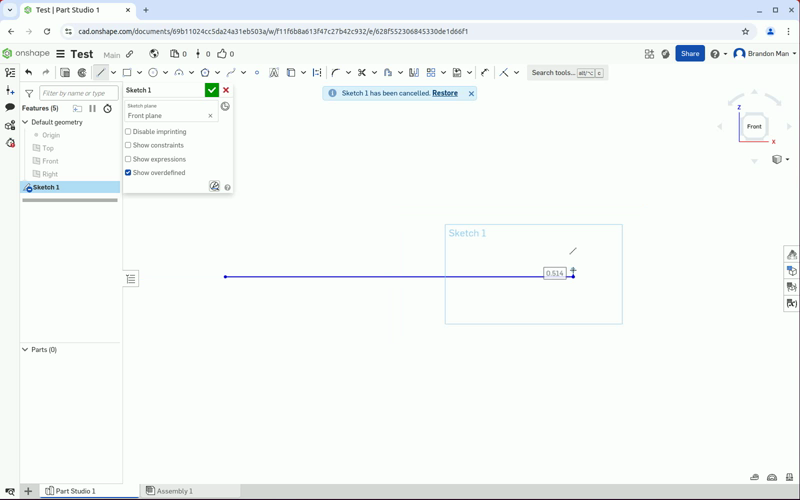
scroll(-6)
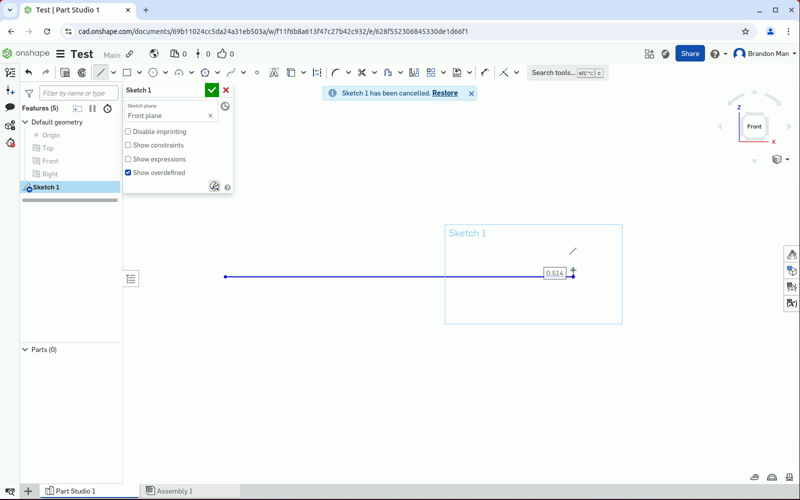
scroll(-6)
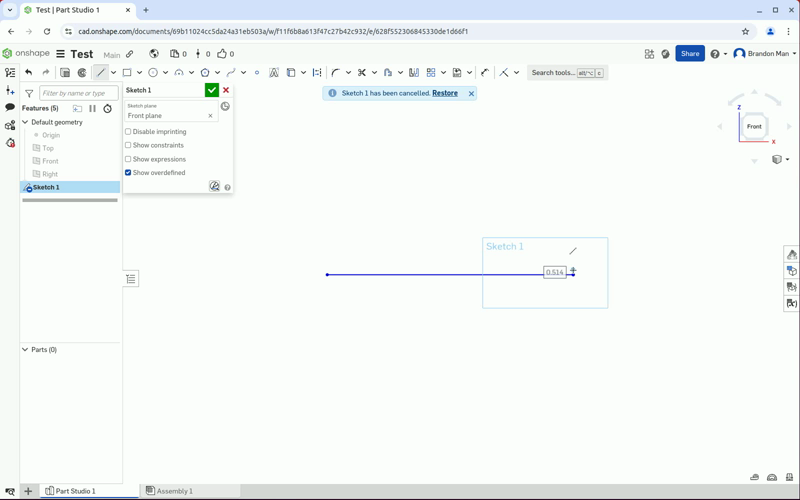
scroll(-6)
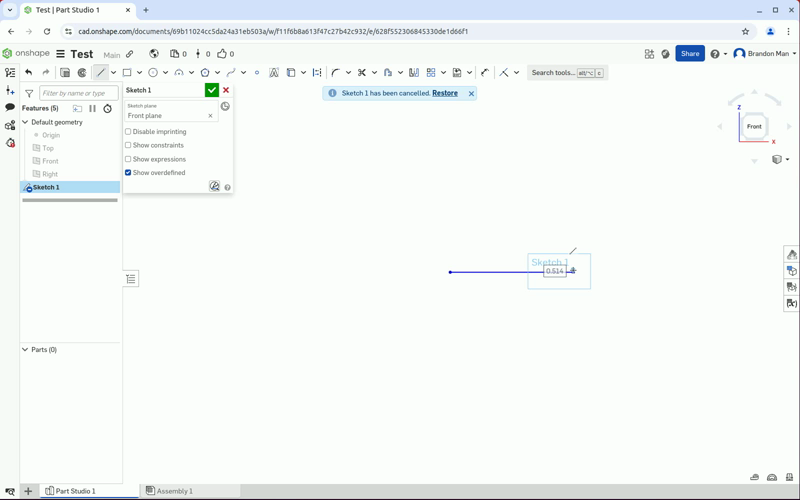
key_up(shift)
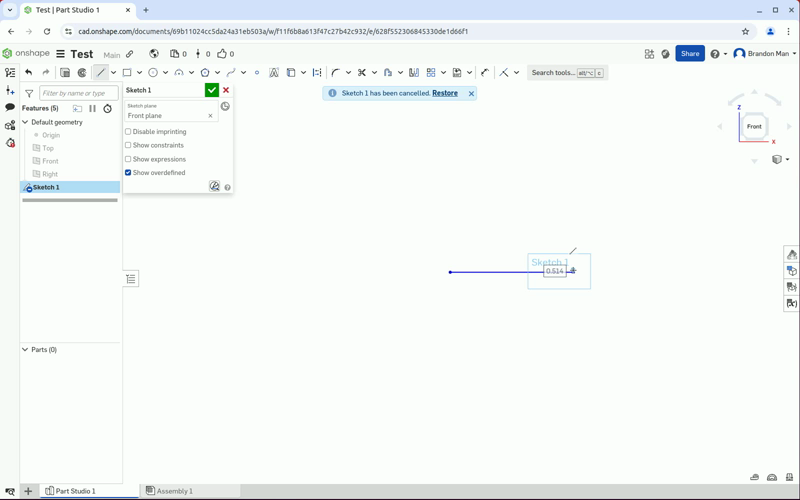
key_down(shift)
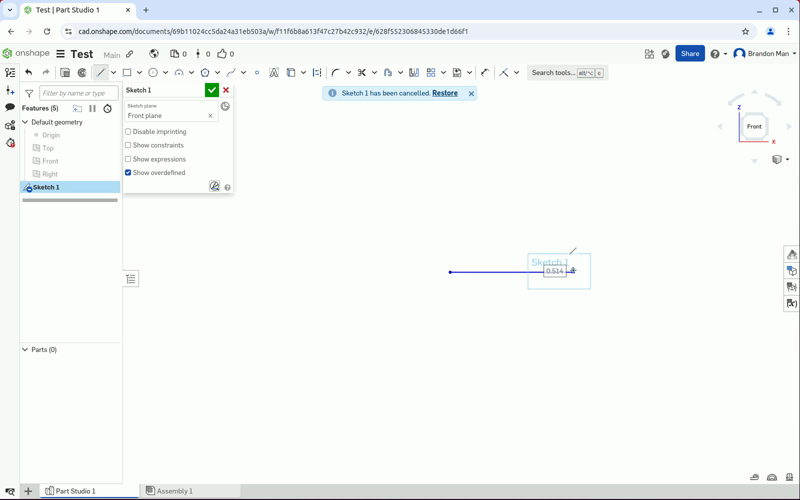
mouse_move(450, 269)
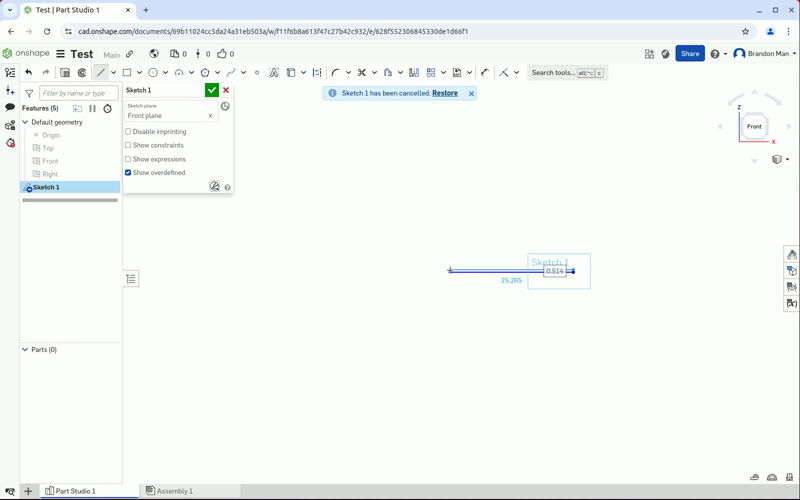
scroll(6)
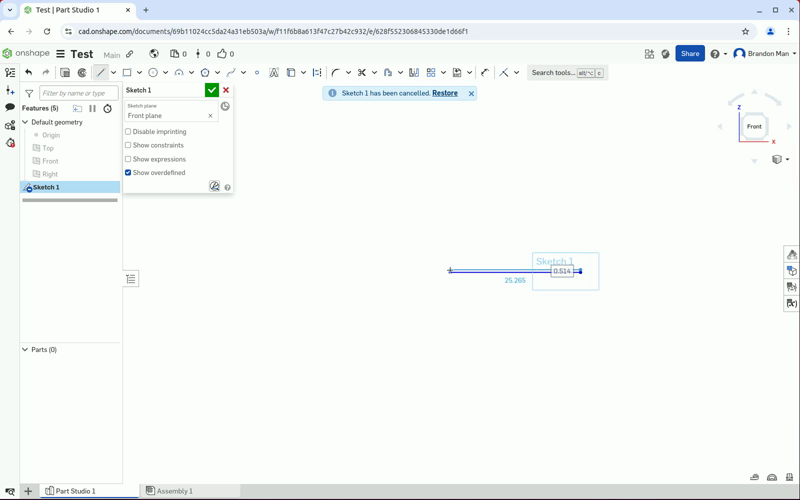
scroll(6)
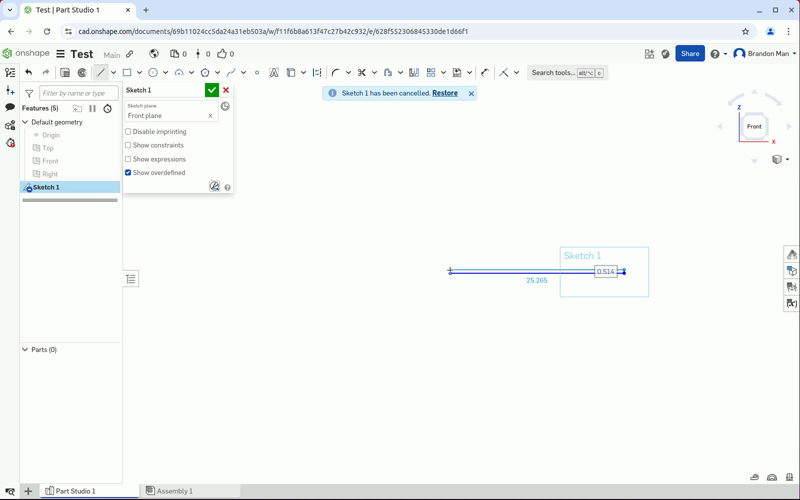
scroll(6)
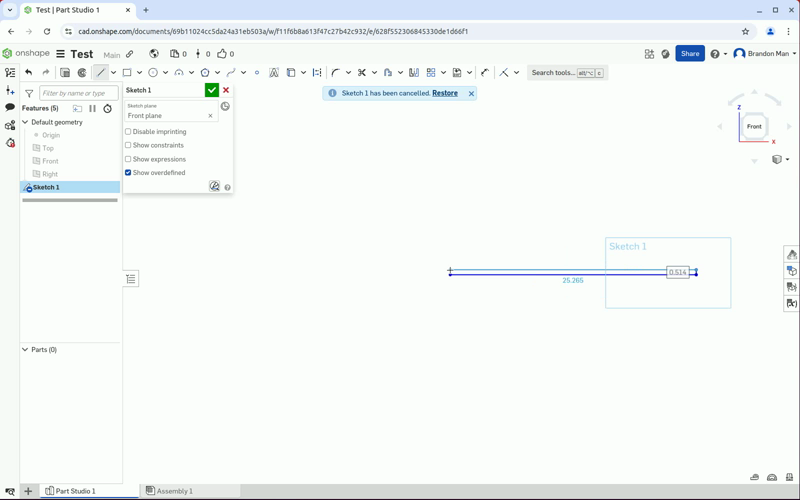
scroll(6)
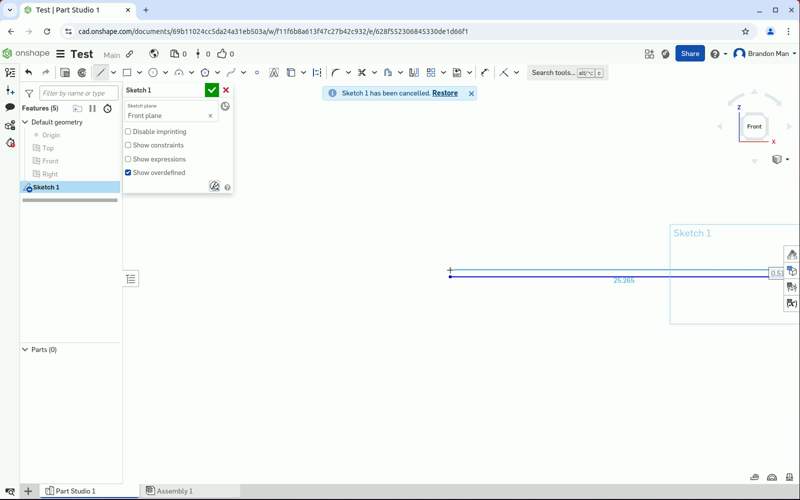
scroll(6)
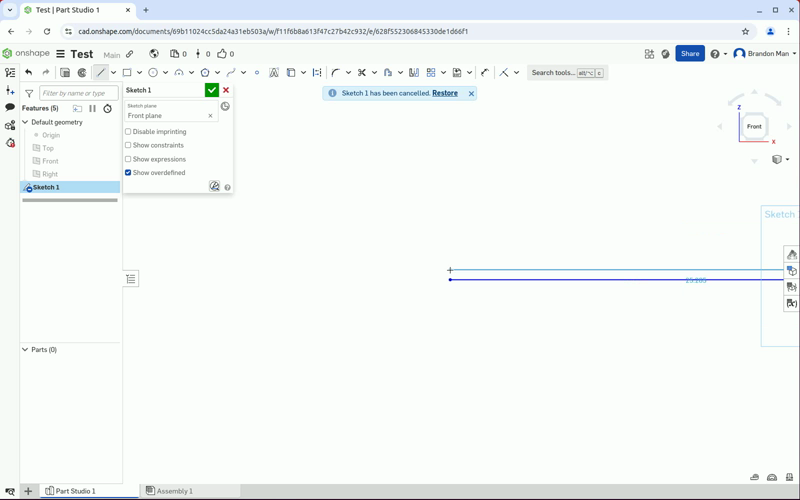
scroll(6)
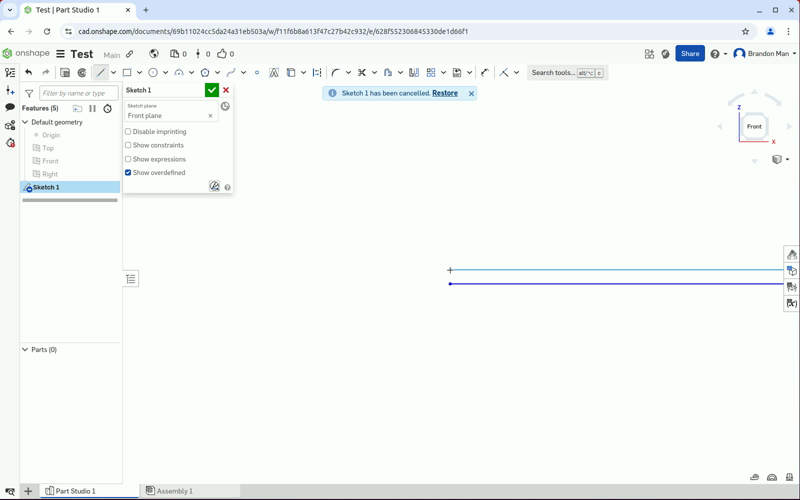
scroll(6)
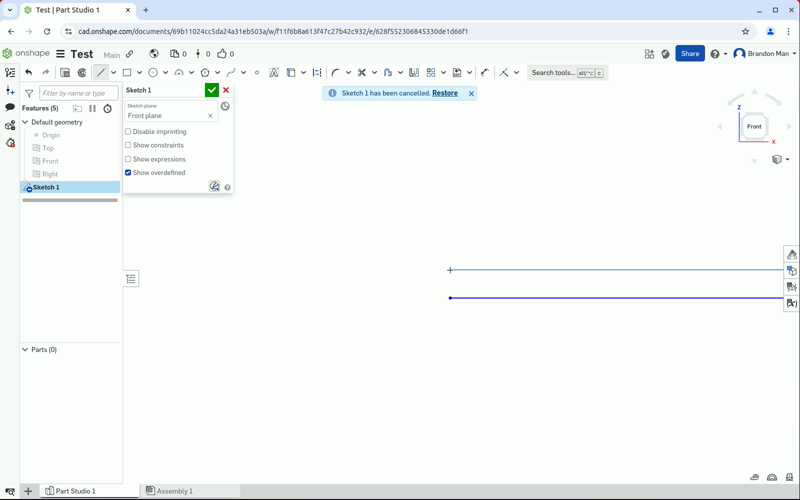
click(450, 269)
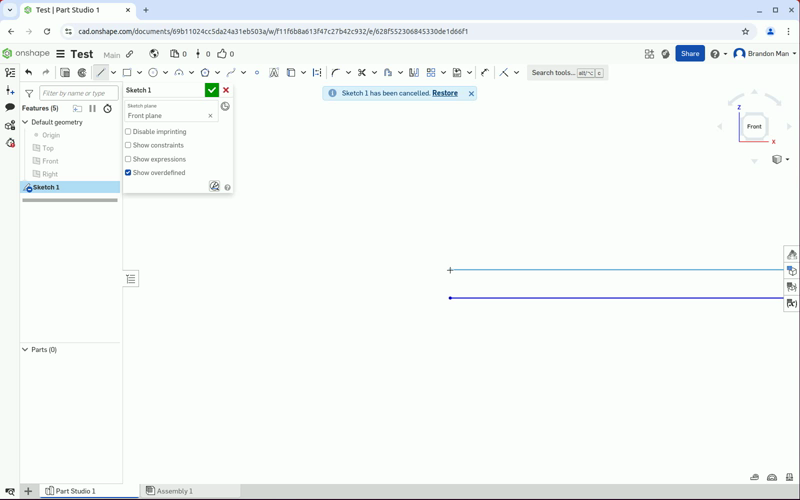
scroll(-6)
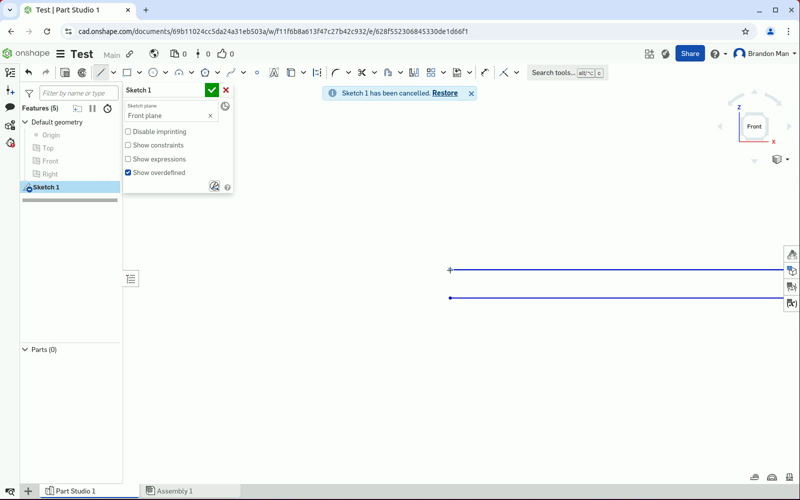
scroll(-6)
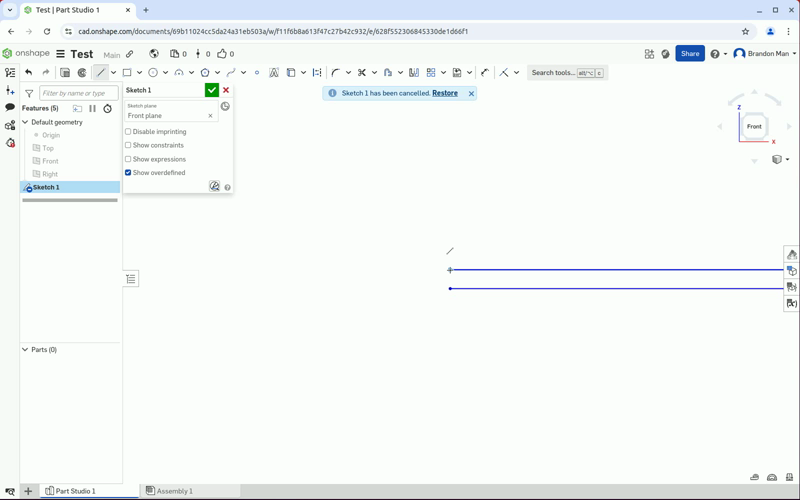
scroll(-6)
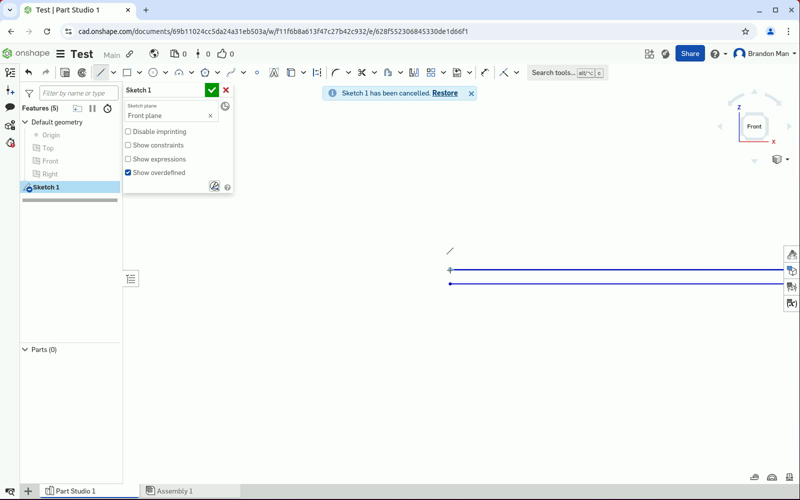
scroll(-6)
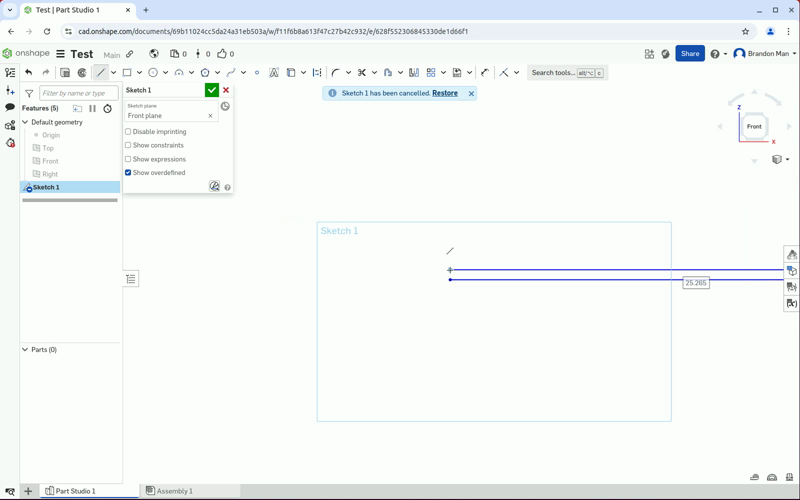
scroll(-6)
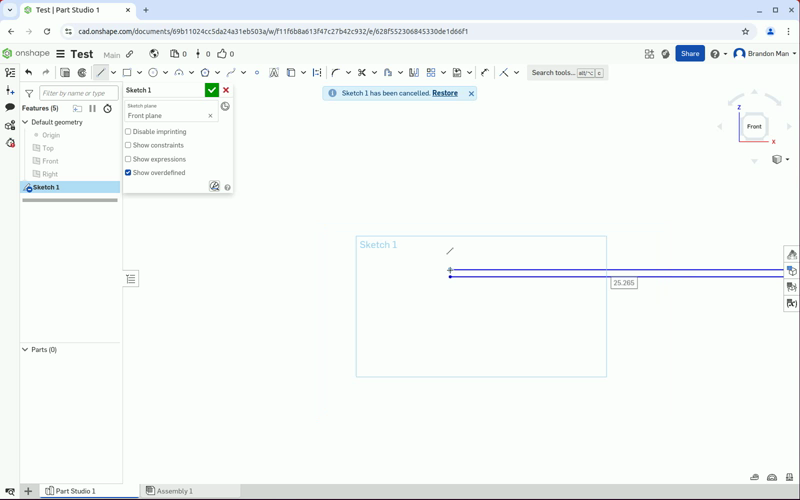
scroll(-6)
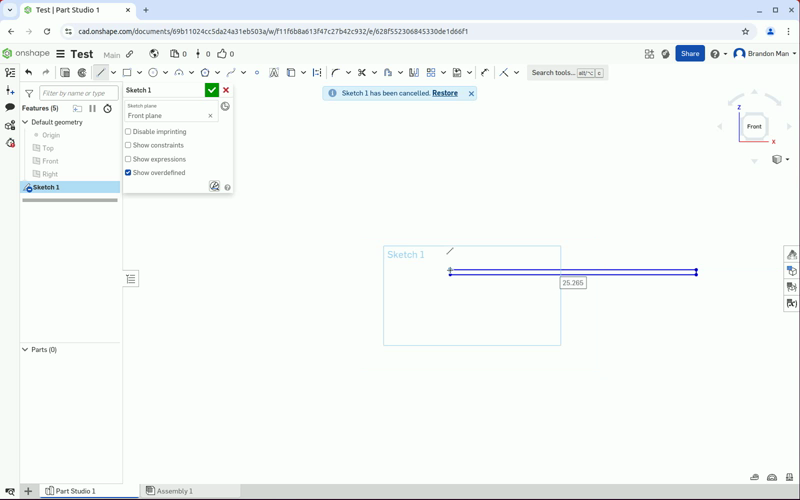
scroll(-6)
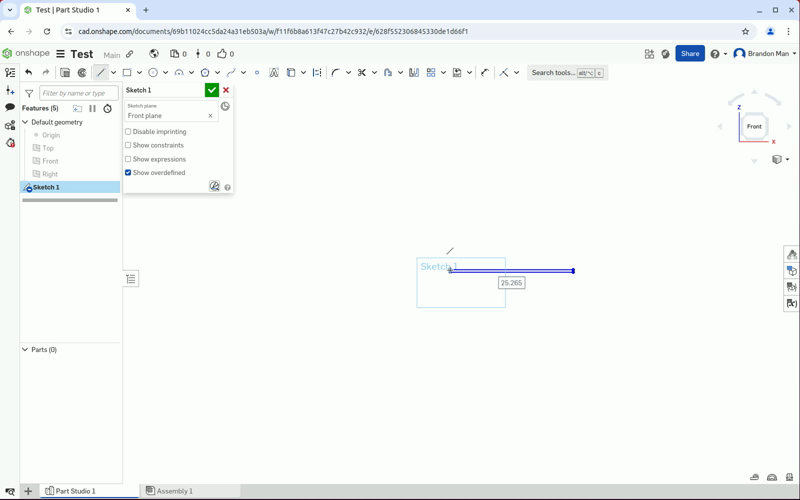
key_up(shift)
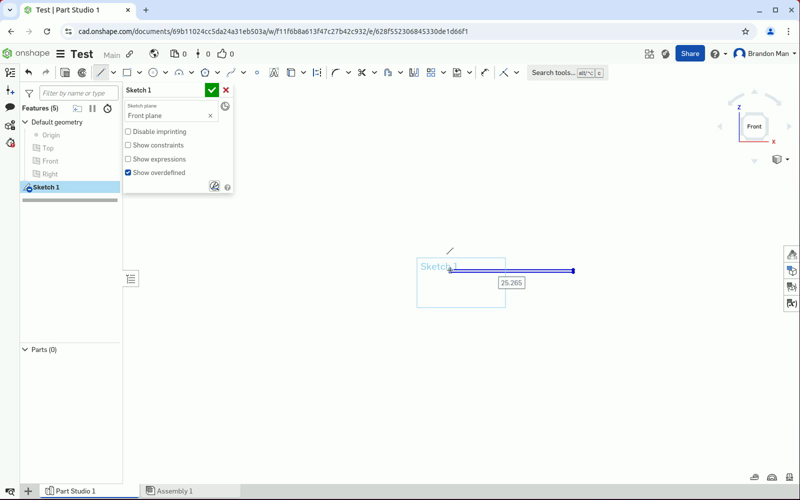
mouse_move(480, 269)
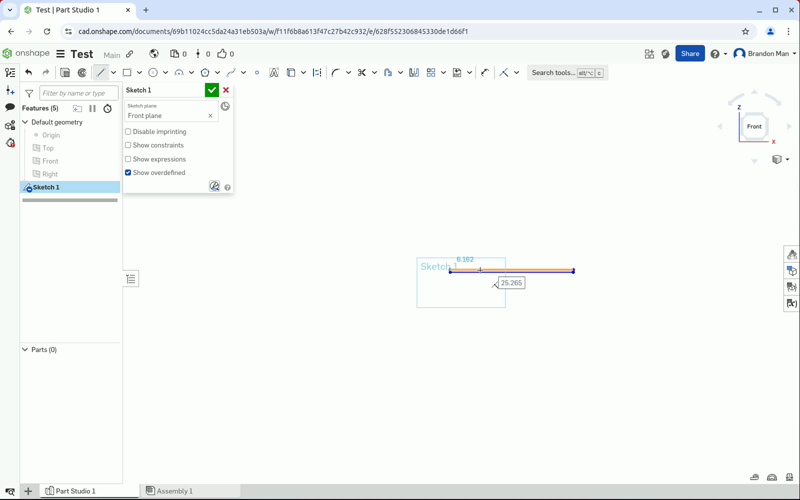
key_down(shift)
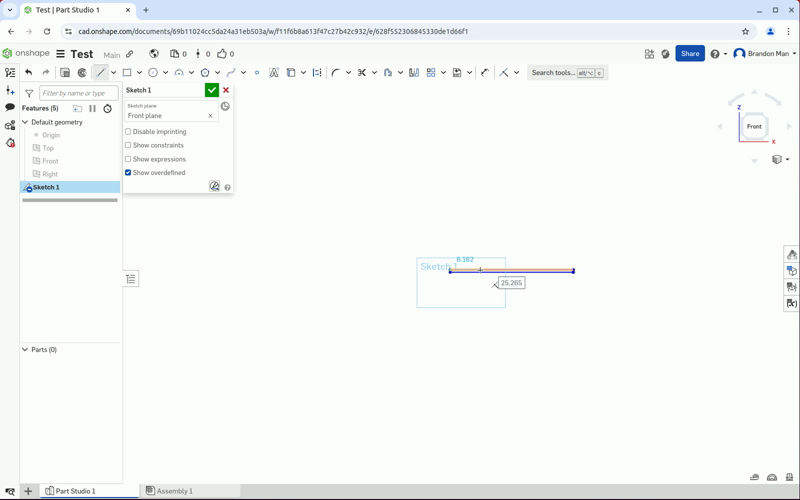
mouse_move(450, 272)
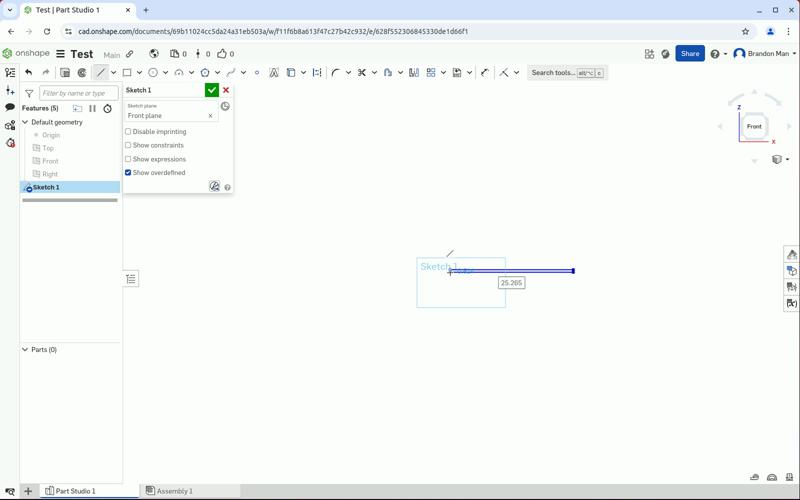
scroll(6)
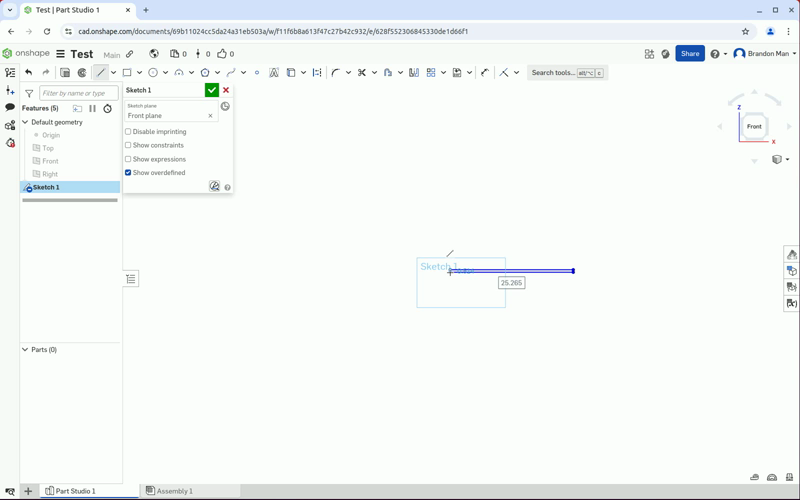
scroll(6)
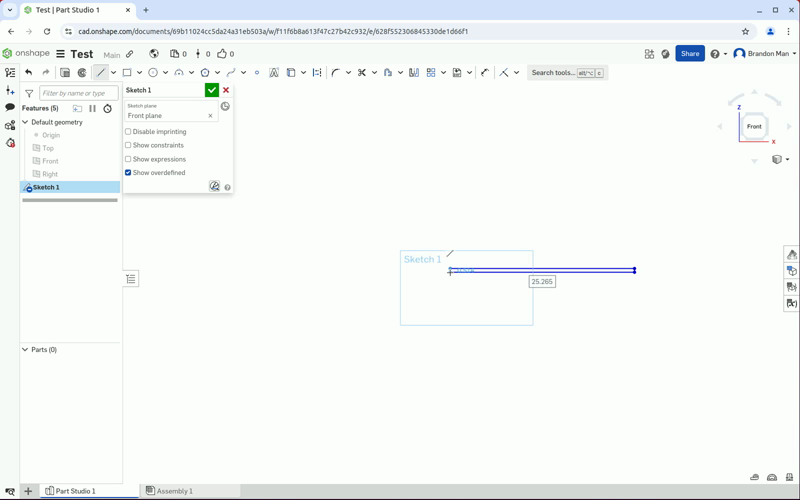
scroll(6)
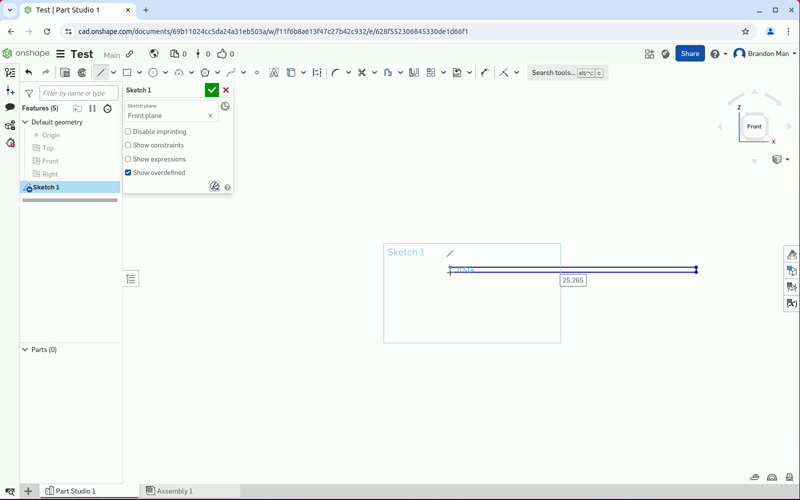
scroll(6)
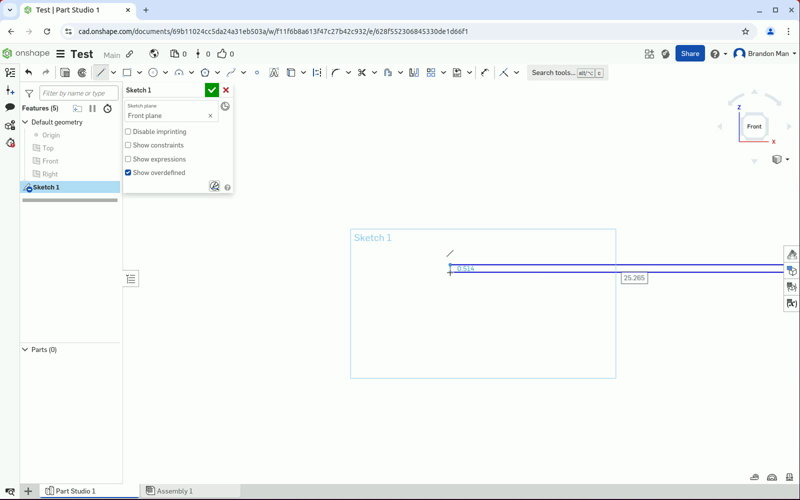
scroll(6)
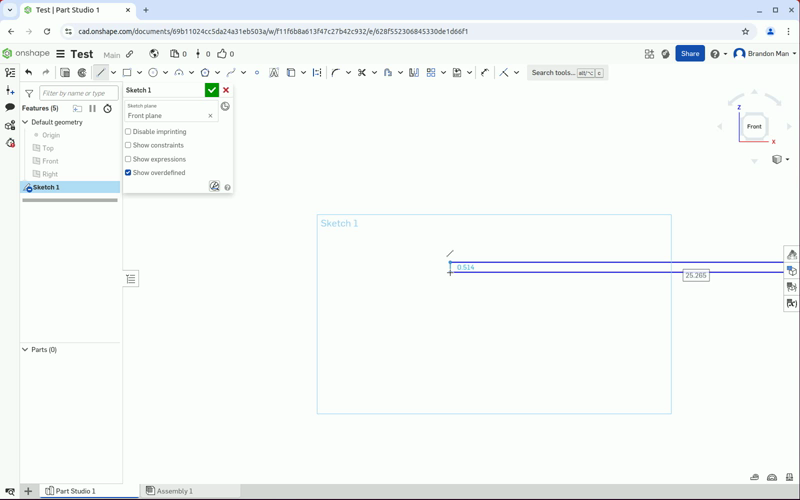
scroll(6)
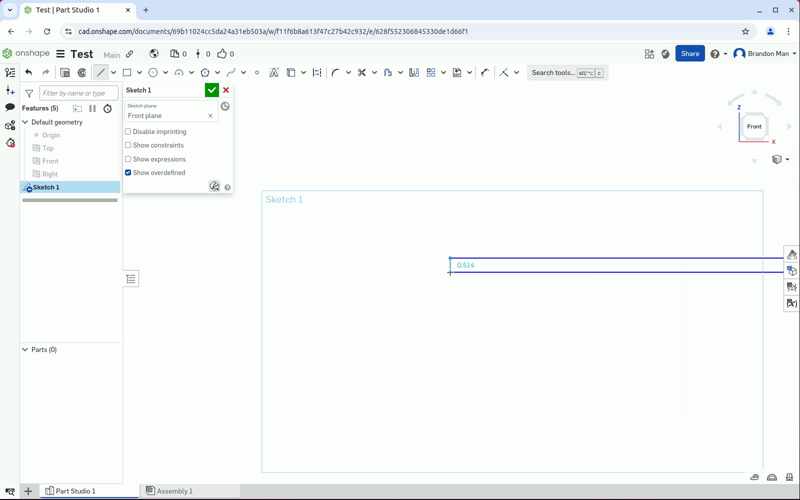
scroll(6)
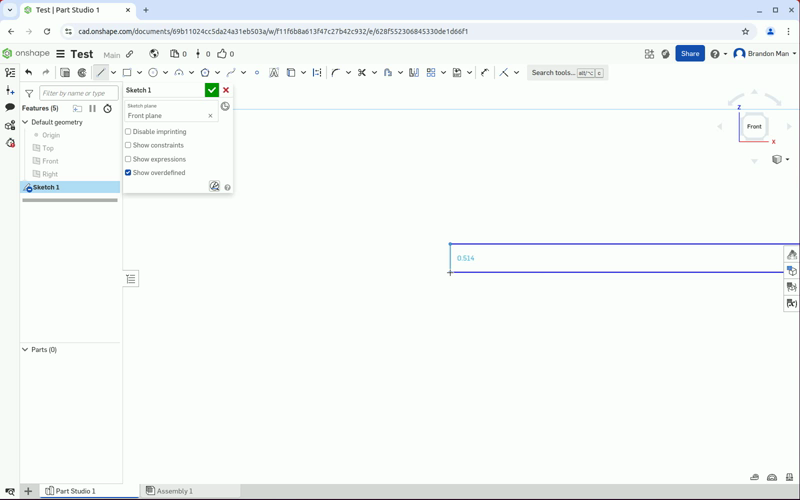
key_up(shift)
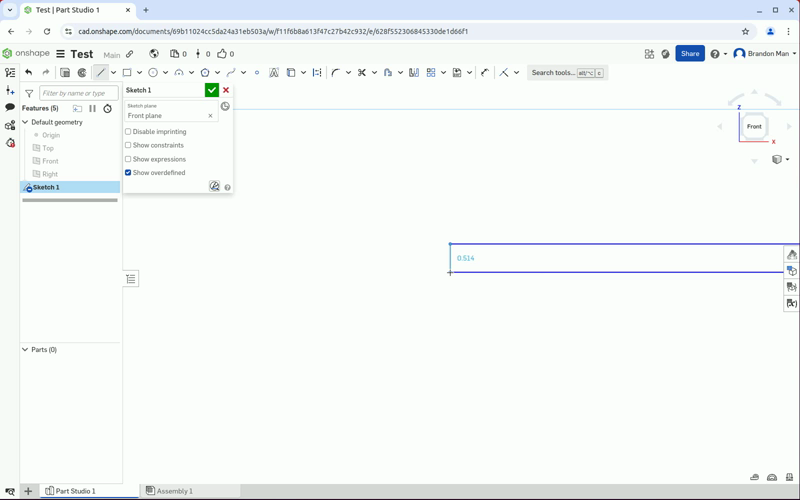
click(450, 272)
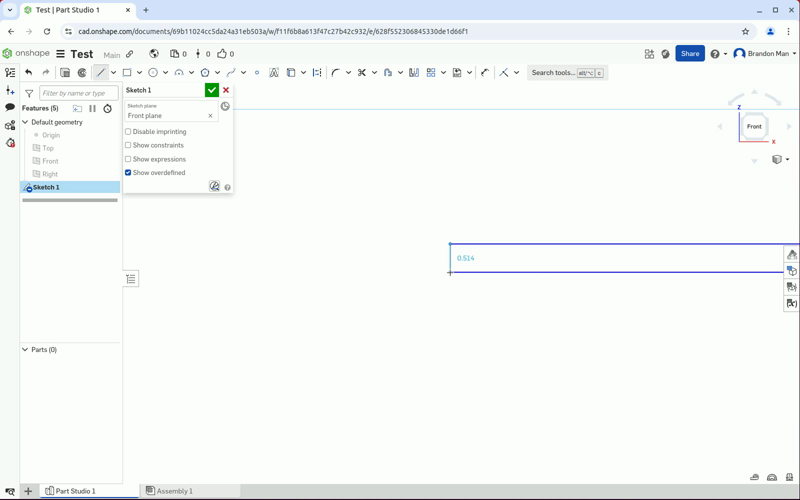
scroll(-6)
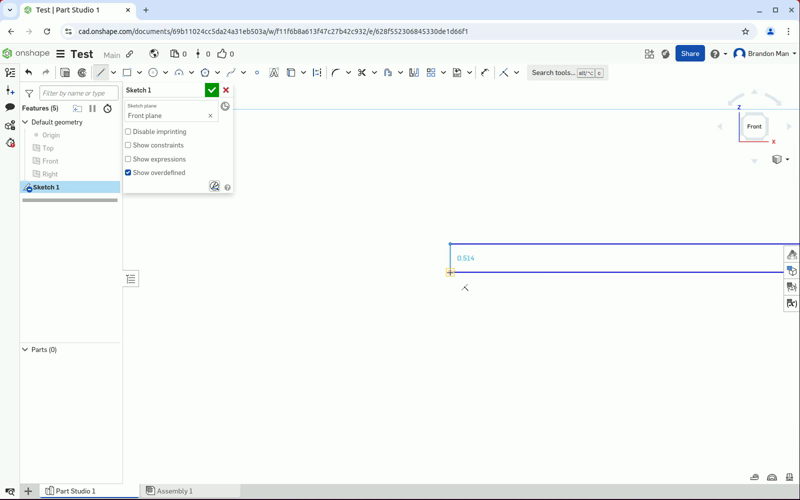
scroll(-6)
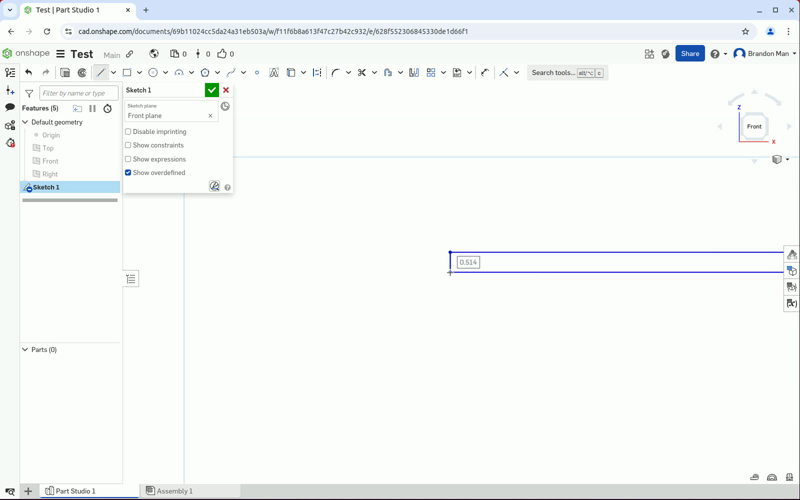
scroll(-6)
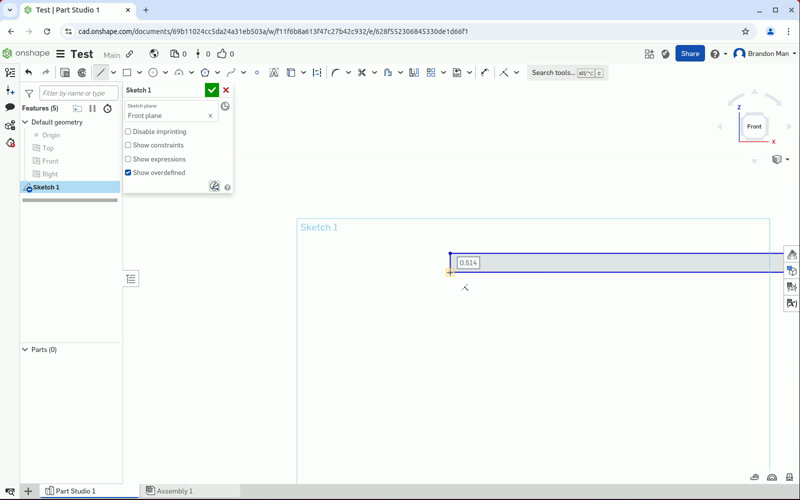
scroll(-6)
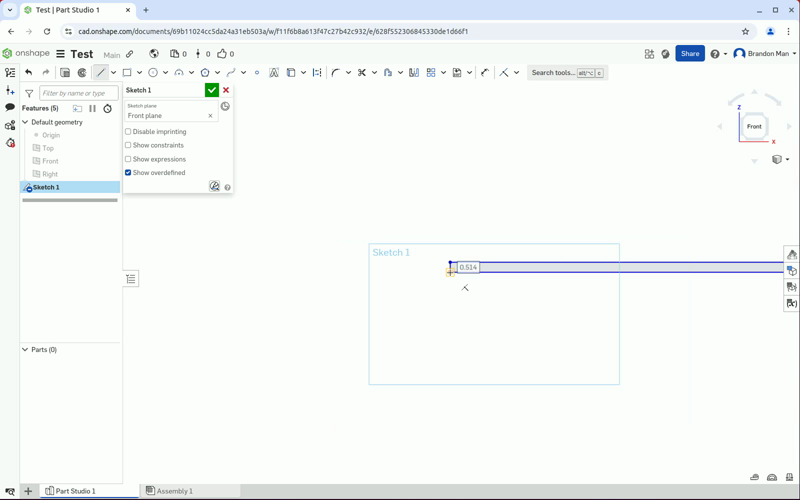
scroll(-6)
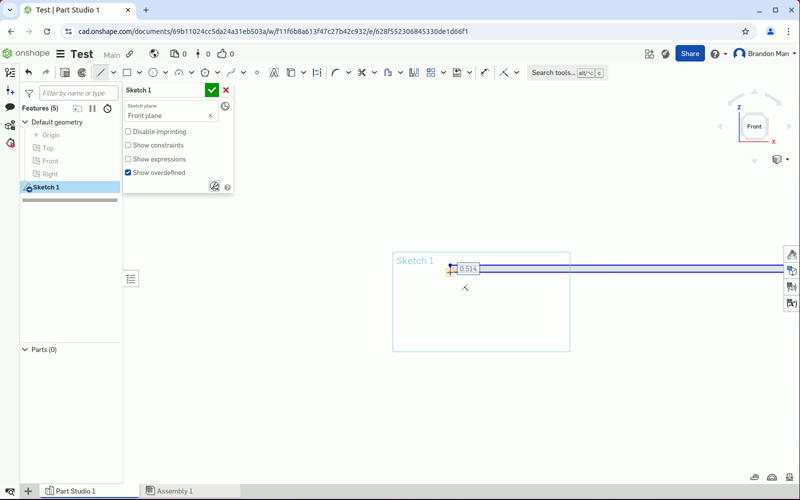
scroll(-6)
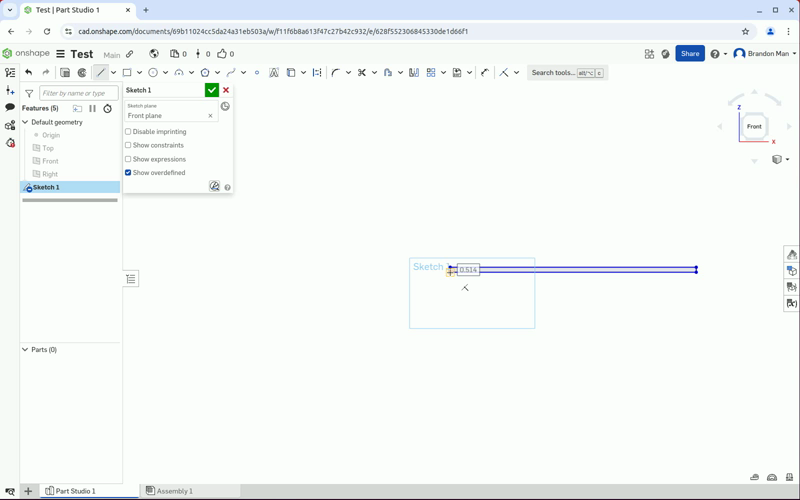
scroll(-6)
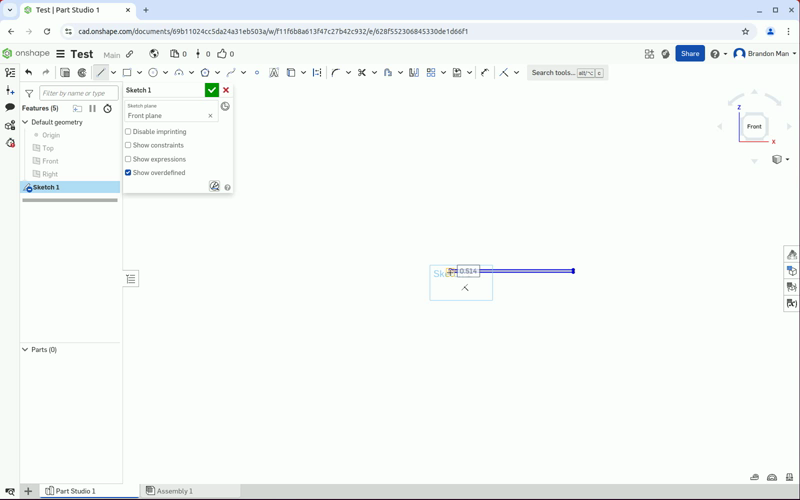
key(esc)
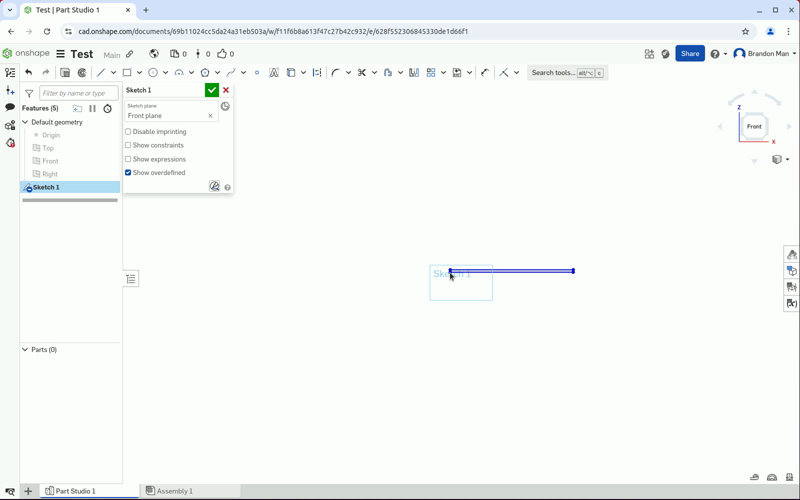
mouse_move(471, 270)
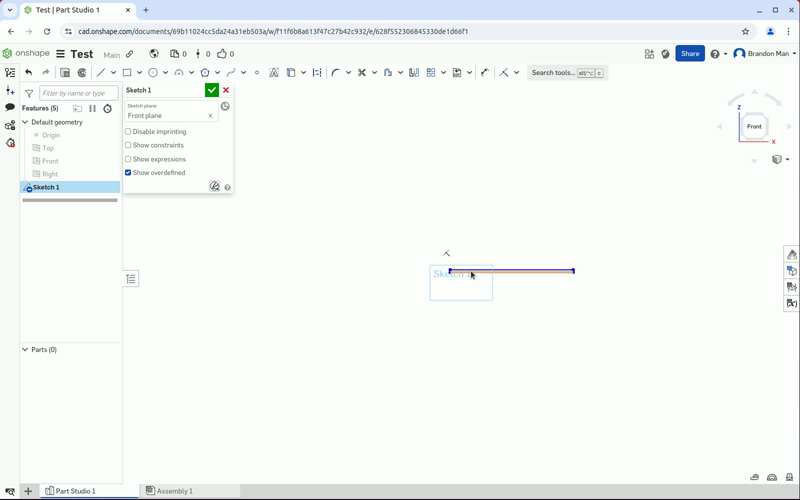
scroll(6)
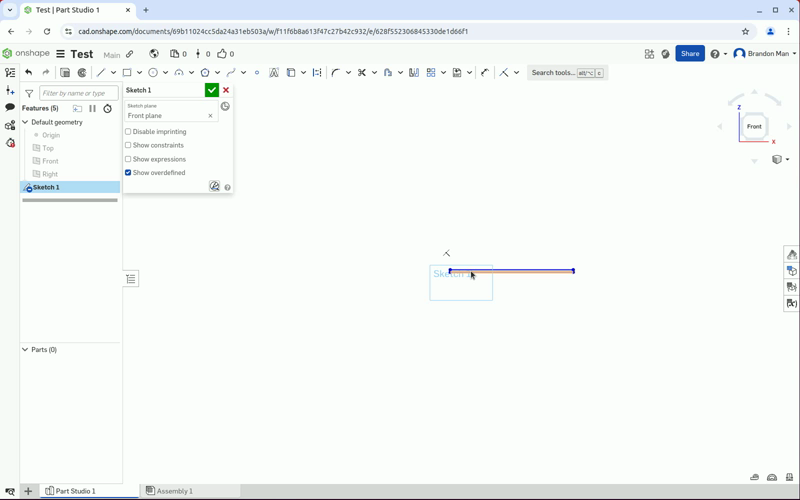
scroll(6)
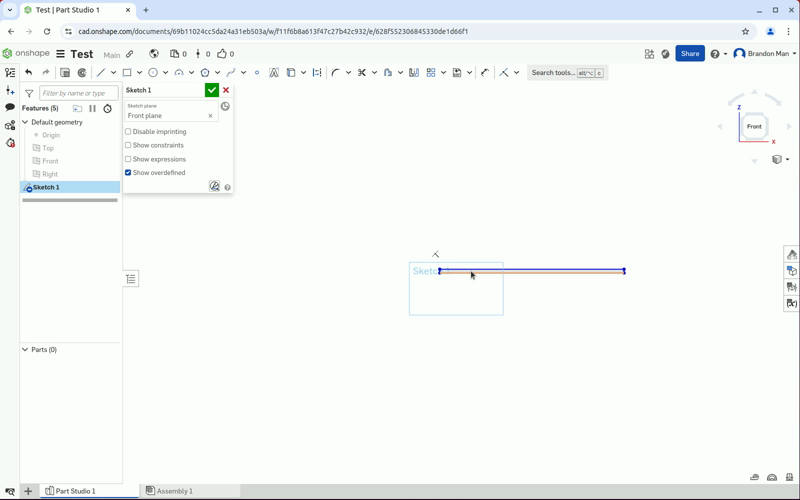
scroll(6)
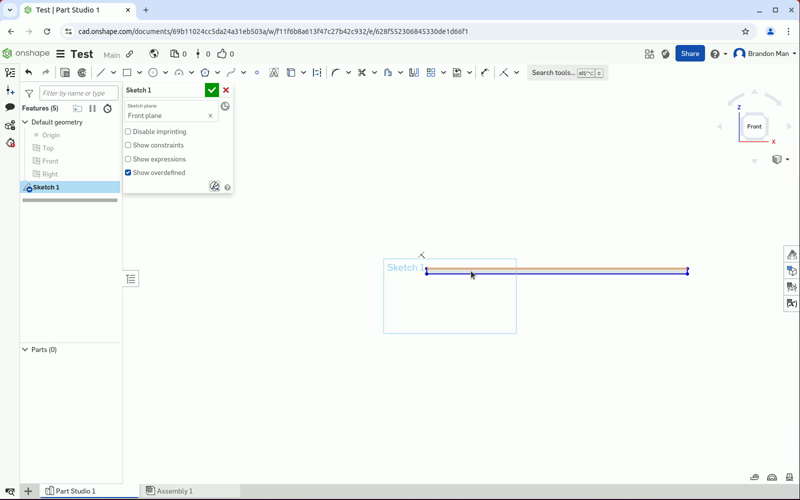
scroll(6)
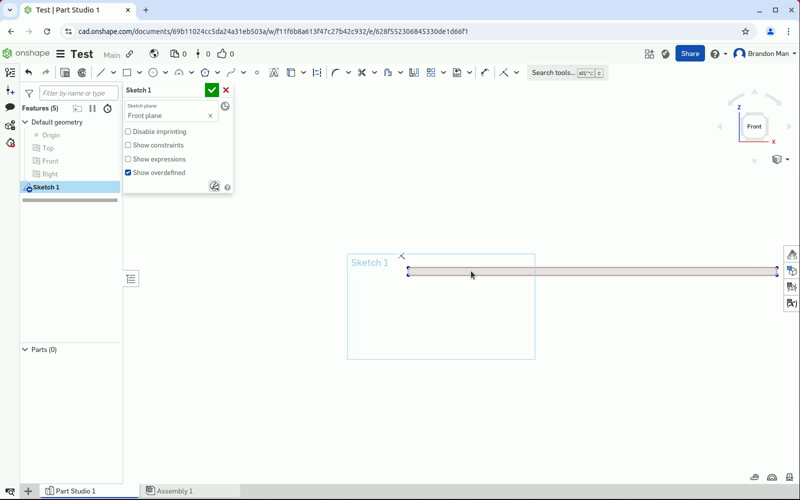
scroll(6)
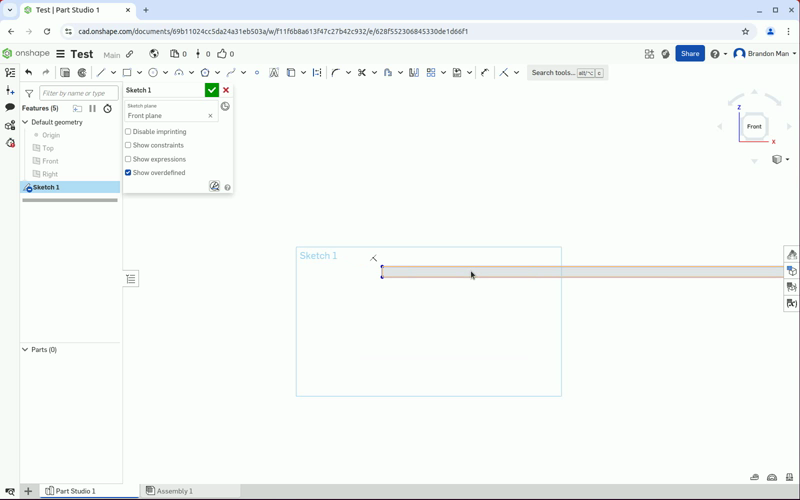
scroll(6)
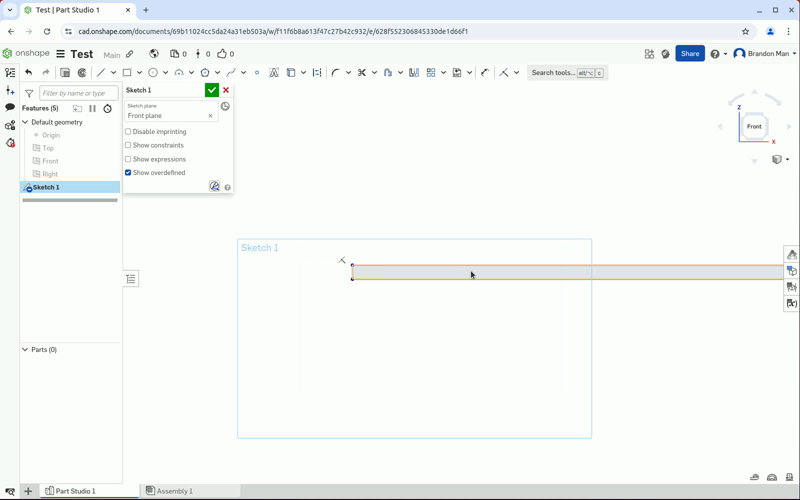
scroll(6)
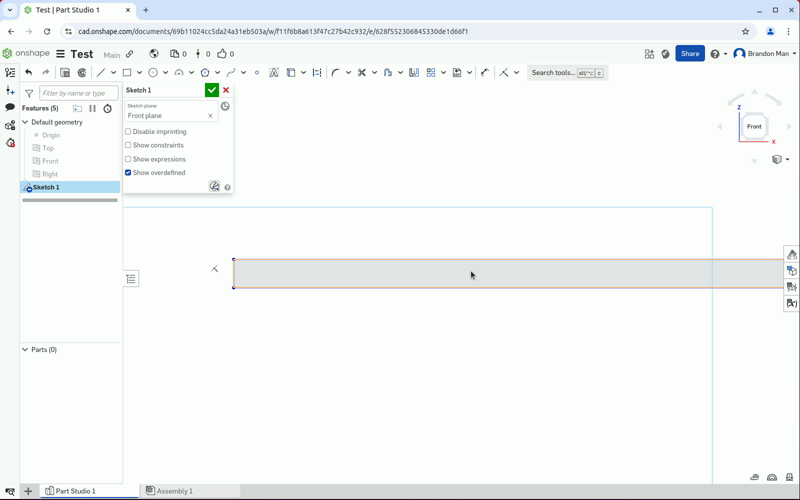
click(471, 270)
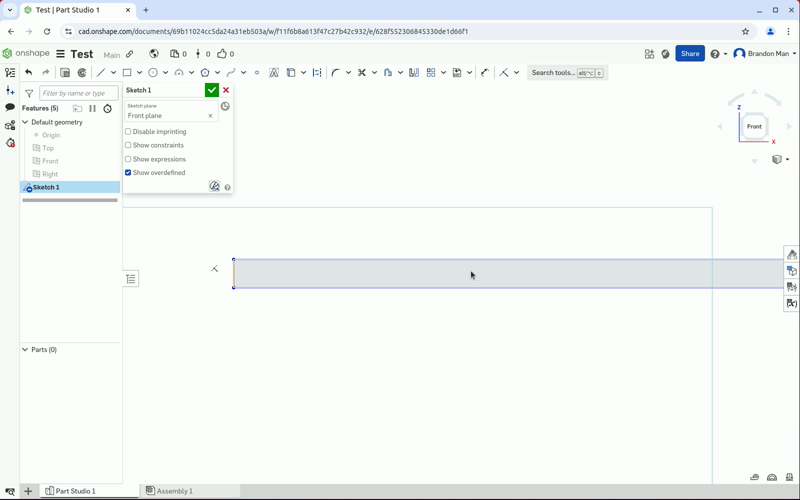
scroll(-6)
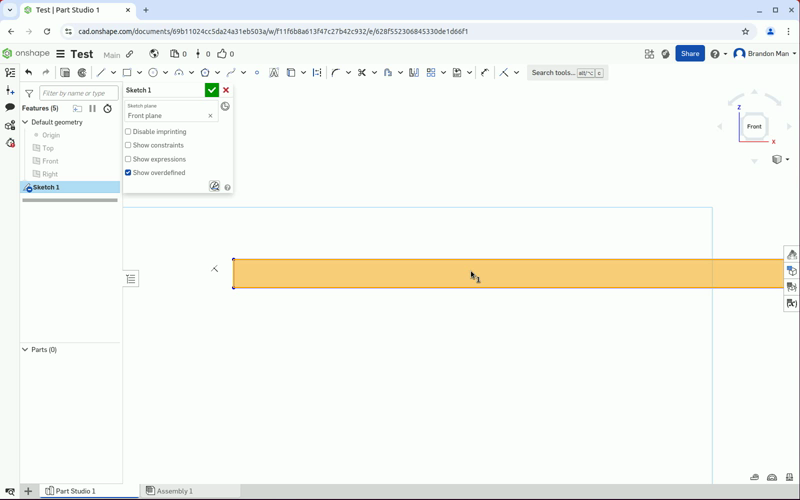
scroll(-6)
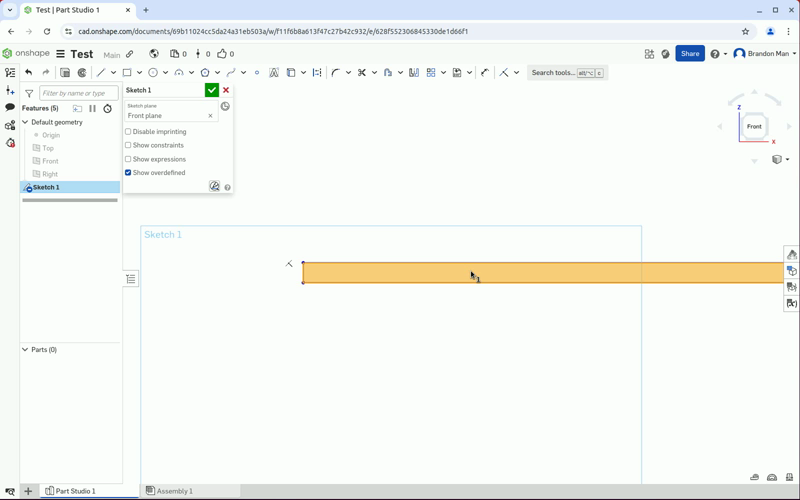
scroll(-6)
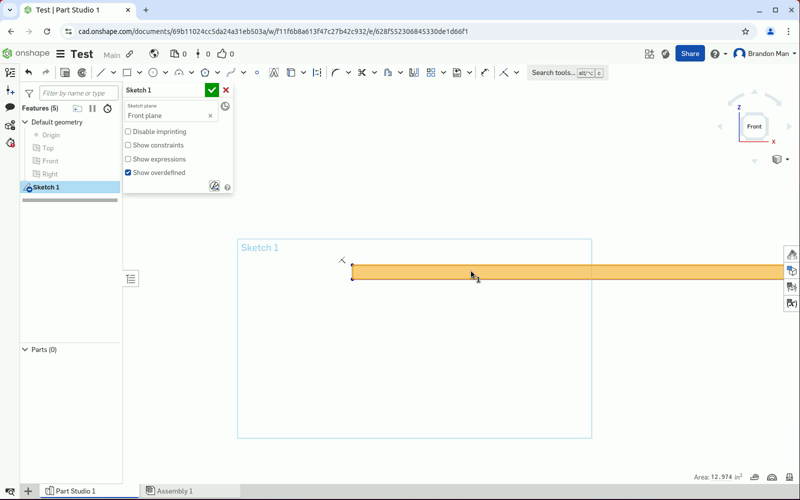
scroll(-6)
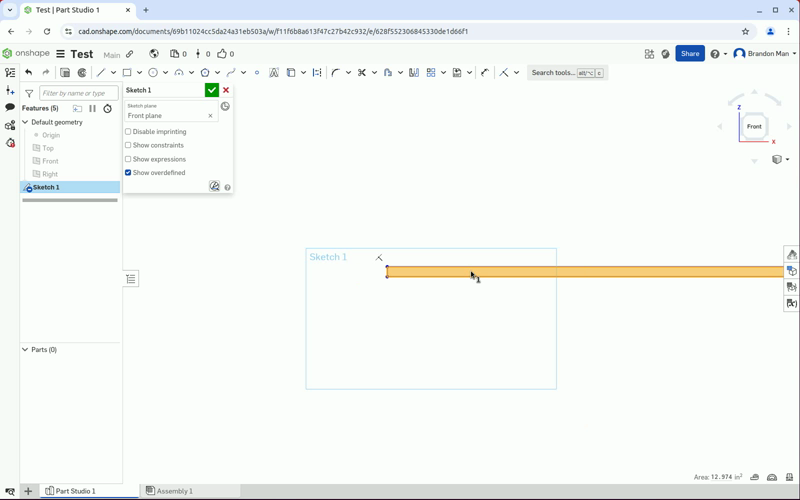
scroll(-6)
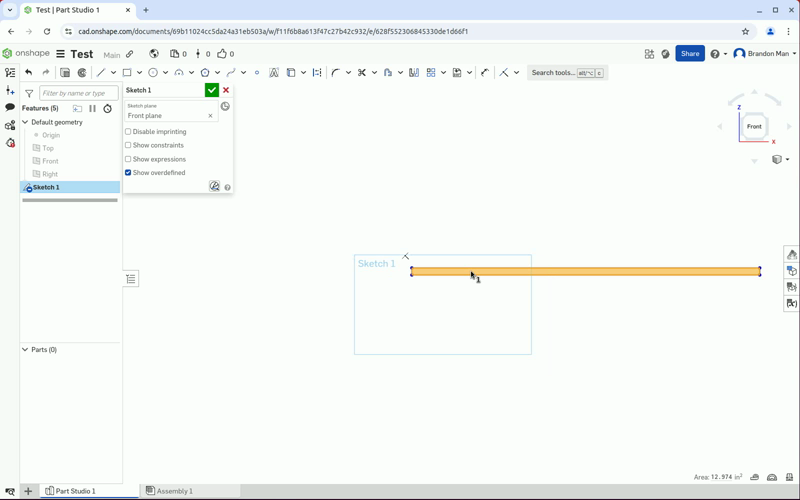
scroll(-6)
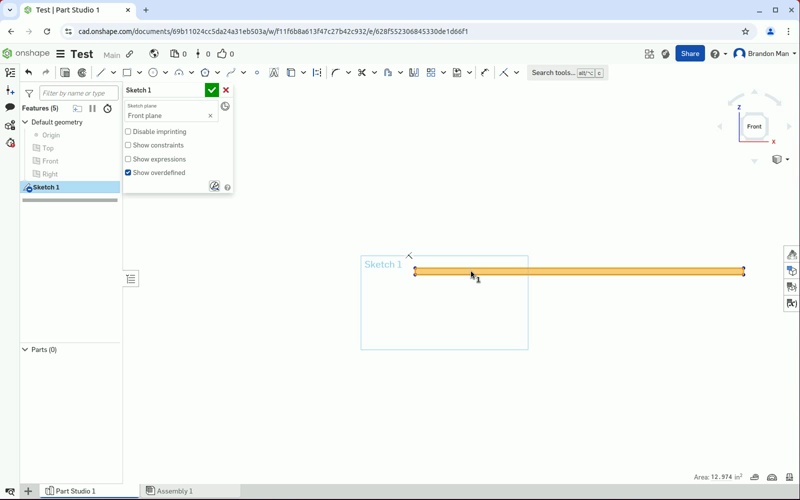
scroll(-6)
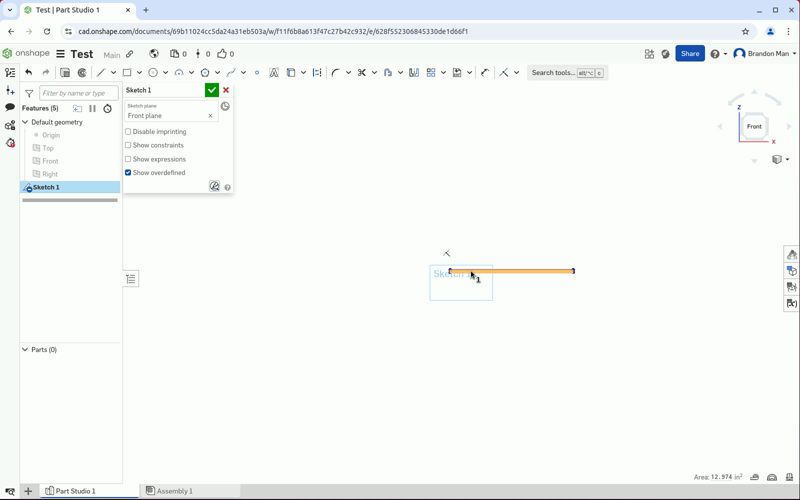
mouse_move(73, 352)
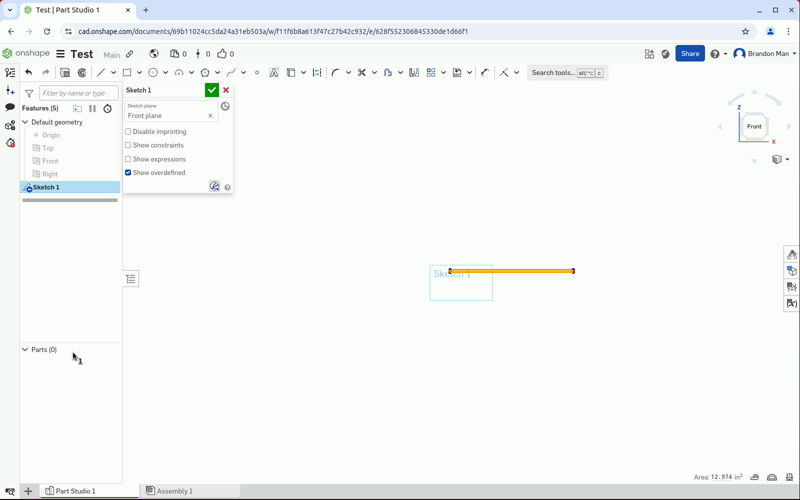
key(shift+y)
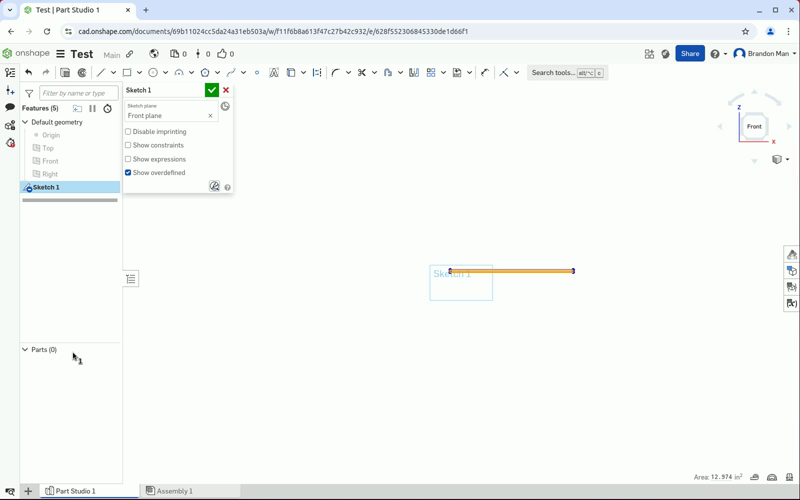
key(shift+e)
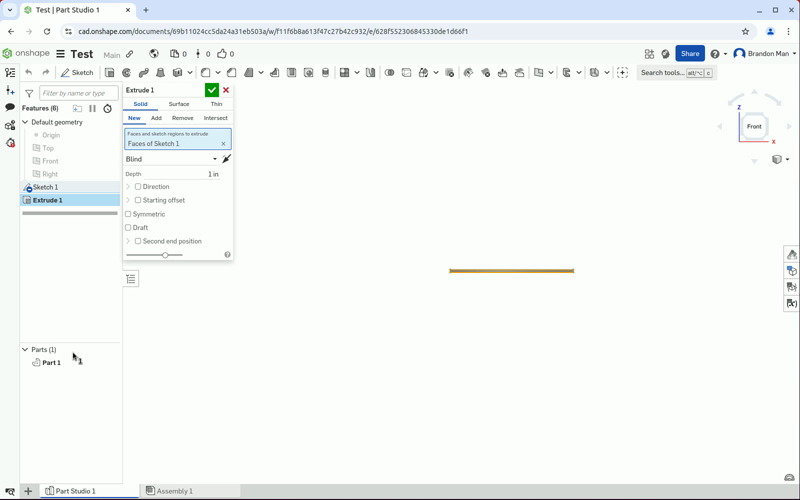
mouse_move(143, 106)
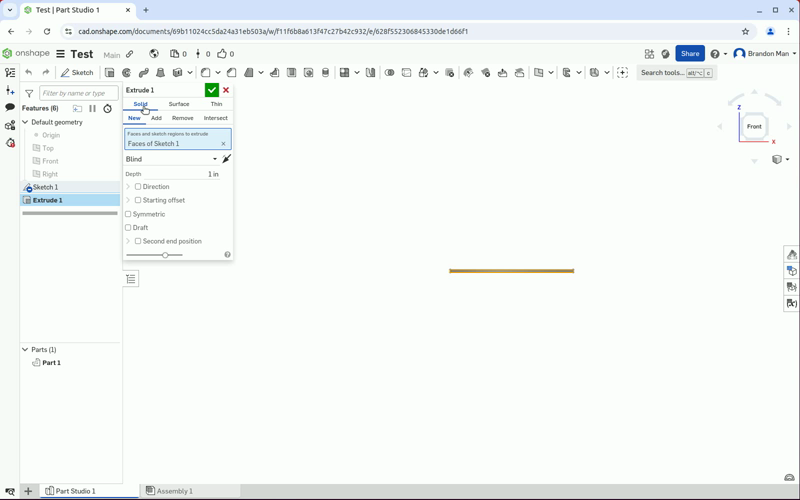
click(143, 106)
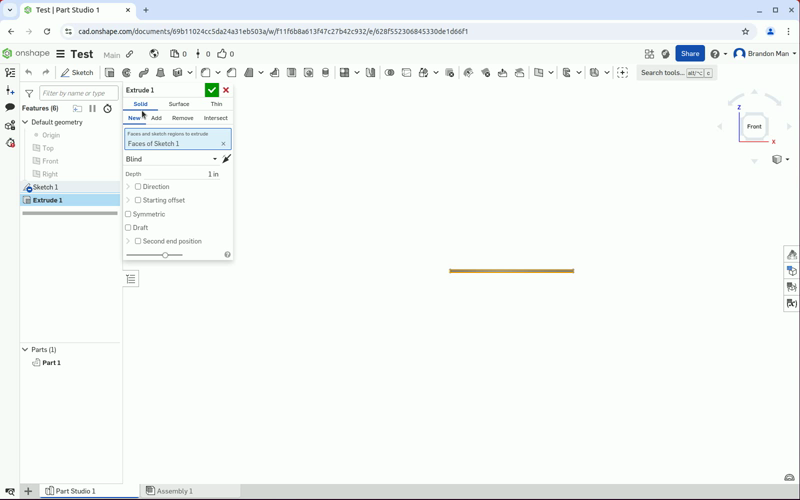
mouse_move(137, 120)
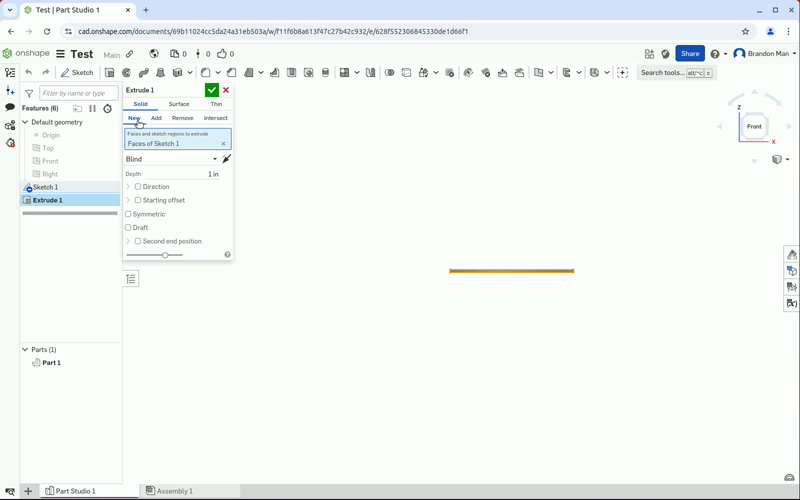
click(137, 120)
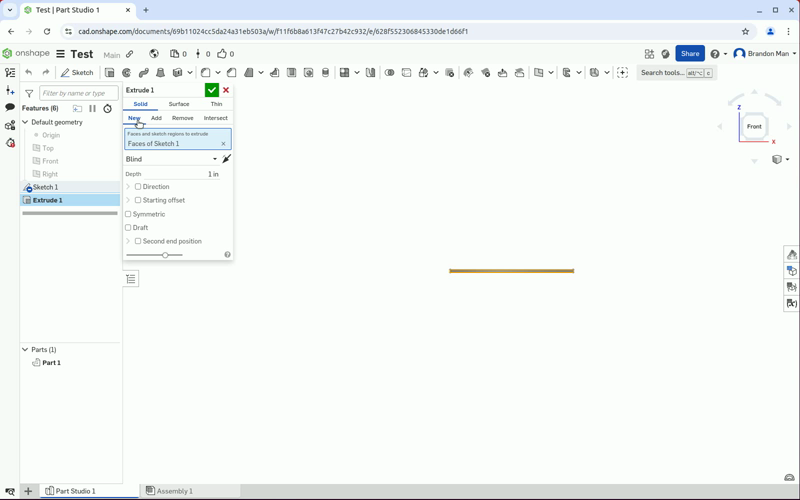
key(tab, 4)
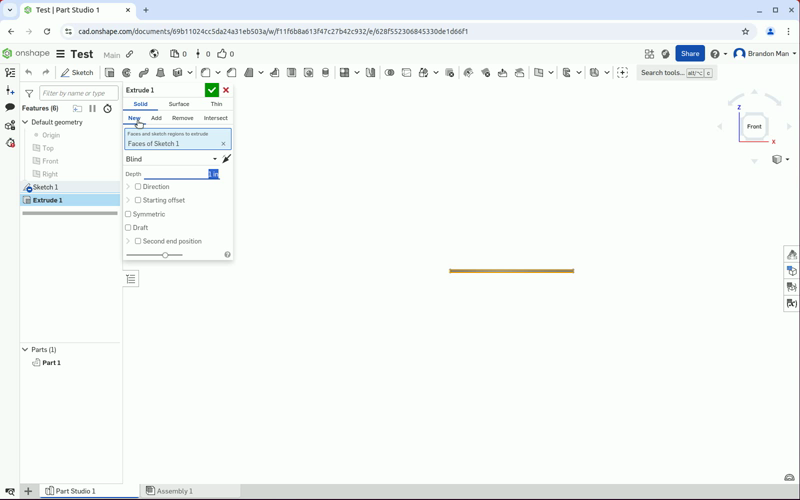
text(0.481)
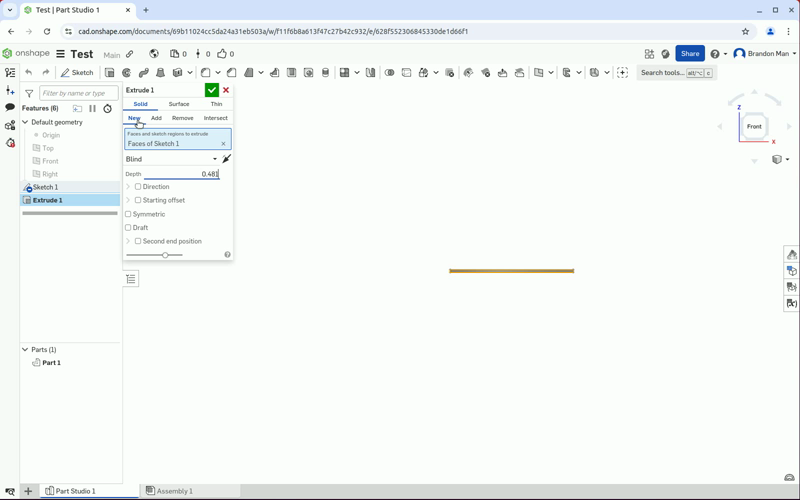
key(enter)
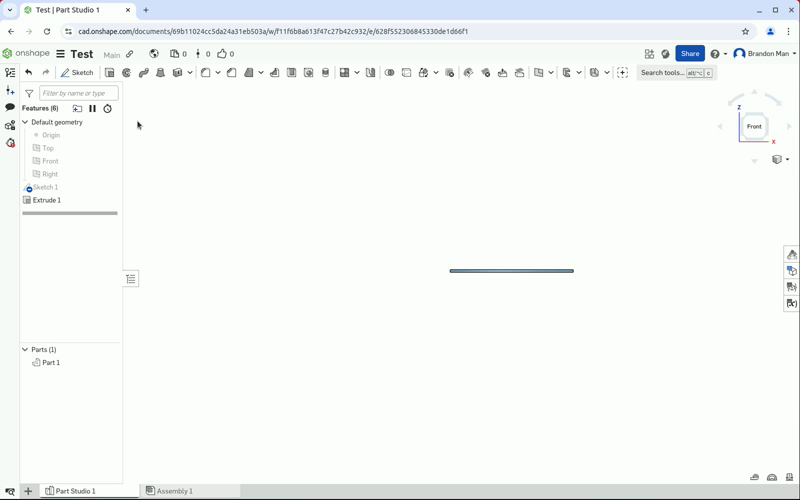
key(shift+h)
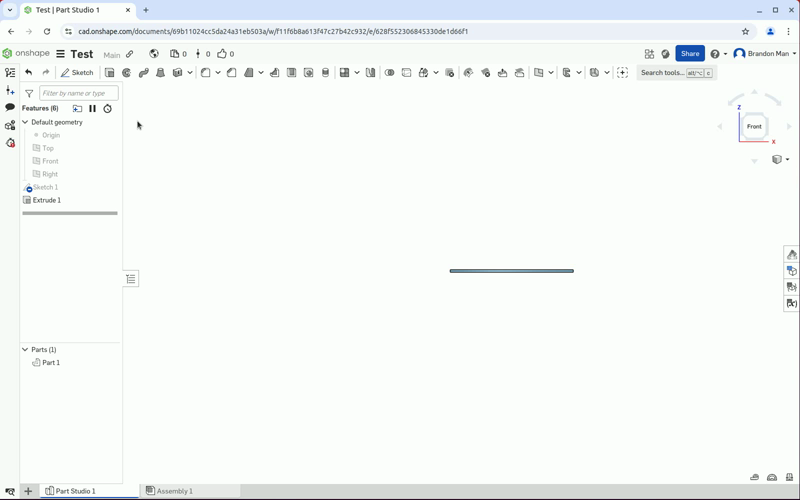
key(shift+h)
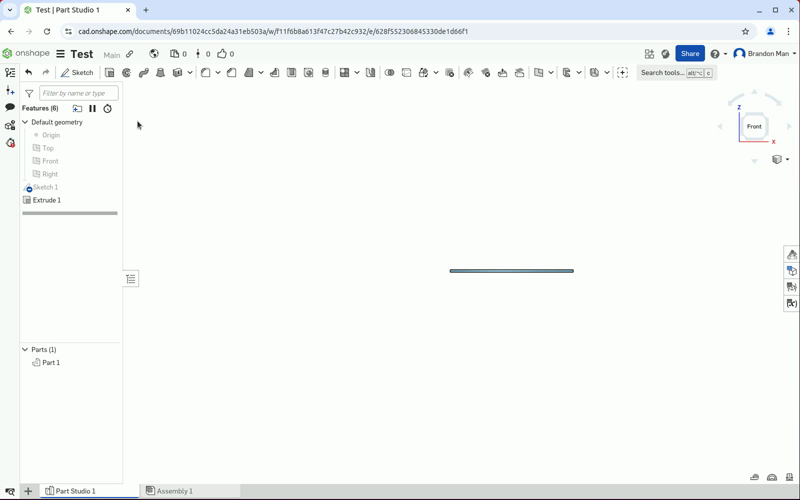
mouse_move(73, 189)
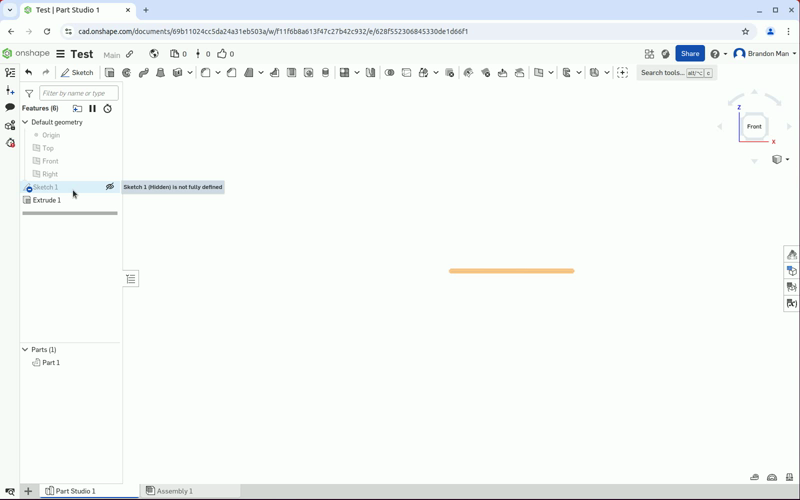
click(73, 189)
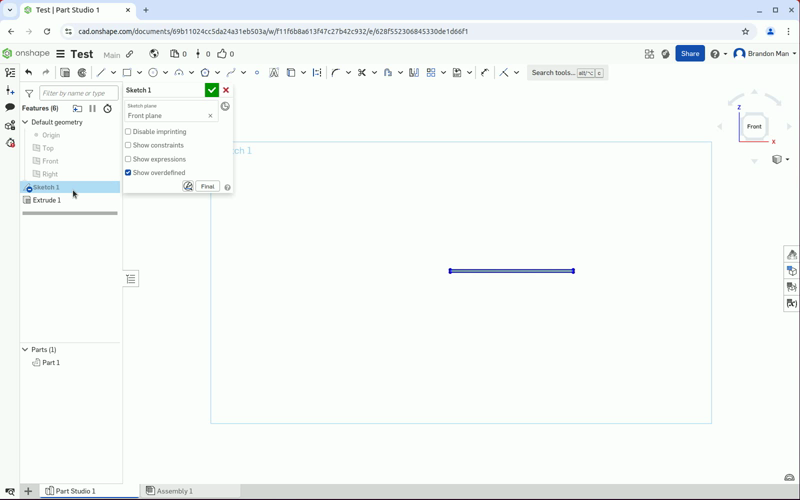
mouse_move(229, 92)
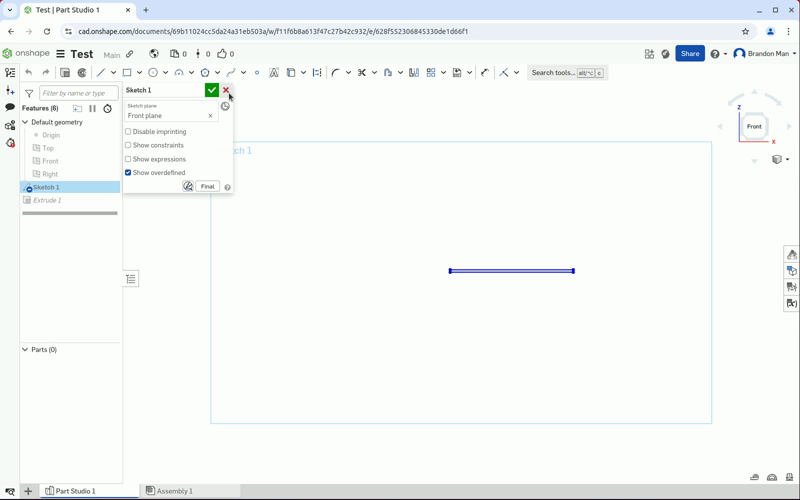
click(229, 92)
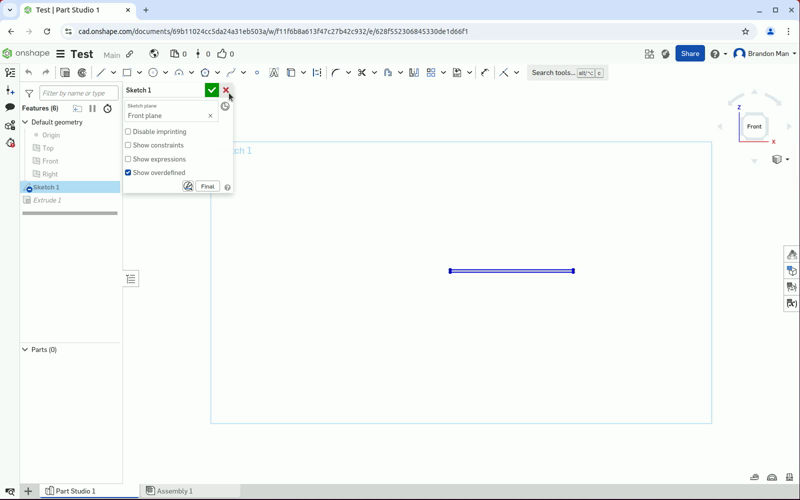
key(shift+s)
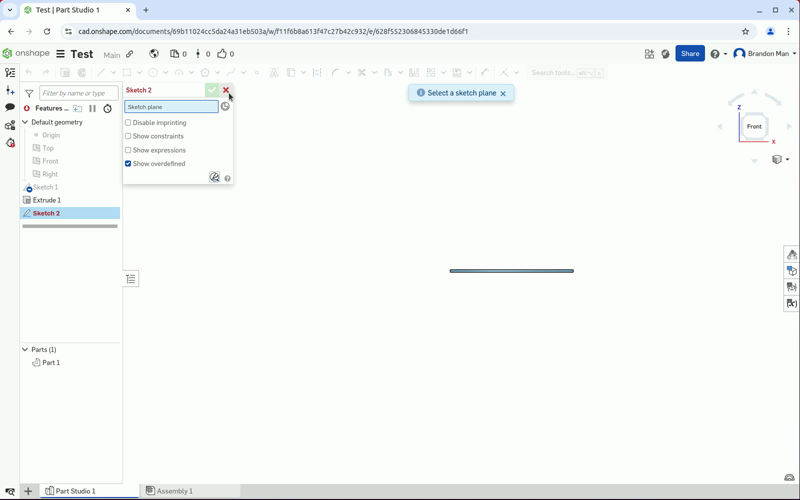
mouse_move(73, 163)
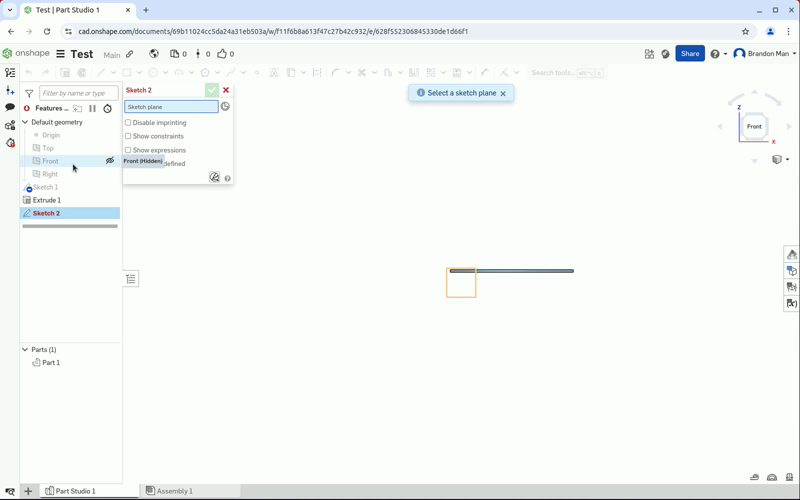
click(73, 163)
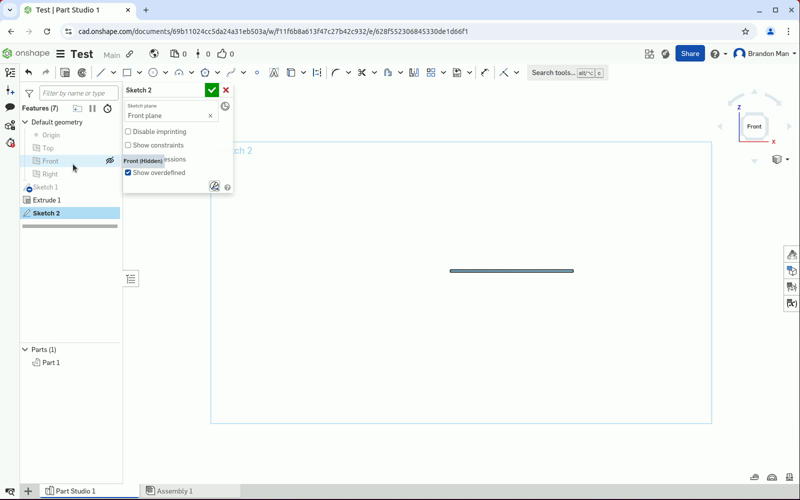
mouse_move(73, 352)
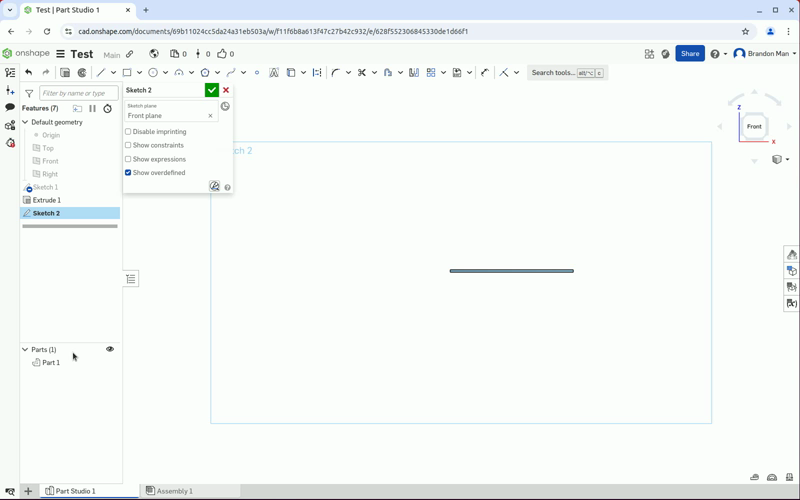
key(y)
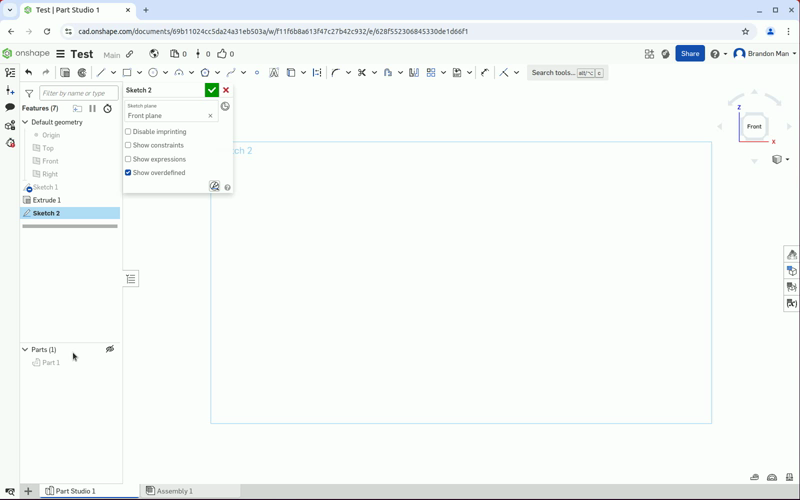
key(l)
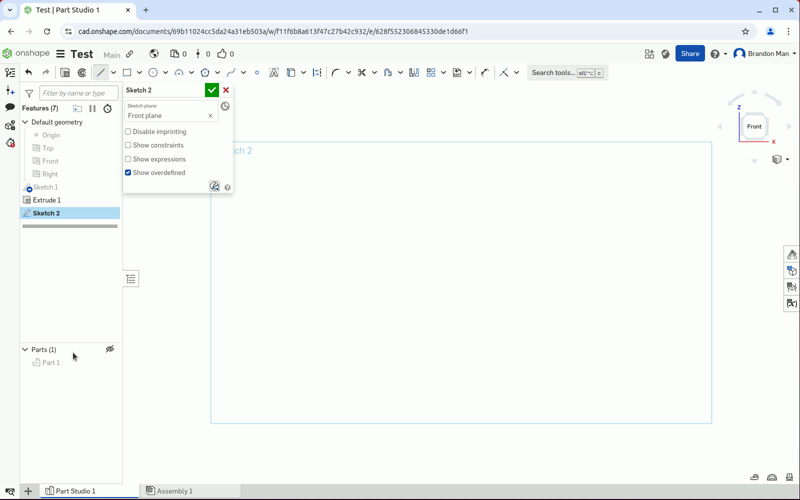
key_down(shift)
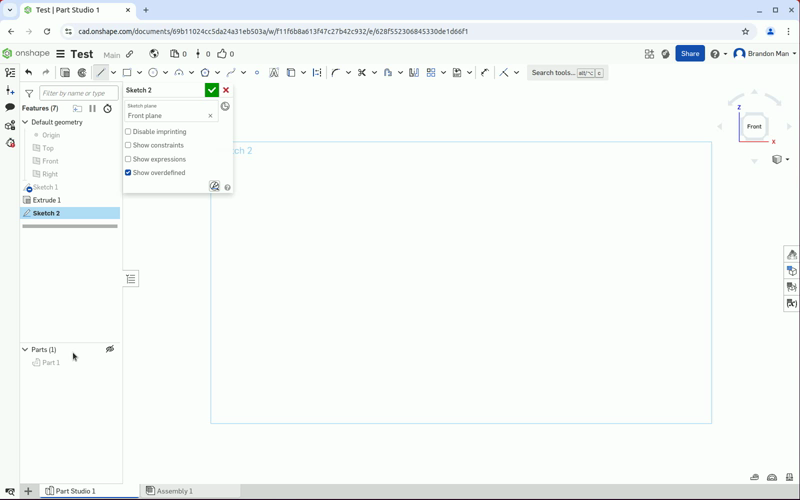
mouse_move(434, 293)
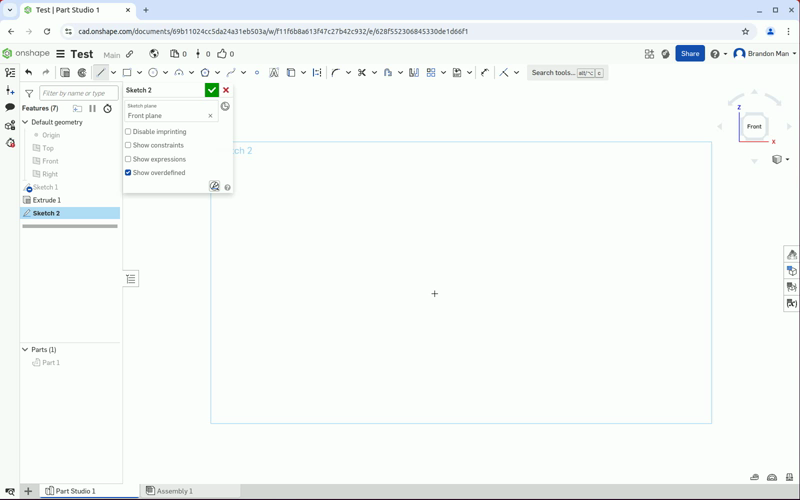
click(434, 293)
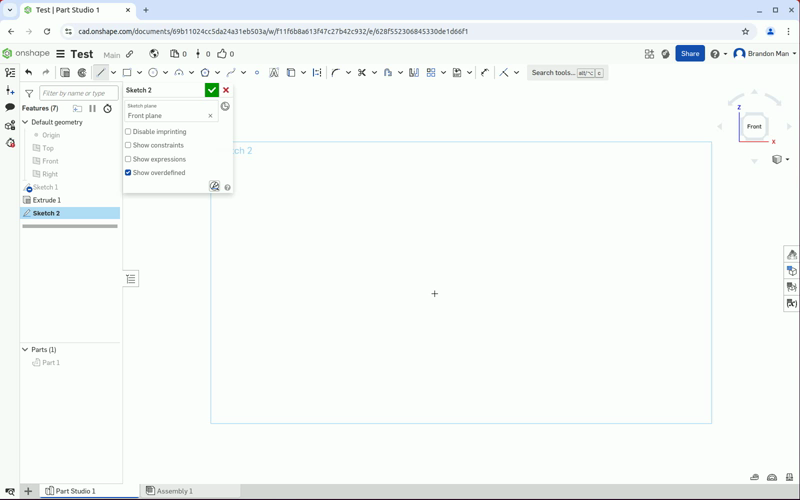
key_up(shift)
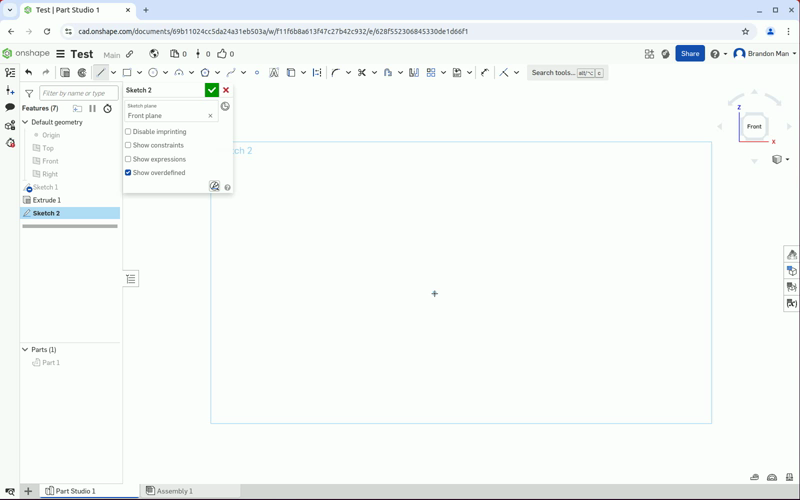
key_down(shift)
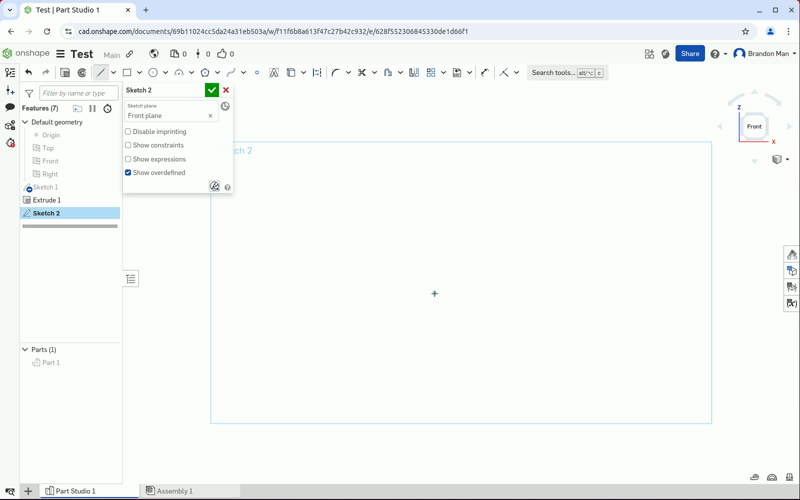
mouse_move(558, 293)
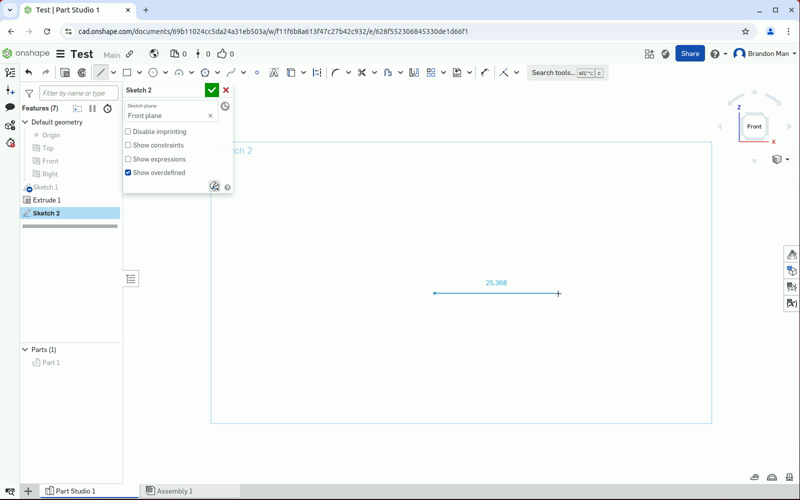
click(558, 293)
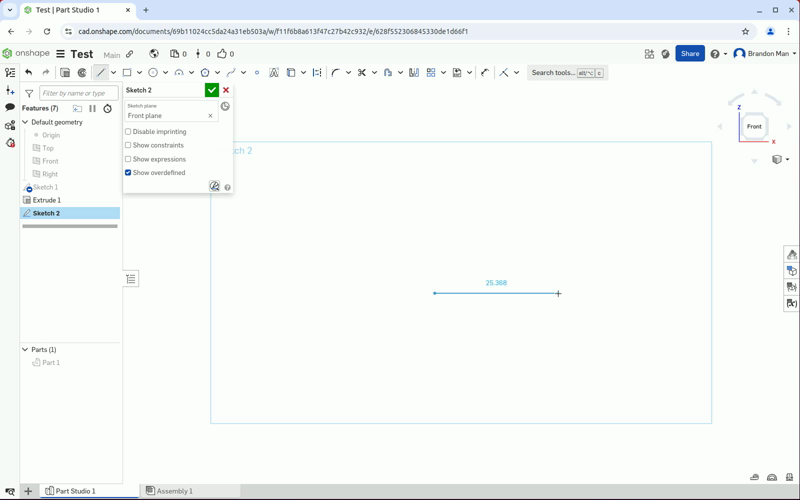
key_up(shift)
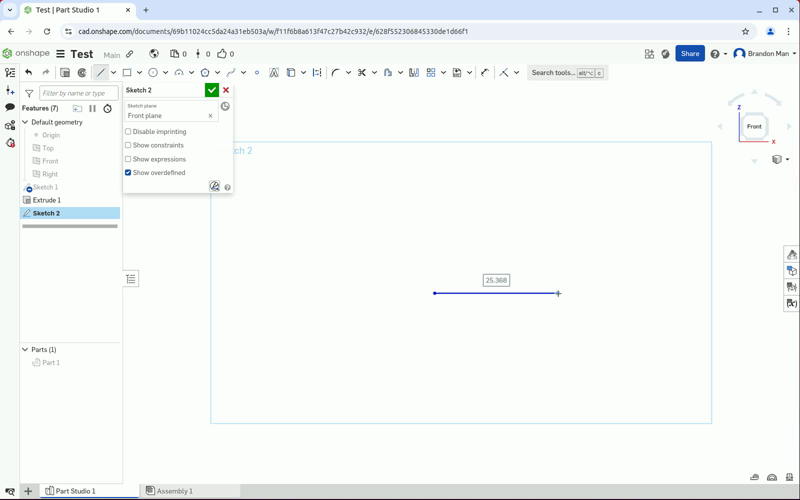
key_down(shift)
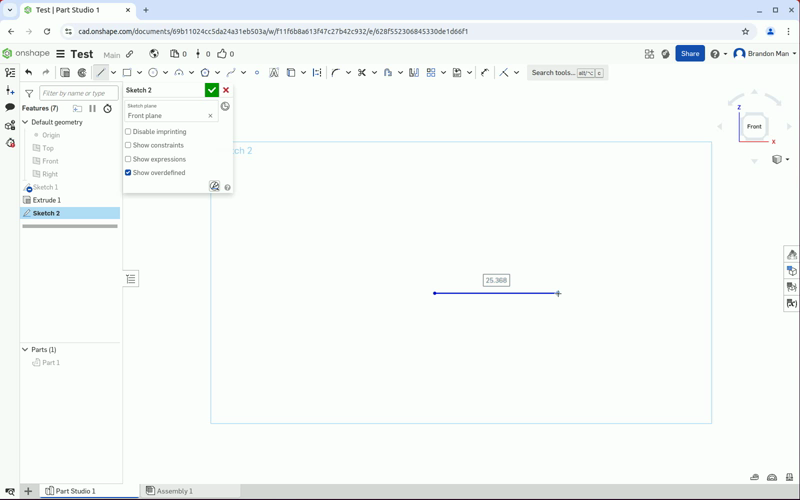
mouse_move(588, 293)
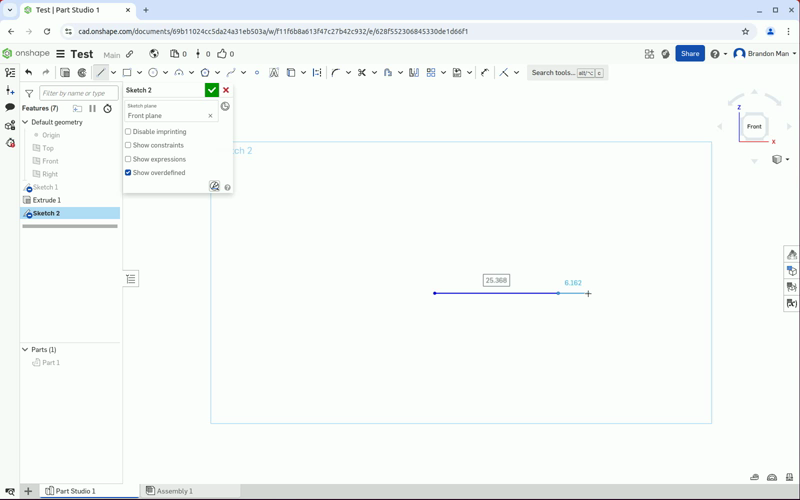
mouse_move(558, 290)
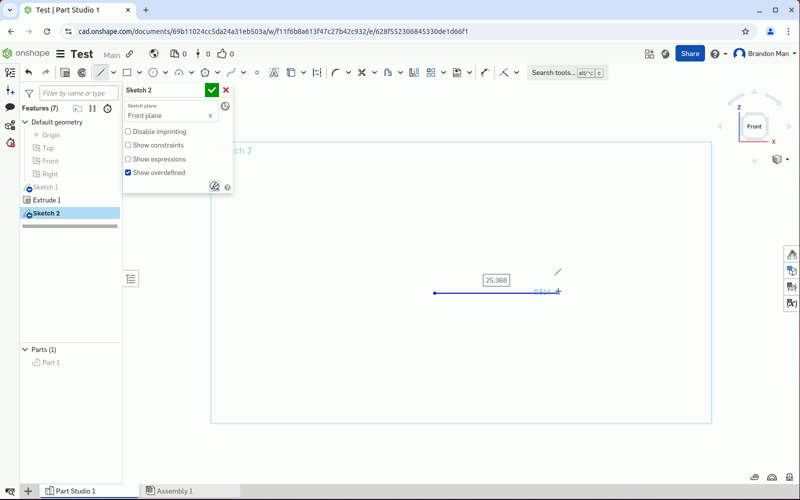
scroll(6)
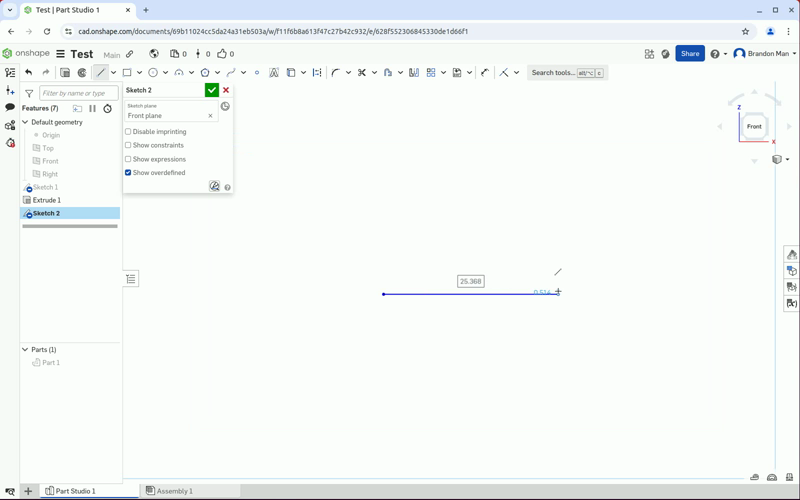
scroll(6)
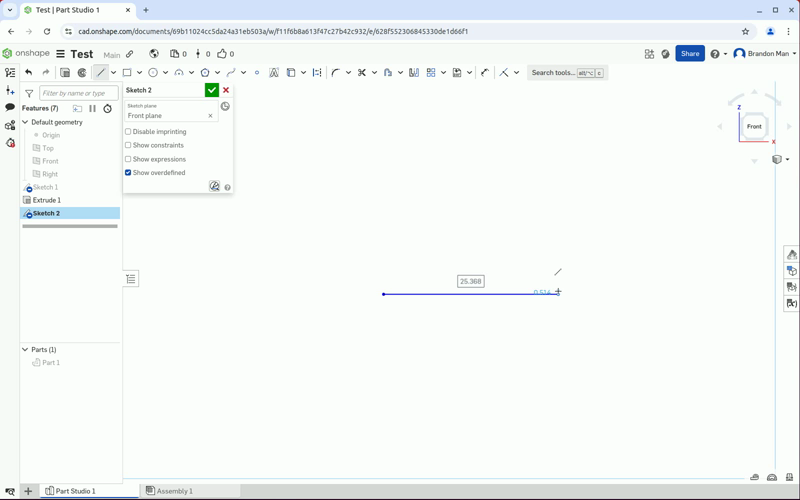
scroll(6)
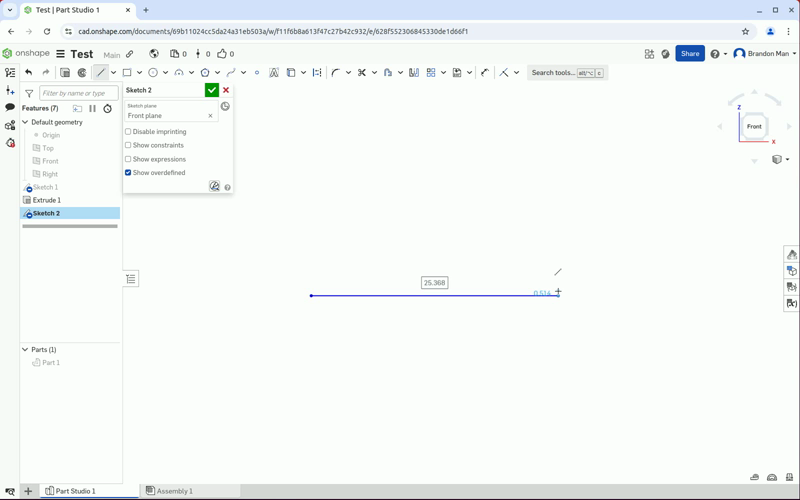
scroll(6)
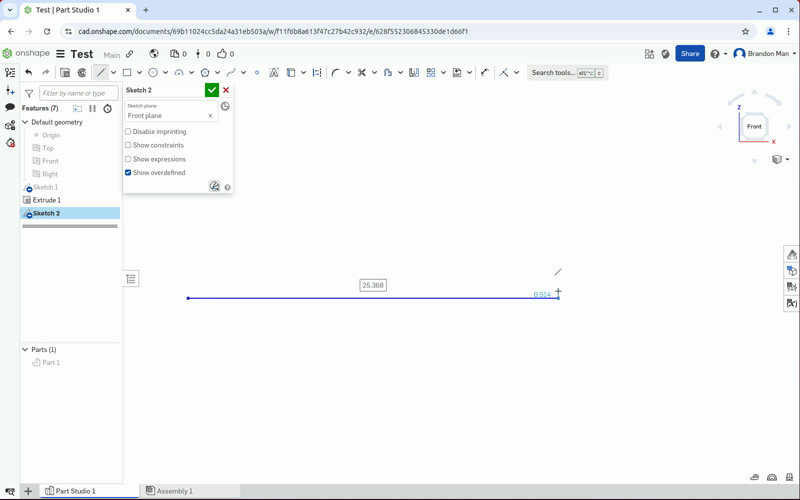
scroll(6)
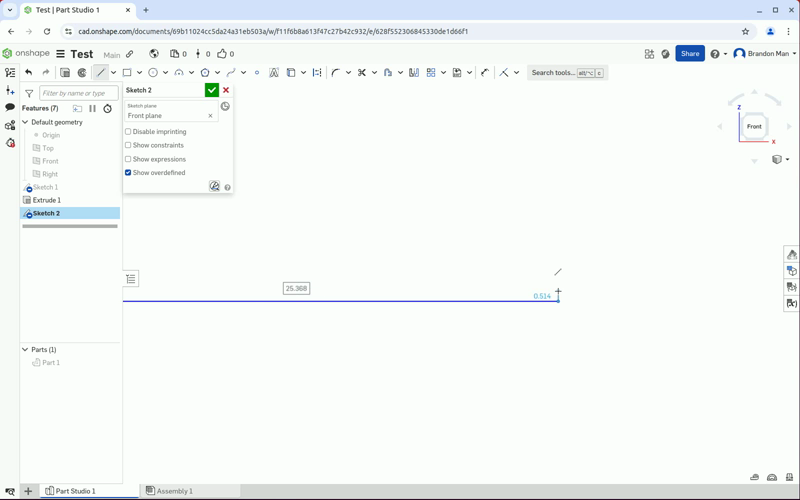
scroll(6)
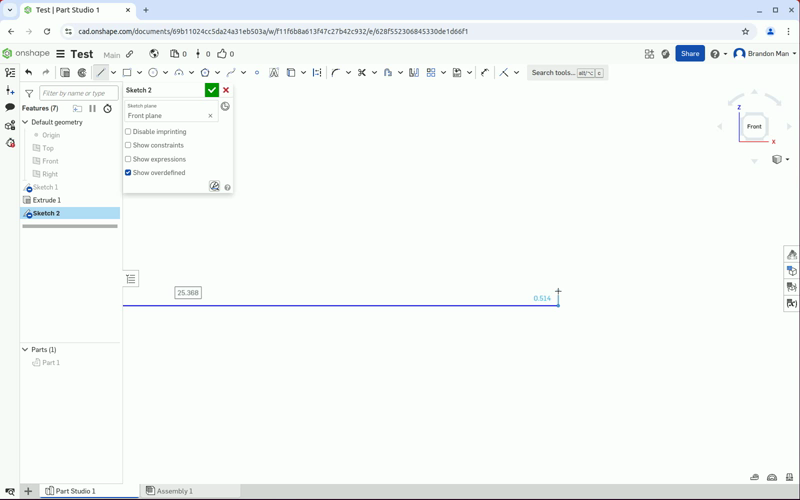
scroll(6)
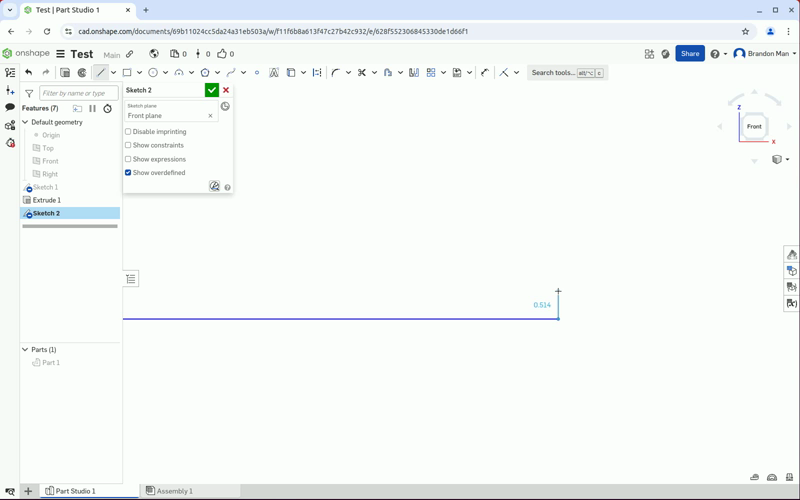
click(558, 290)
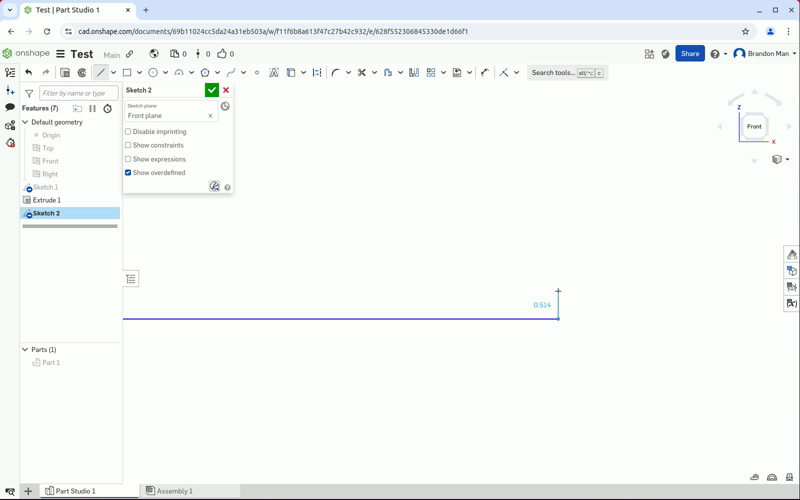
scroll(-6)
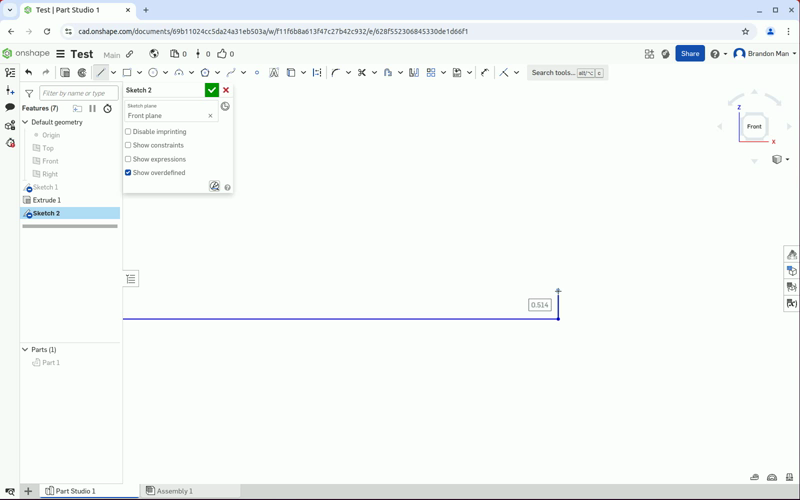
scroll(-6)
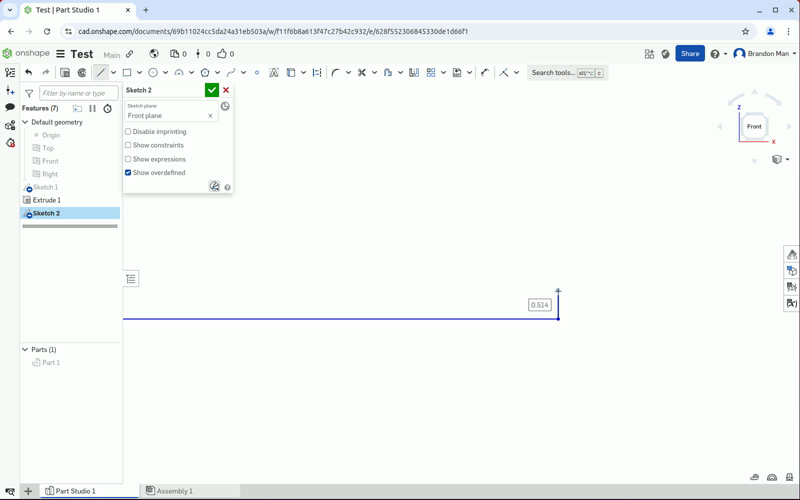
scroll(-6)
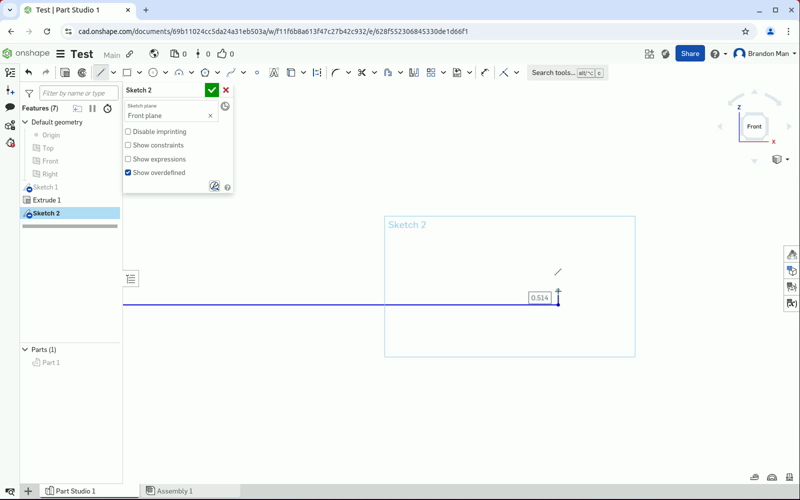
scroll(-6)
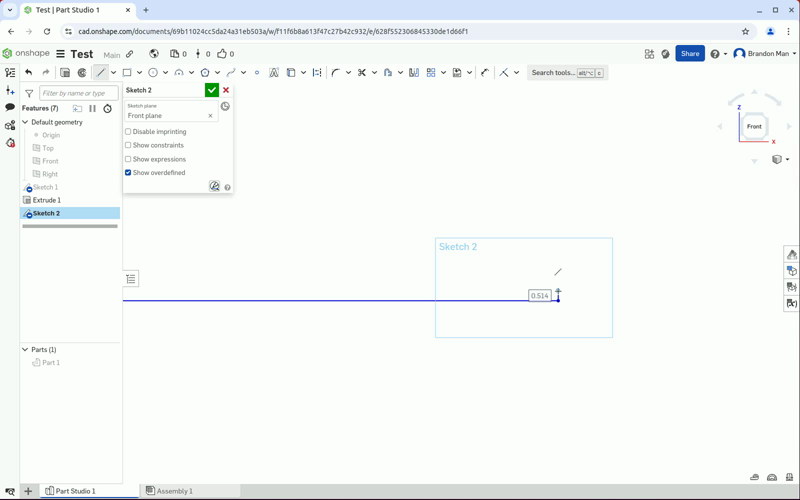
scroll(-6)
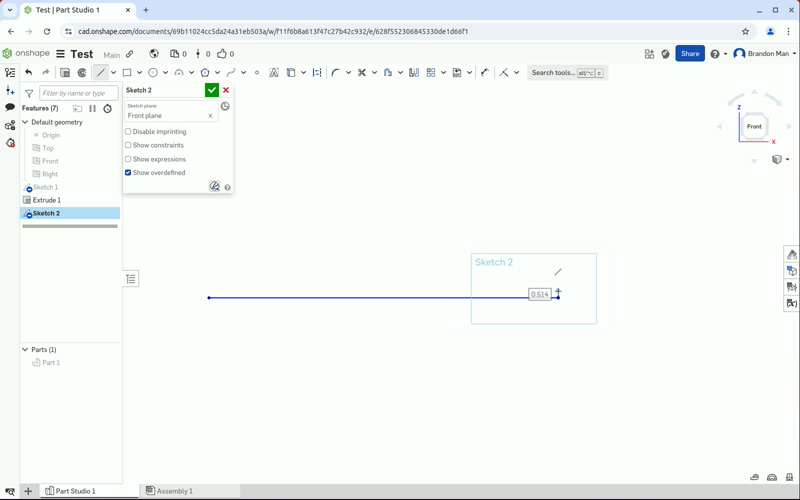
scroll(-6)
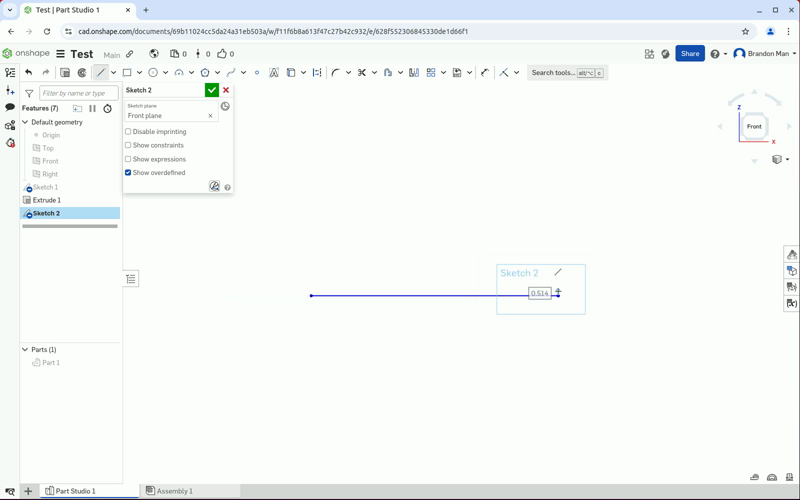
scroll(-6)
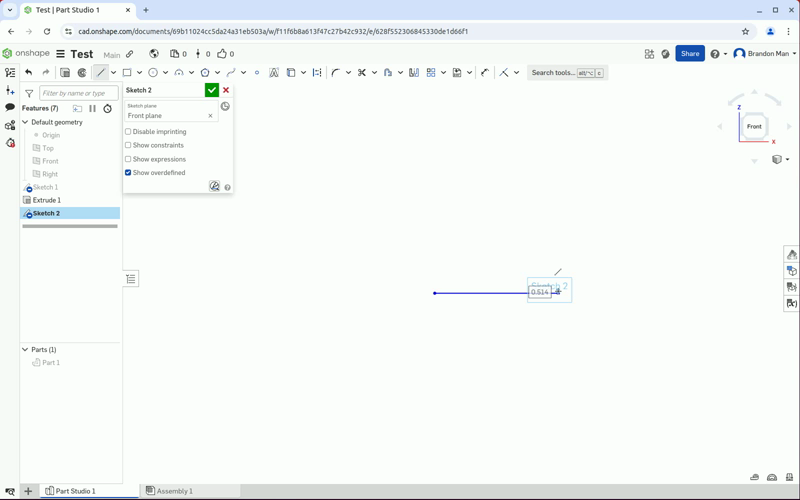
key_up(shift)
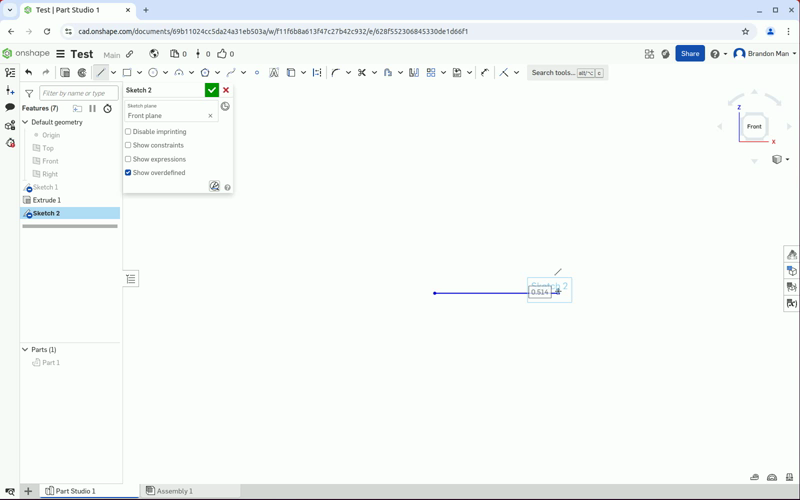
key_down(shift)
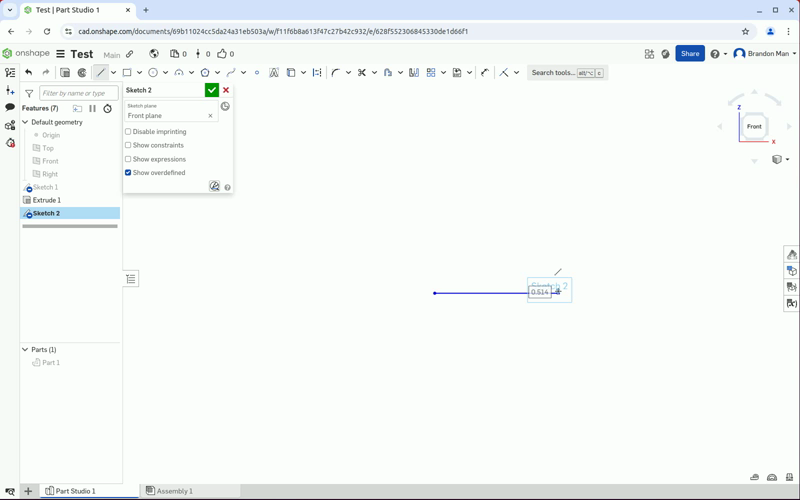
mouse_move(434, 290)
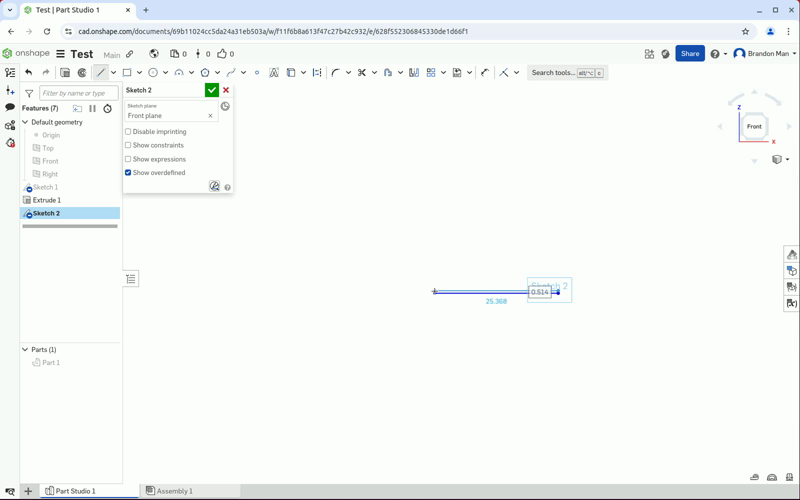
scroll(6)
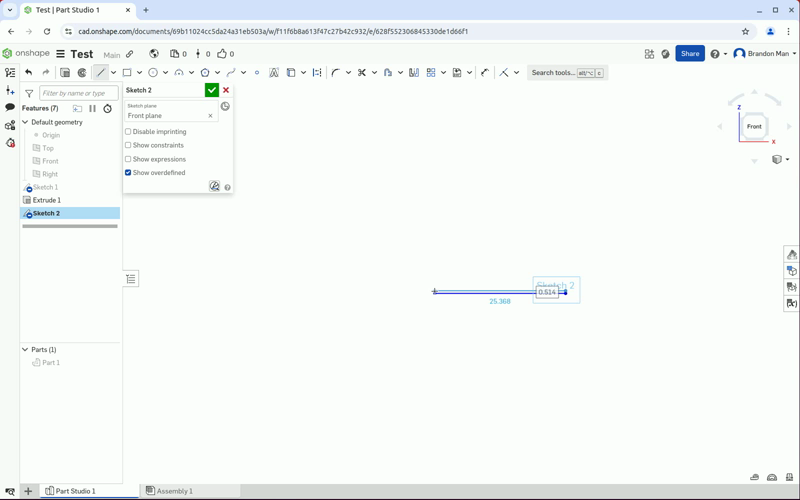
scroll(6)
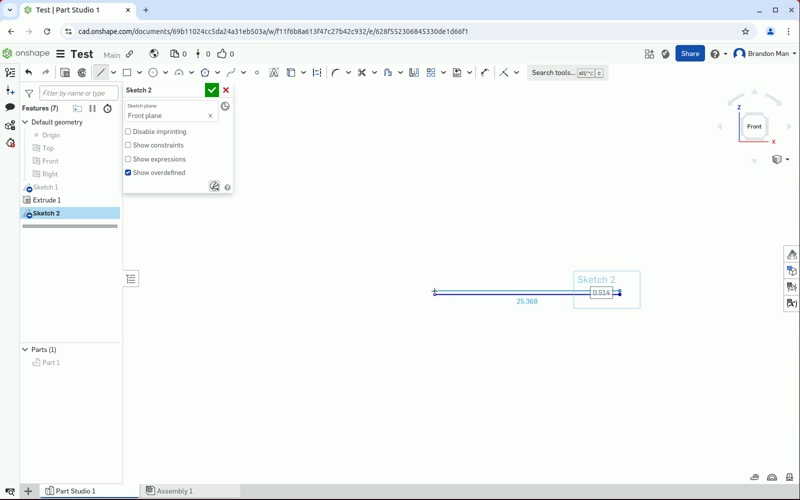
scroll(6)
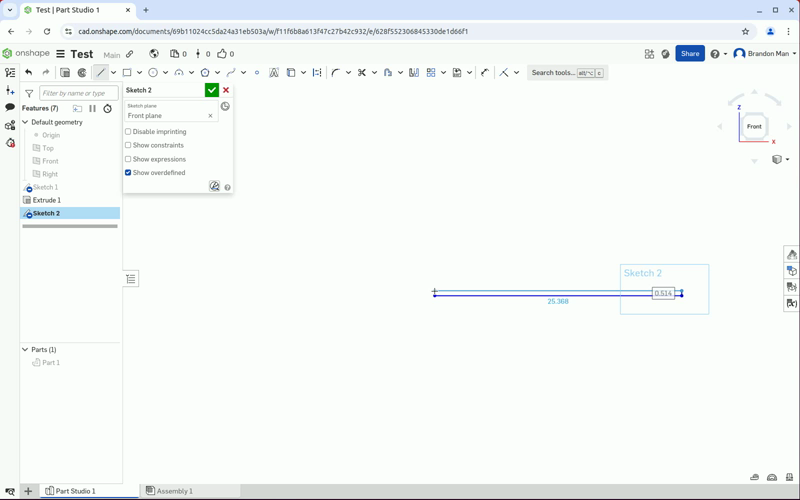
scroll(6)
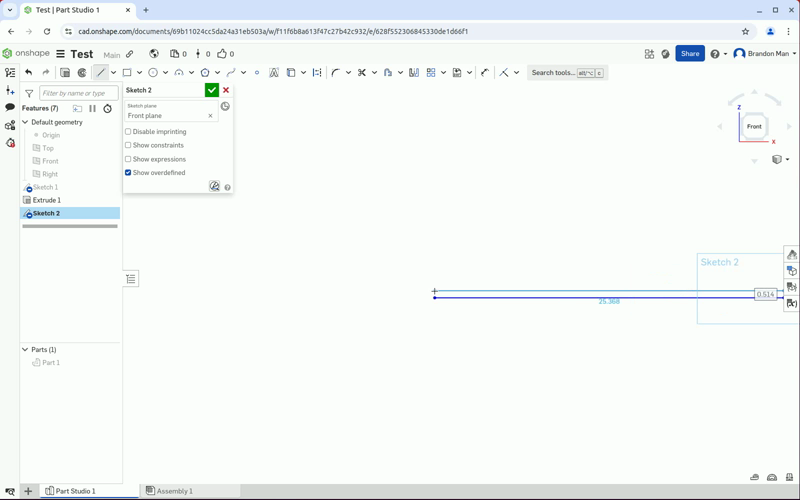
scroll(6)
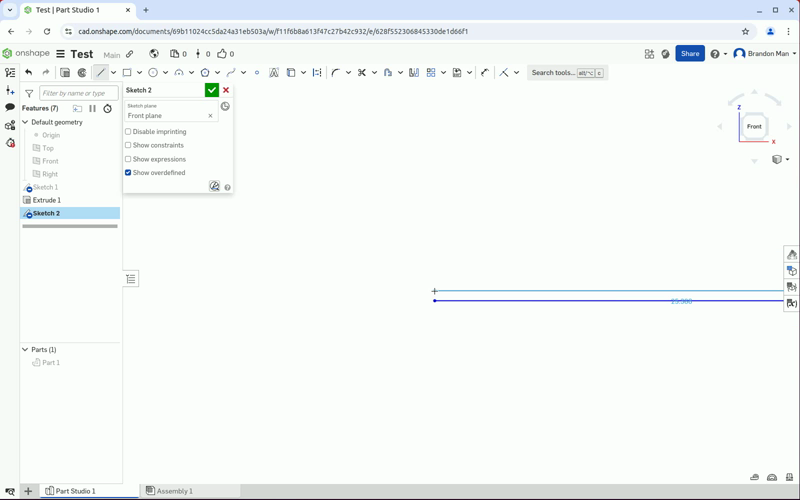
scroll(6)
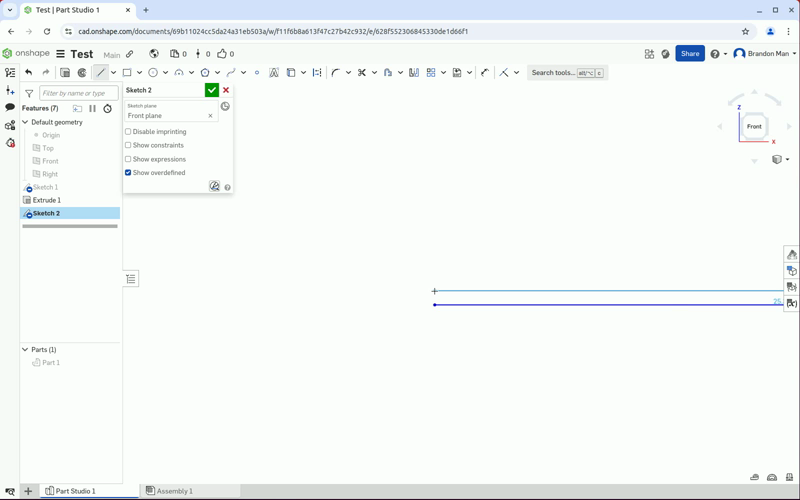
scroll(6)
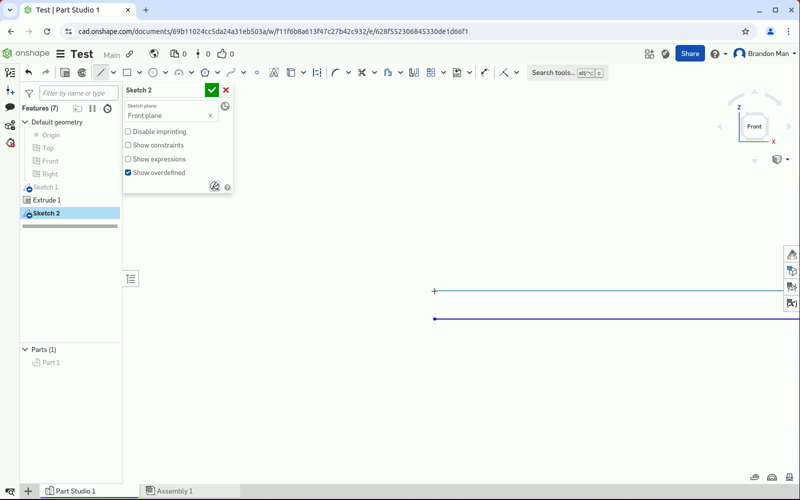
click(434, 290)
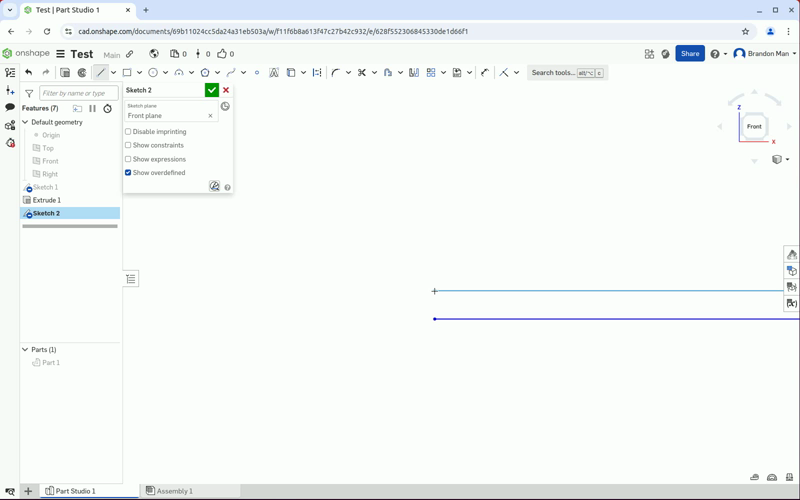
scroll(-6)
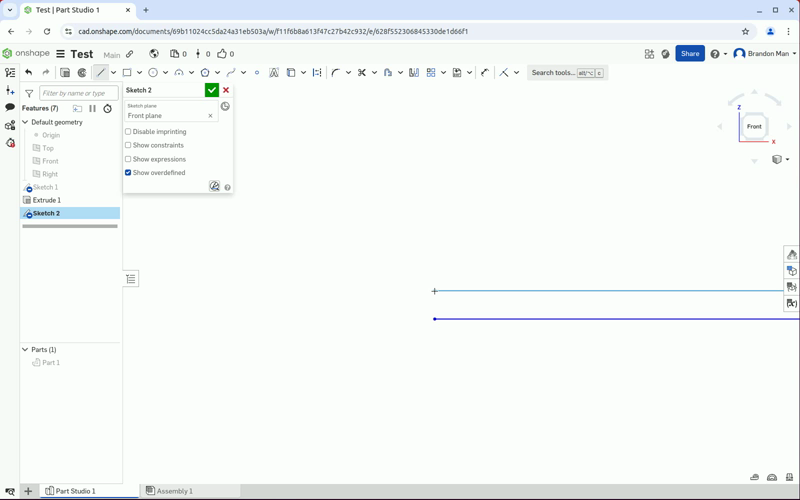
scroll(-6)
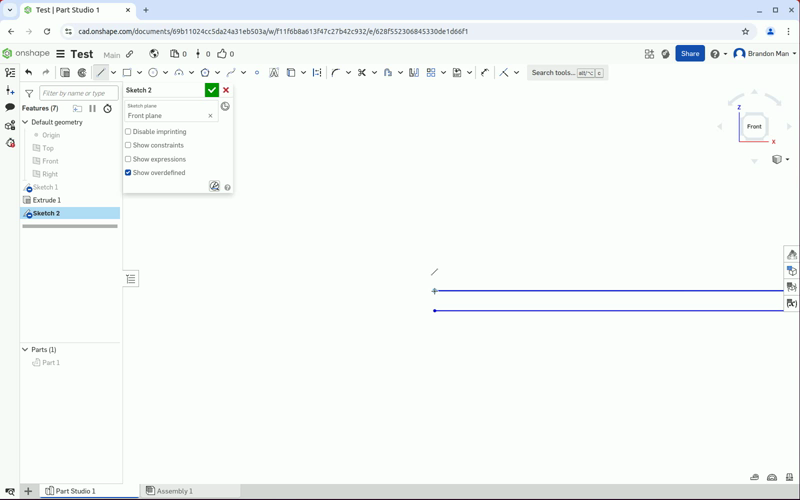
scroll(-6)
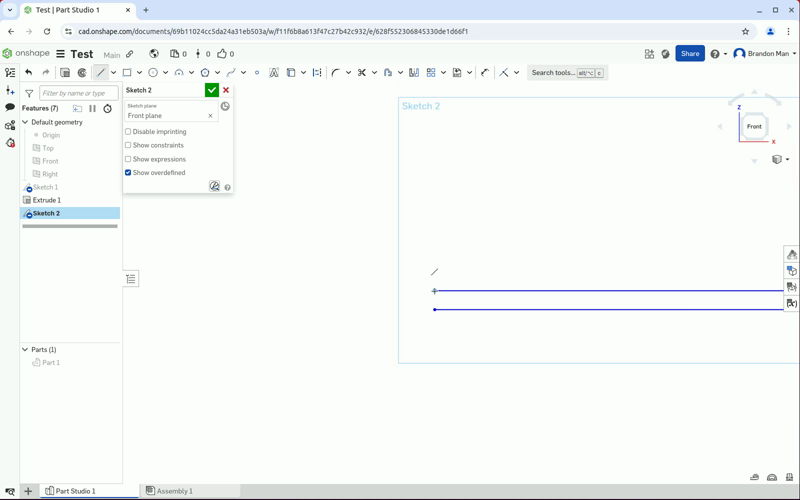
scroll(-6)
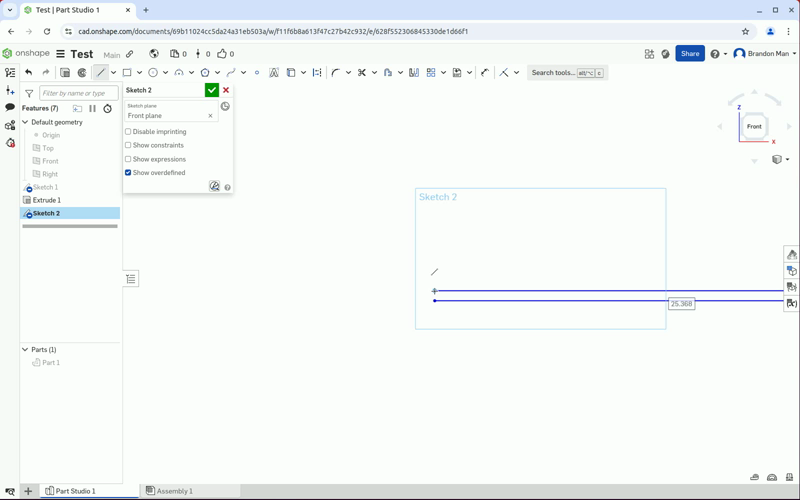
scroll(-6)
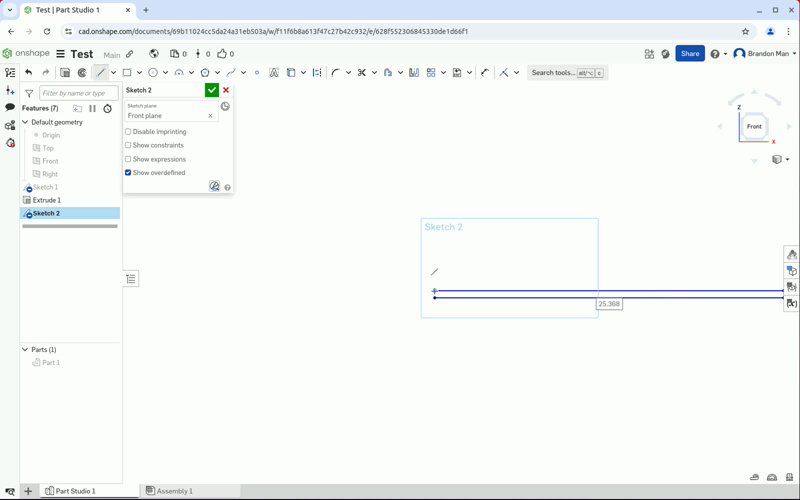
scroll(-6)
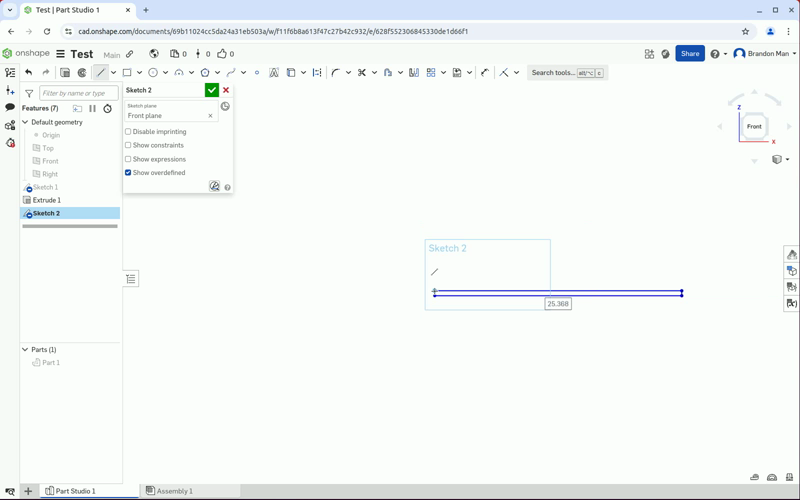
scroll(-6)
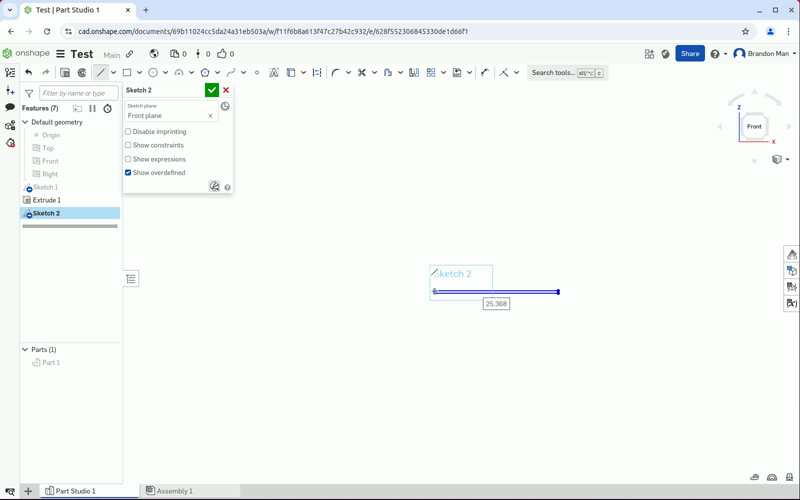
key_up(shift)
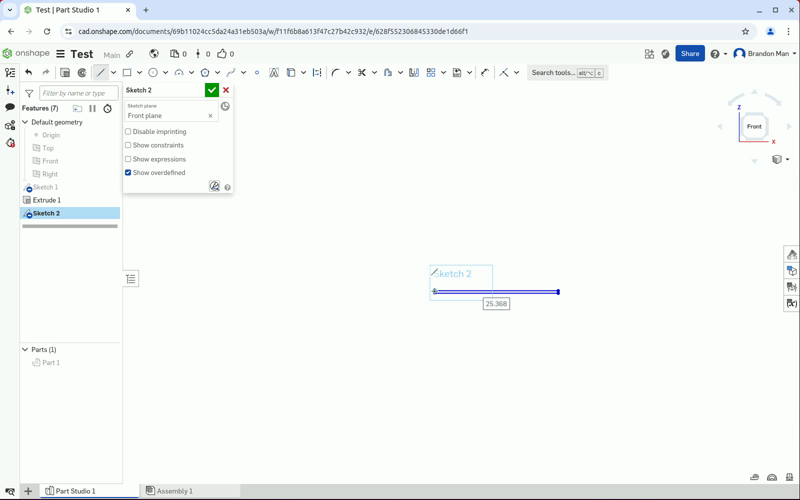
mouse_move(464, 290)
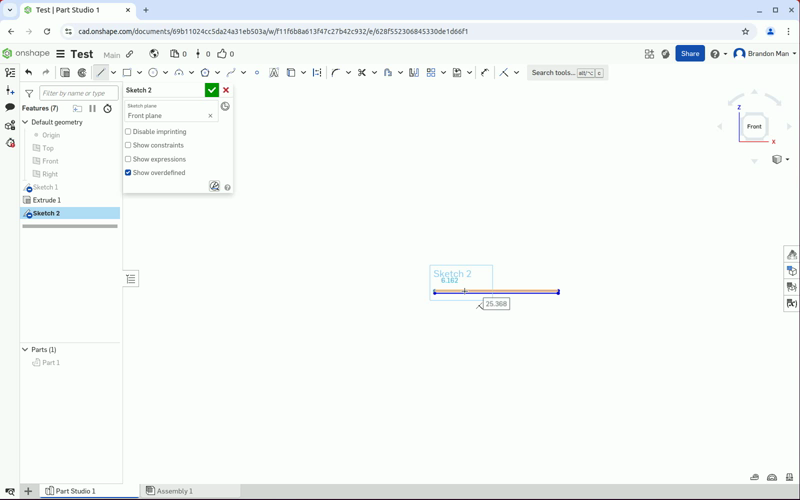
key_down(shift)
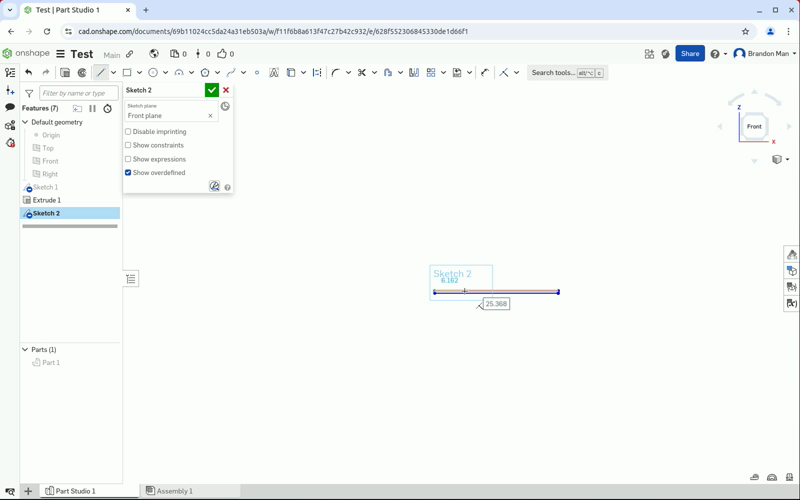
mouse_move(434, 293)
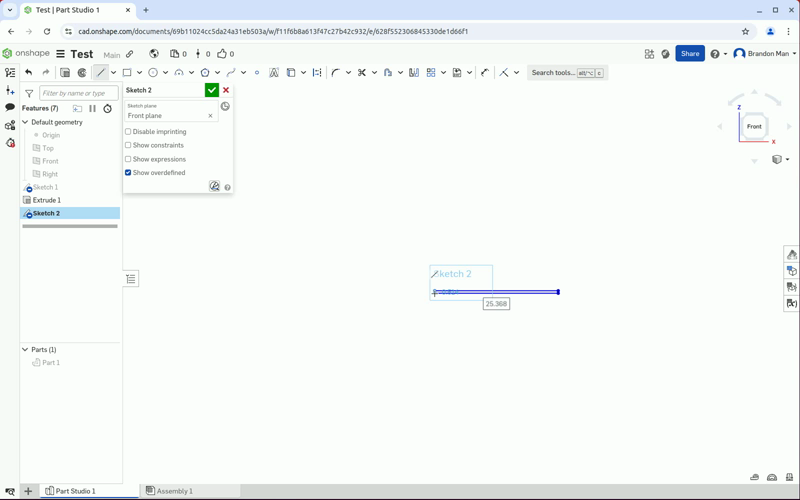
scroll(6)
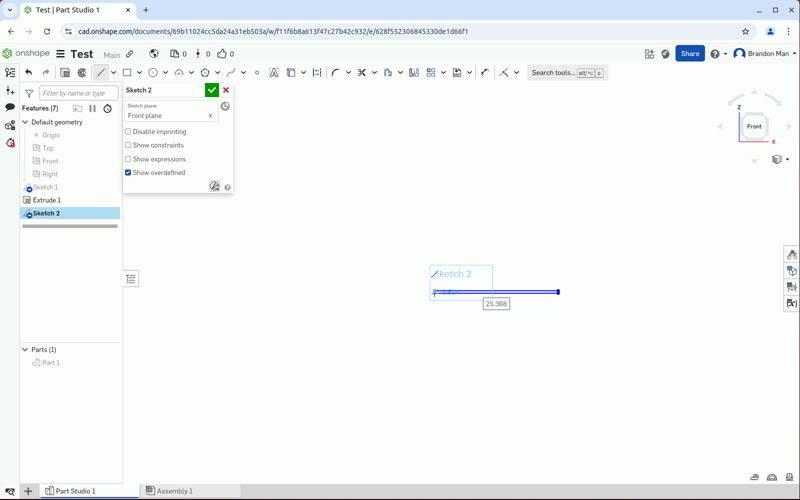
scroll(6)
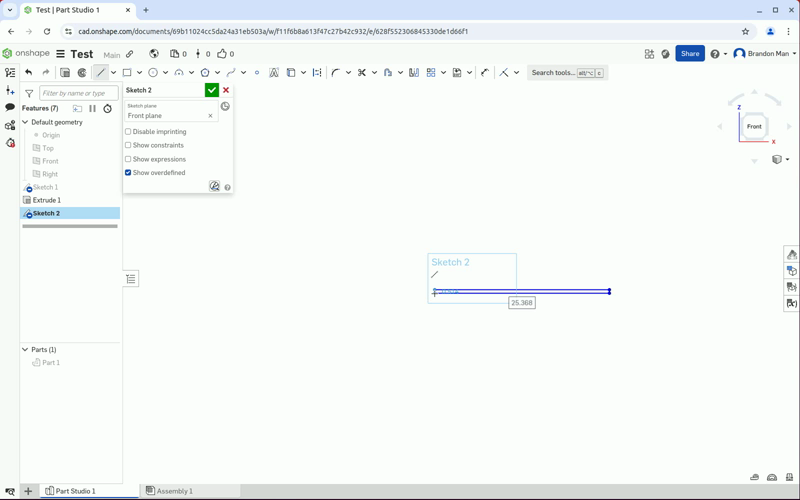
scroll(6)
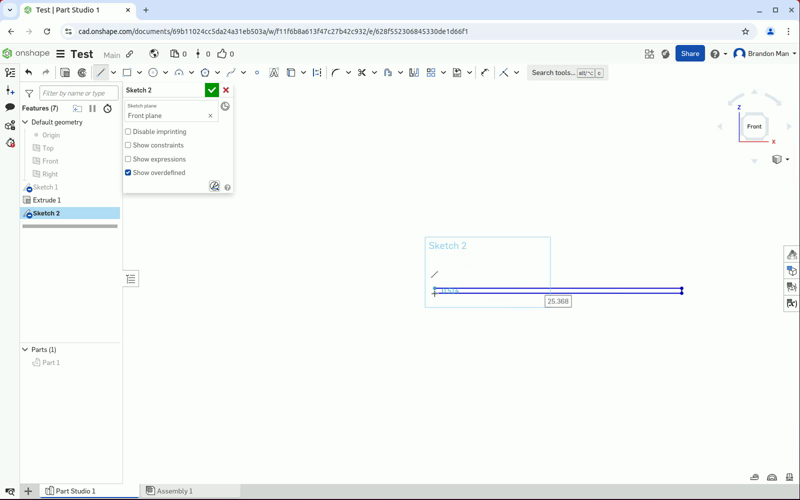
scroll(6)
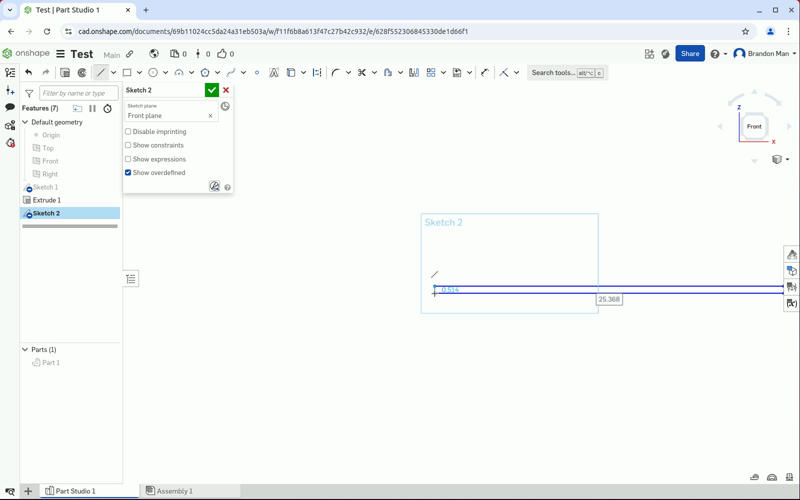
scroll(6)
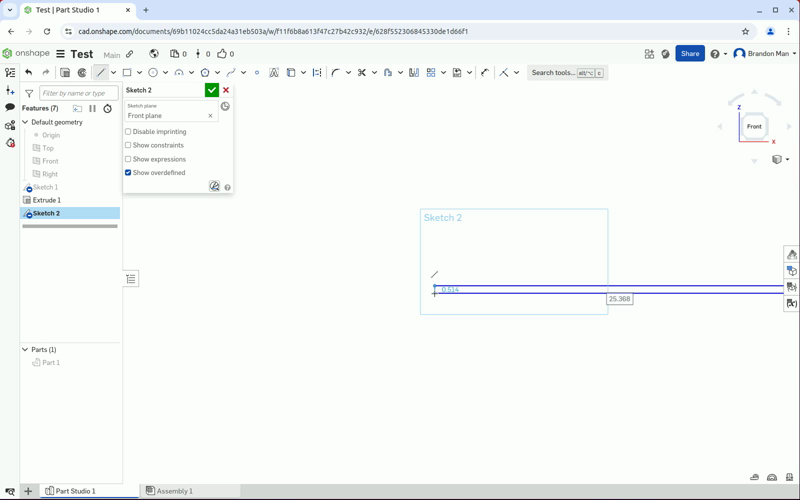
scroll(6)
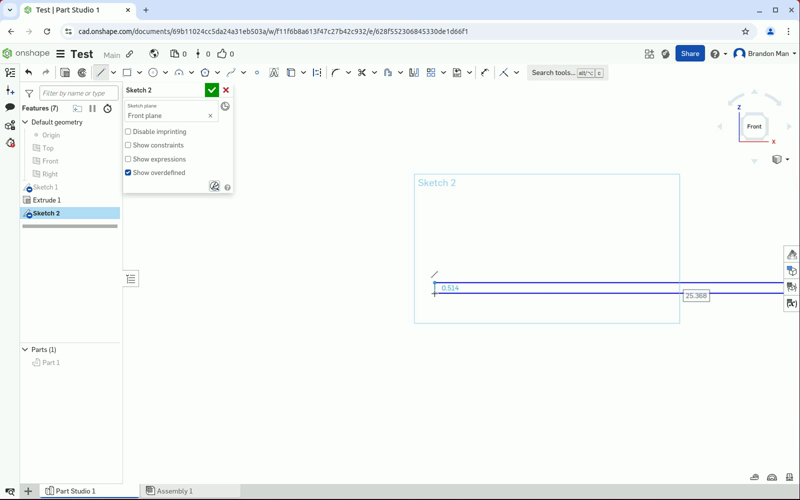
scroll(6)
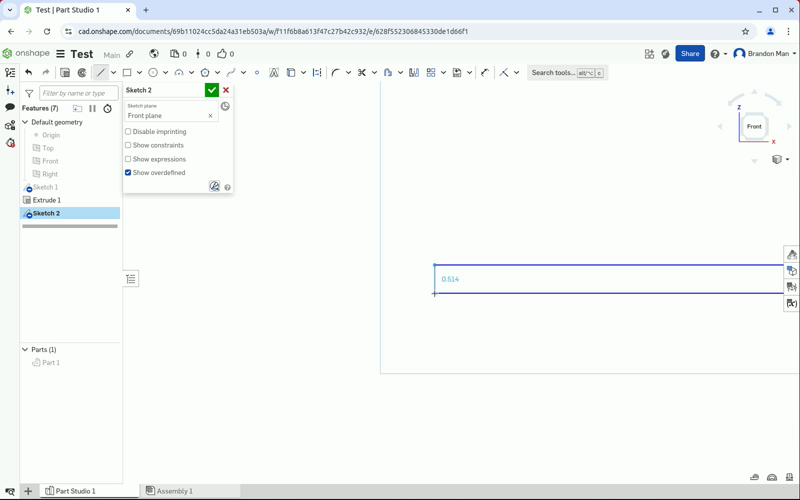
key_up(shift)
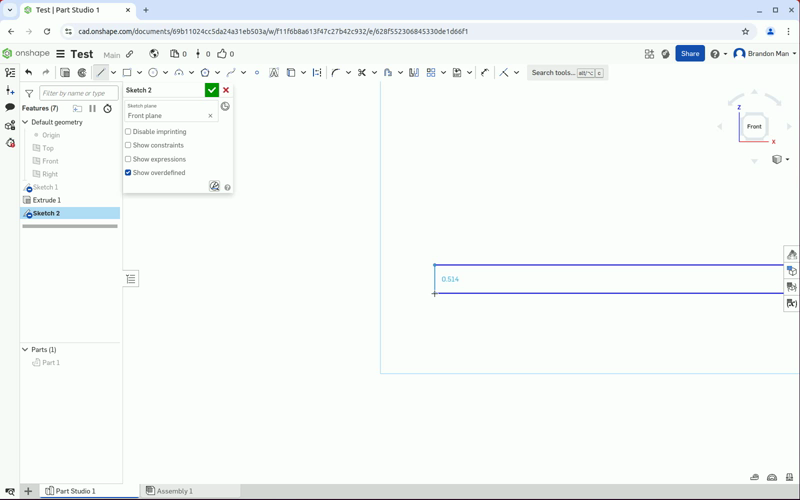
click(434, 293)
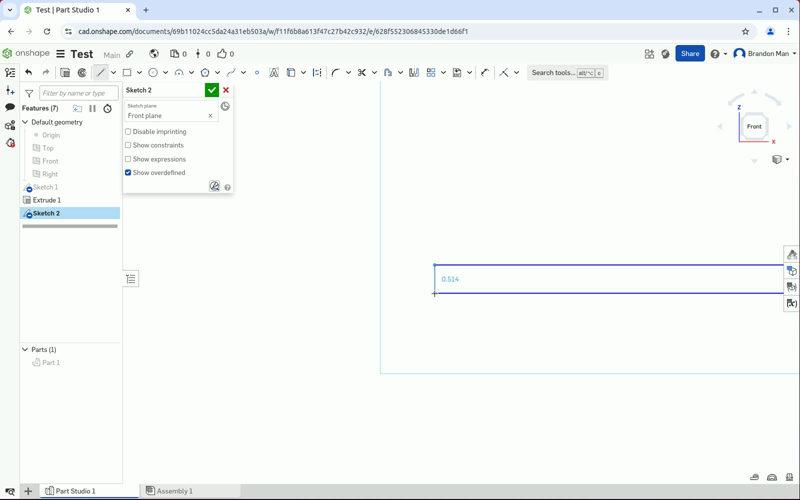
scroll(-6)
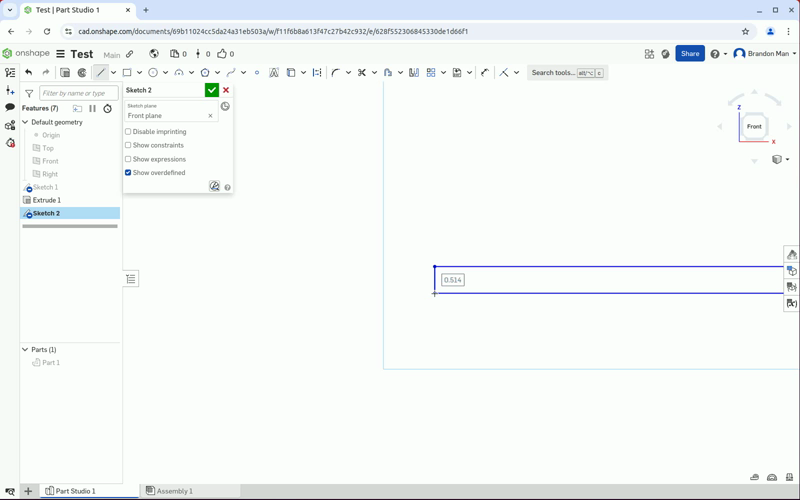
scroll(-6)
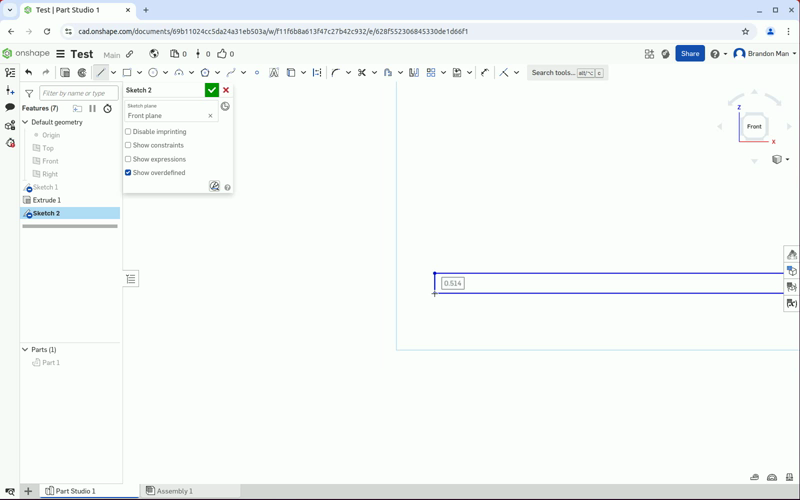
scroll(-6)
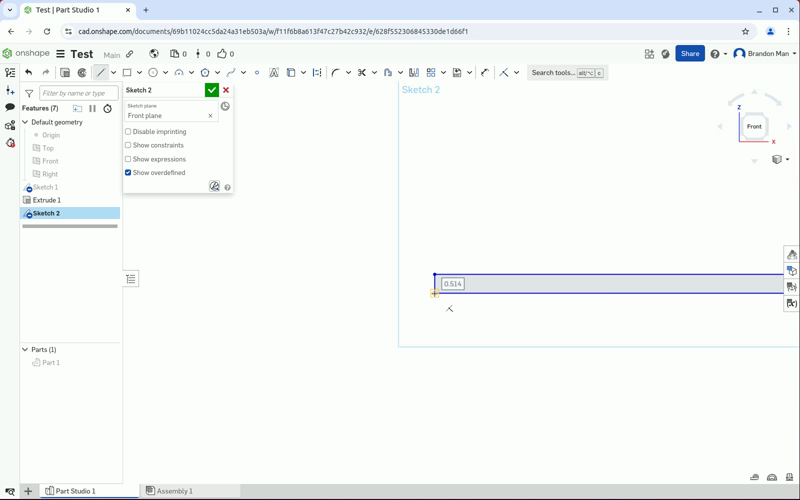
scroll(-6)
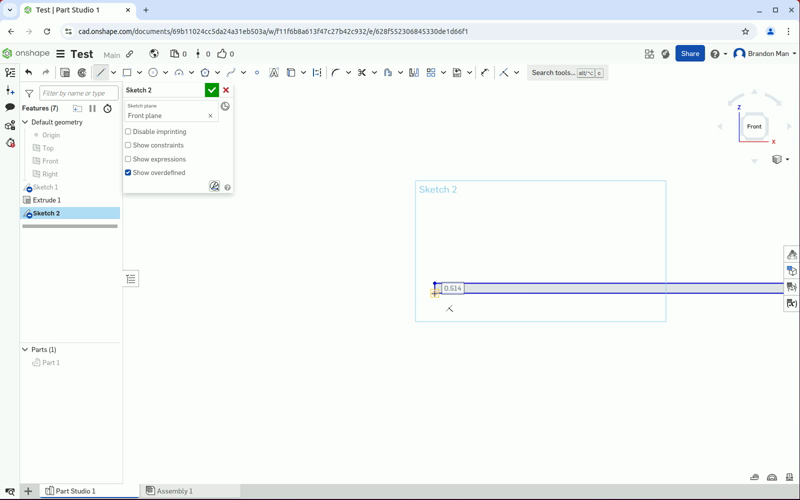
scroll(-6)
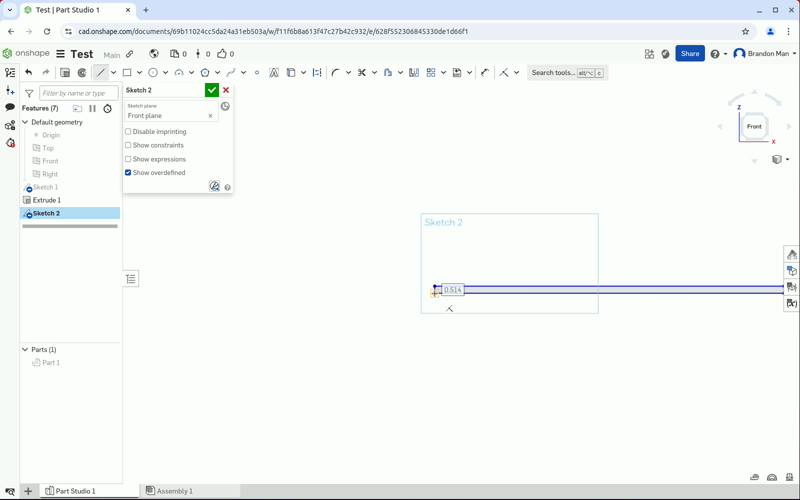
scroll(-6)
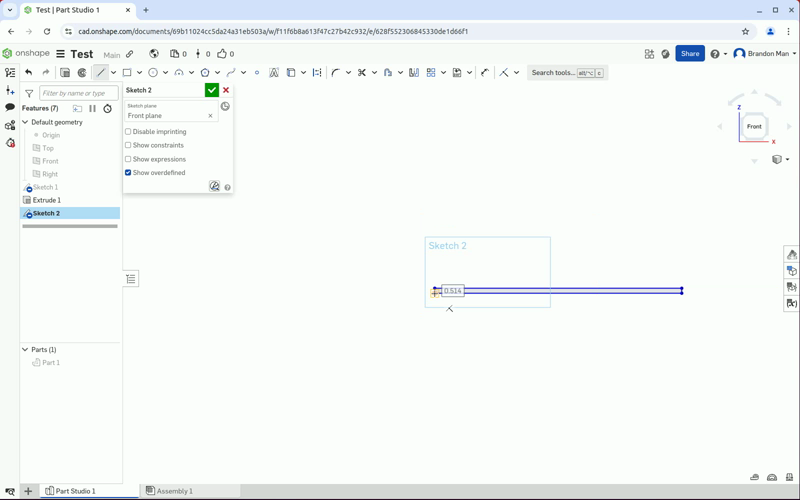
scroll(-6)
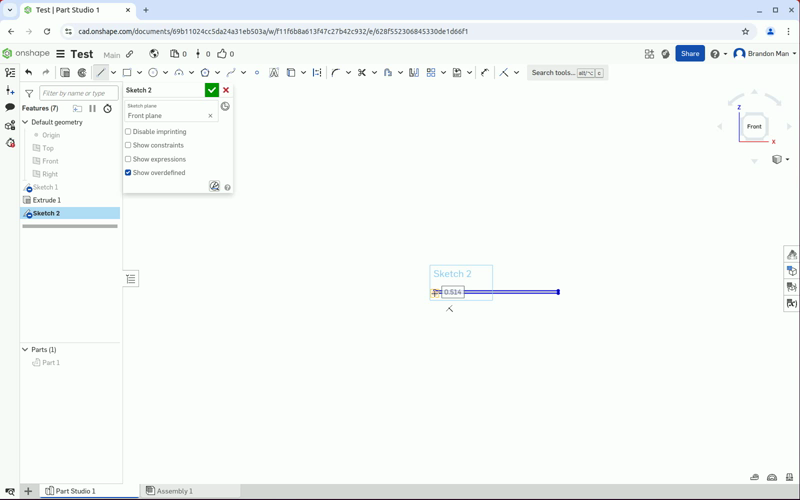
key(esc)
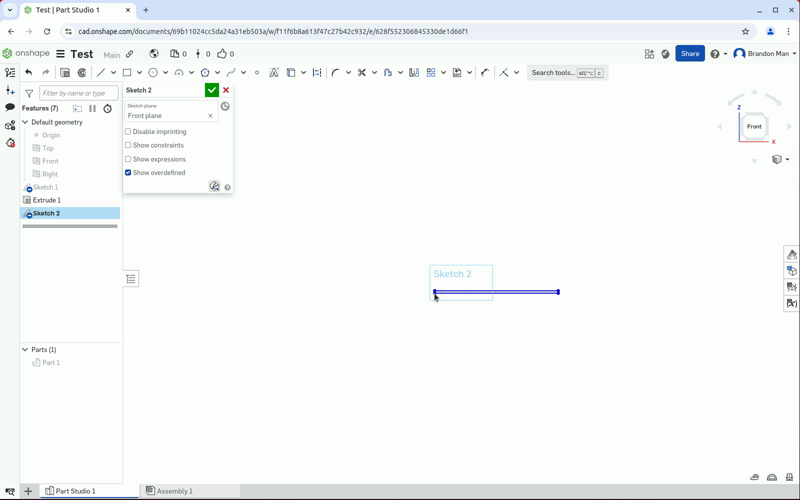
mouse_move(436, 290)
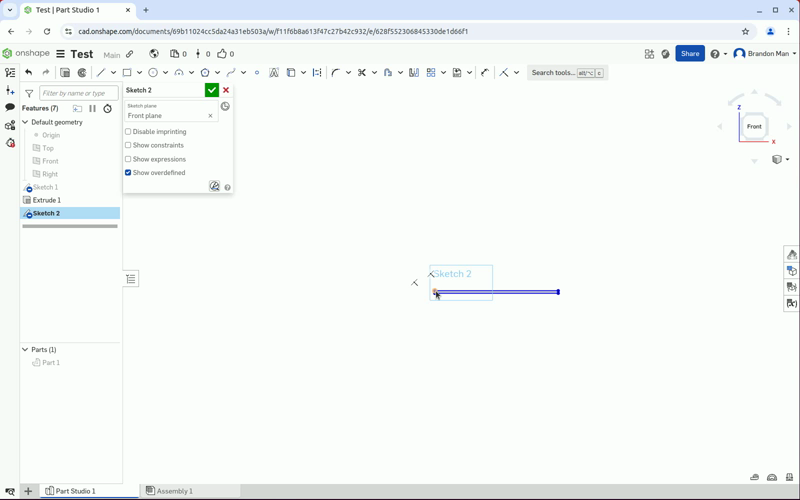
scroll(6)
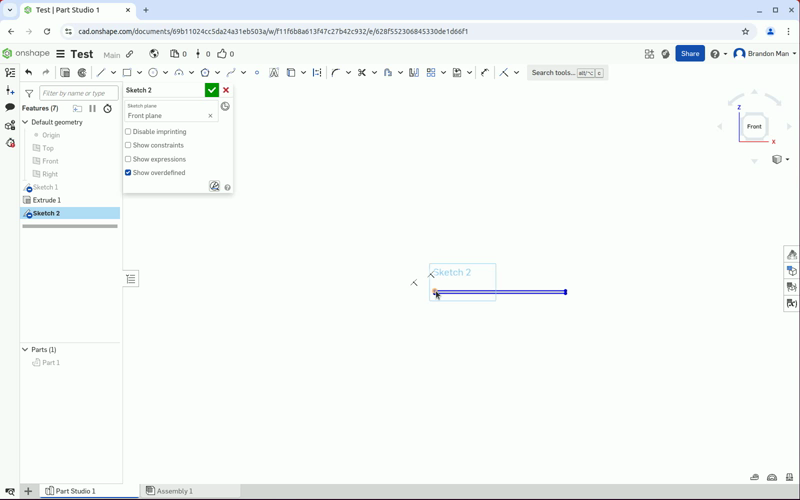
scroll(6)
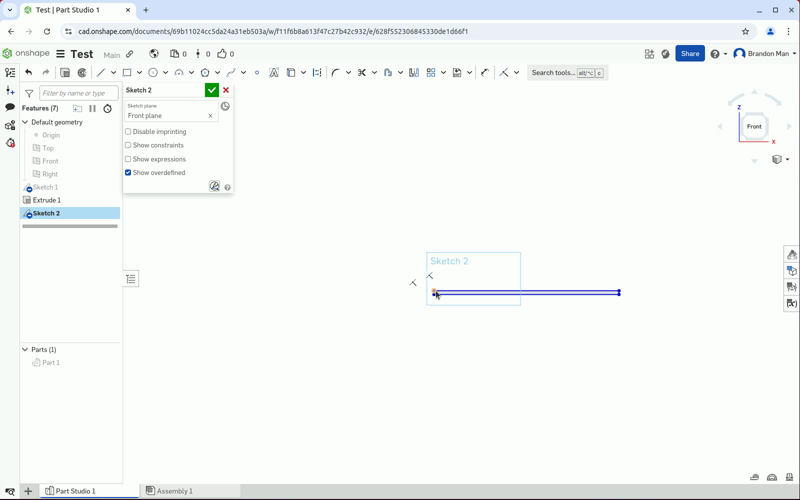
scroll(6)
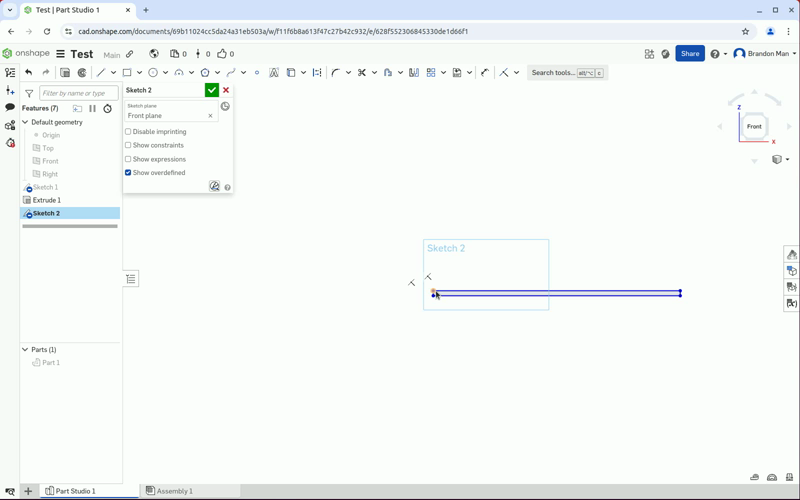
scroll(6)
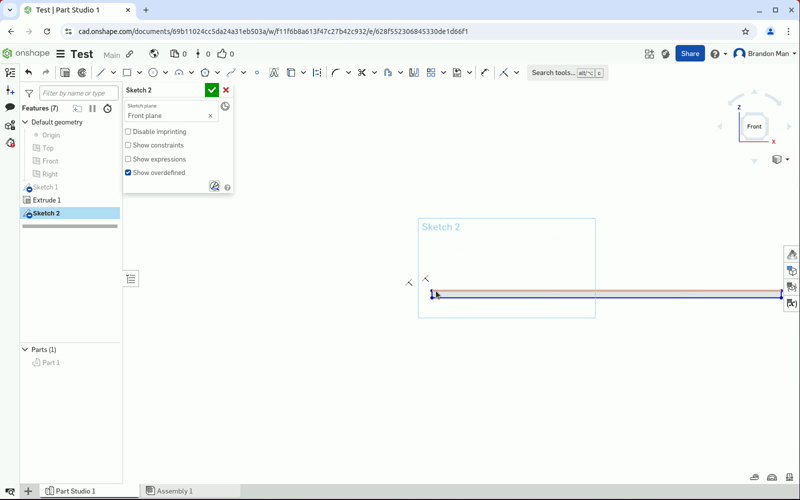
scroll(6)
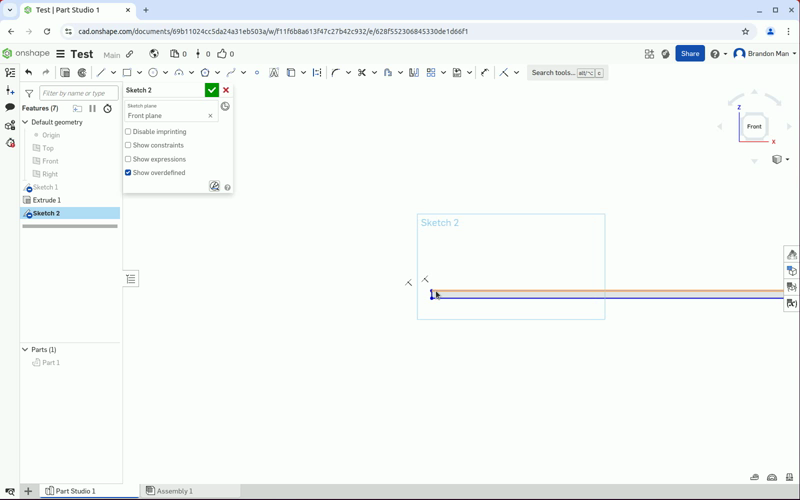
scroll(6)
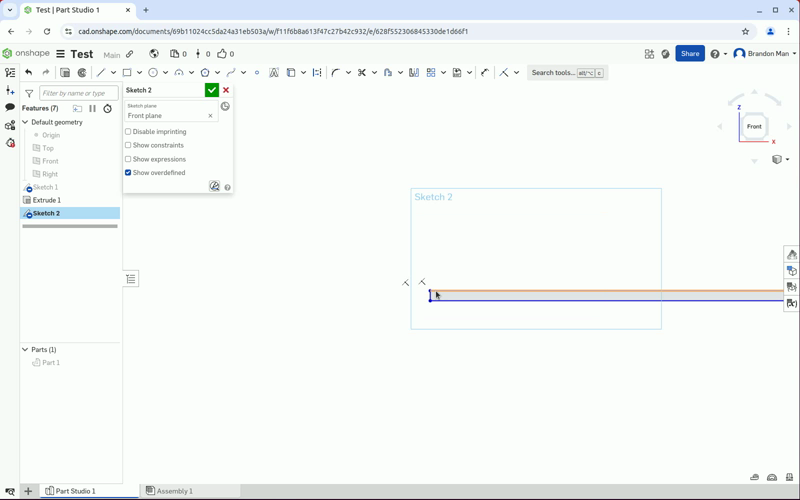
scroll(6)
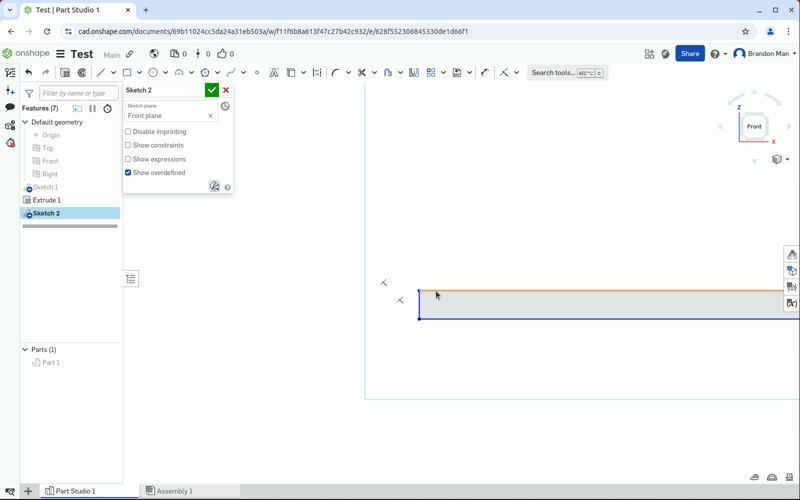
click(436, 290)
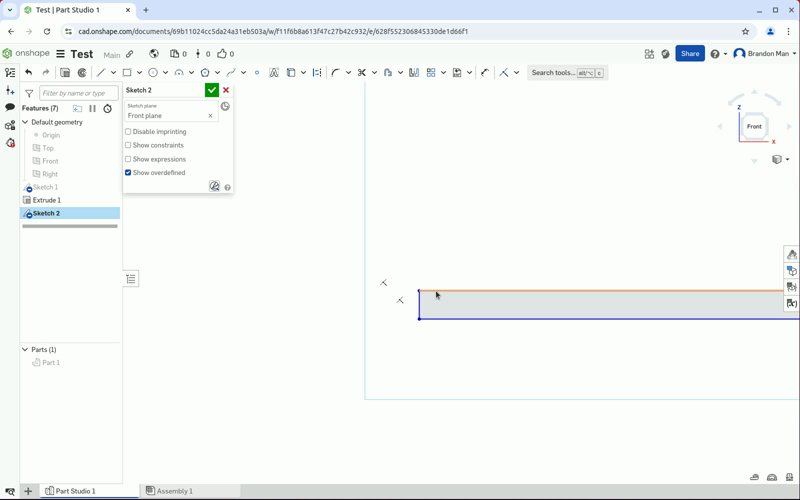
scroll(-6)
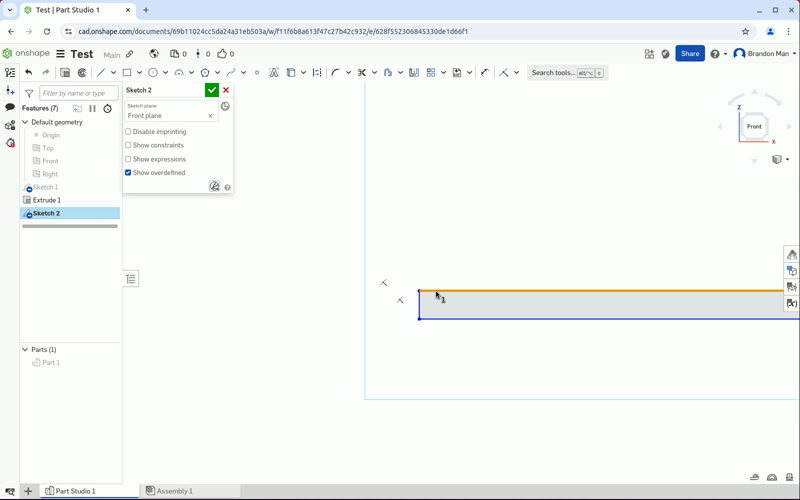
scroll(-6)
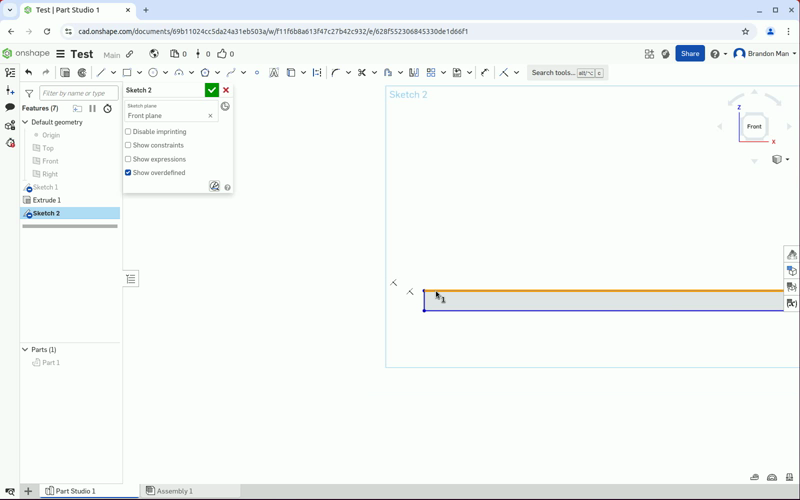
scroll(-6)
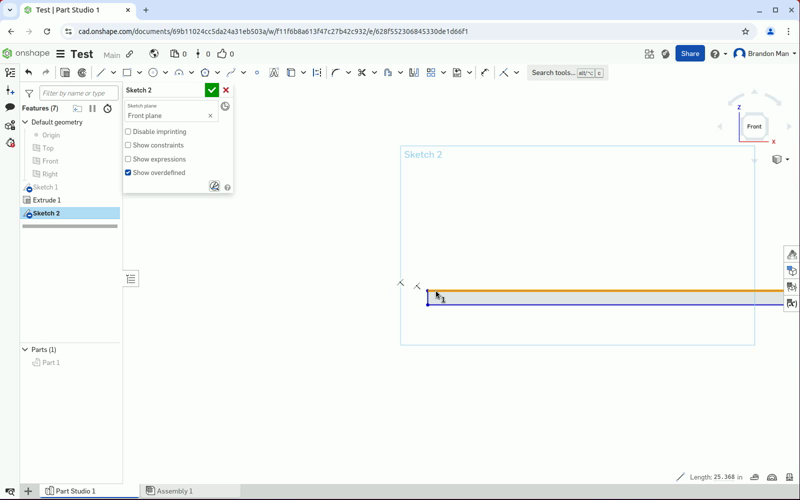
scroll(-6)
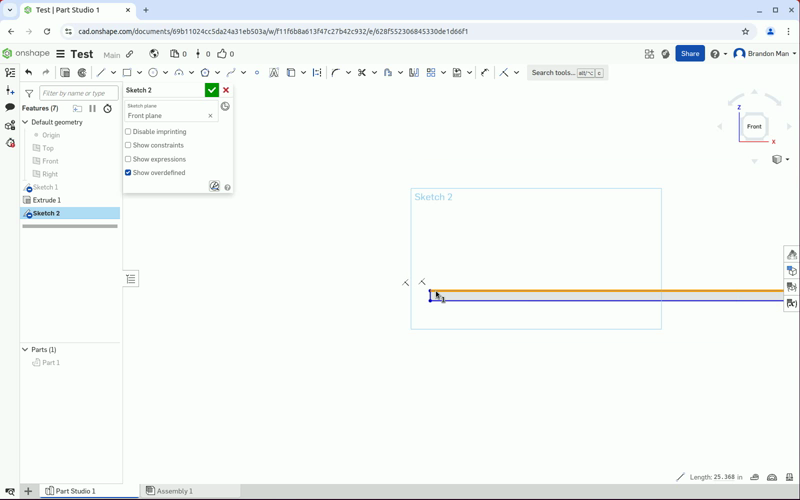
scroll(-6)
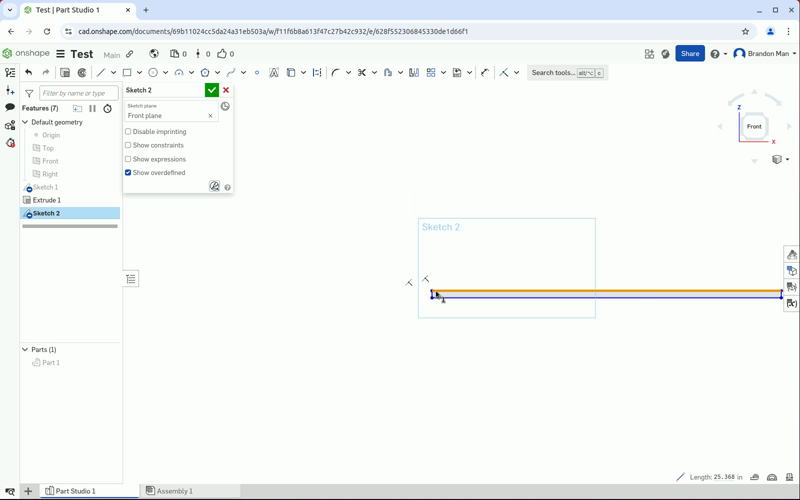
scroll(-6)
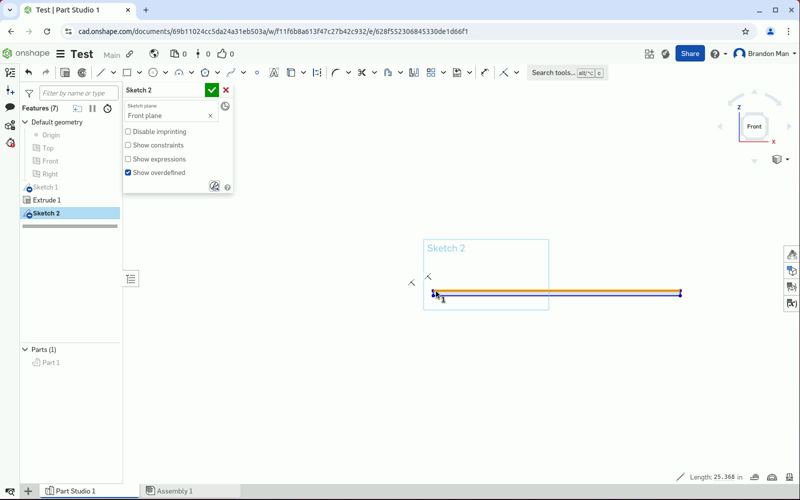
scroll(-6)
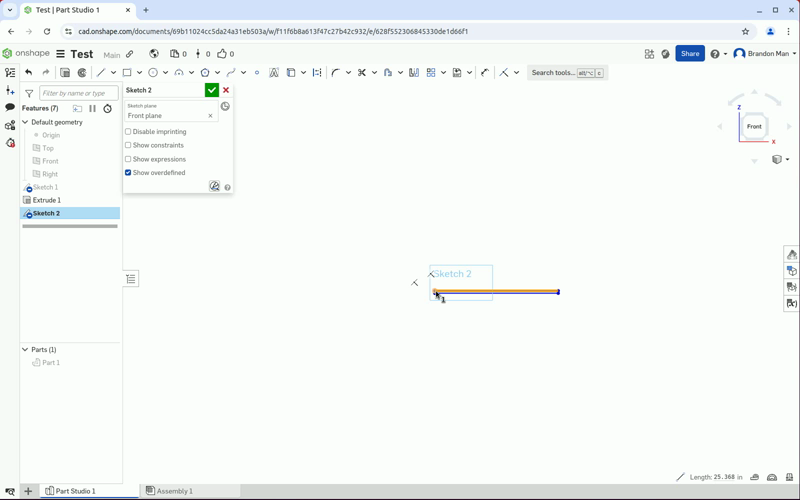
mouse_move(73, 352)
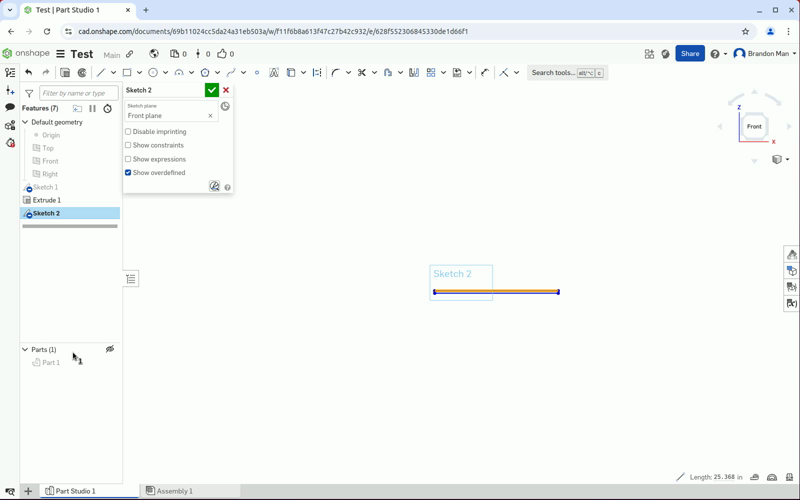
key(shift+y)
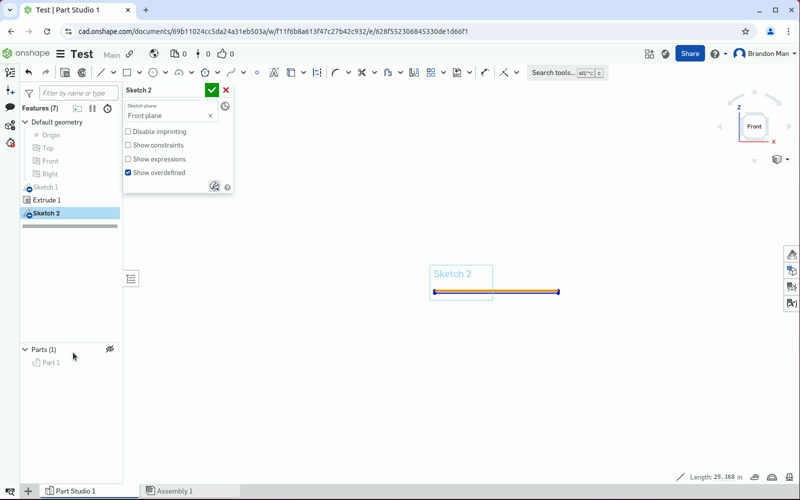
key(shift+e)
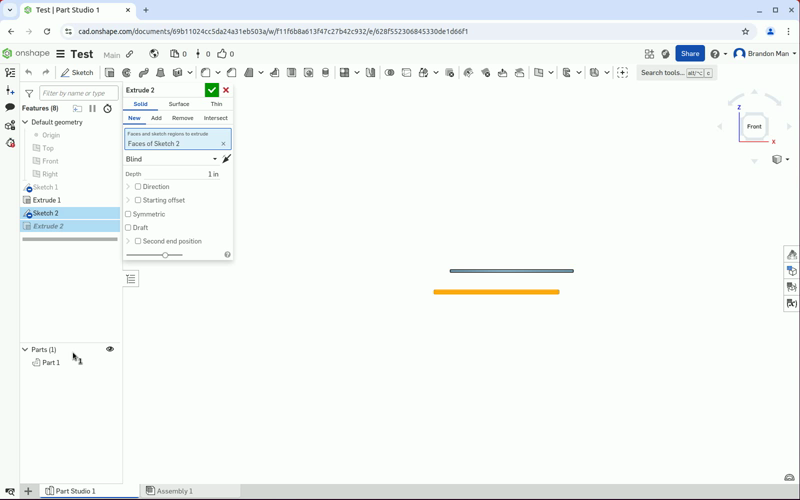
mouse_move(143, 106)
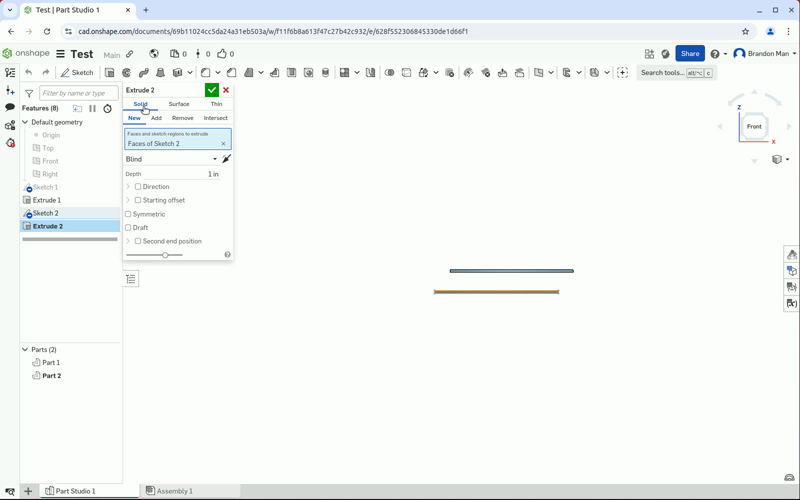
click(143, 106)
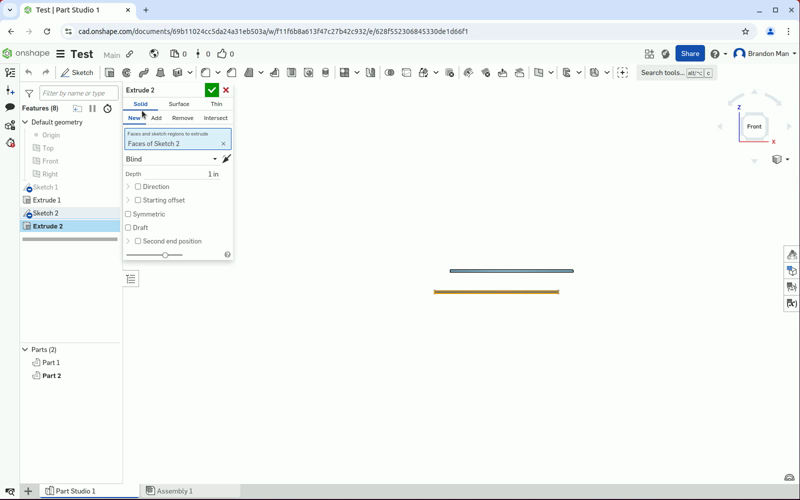
mouse_move(137, 120)
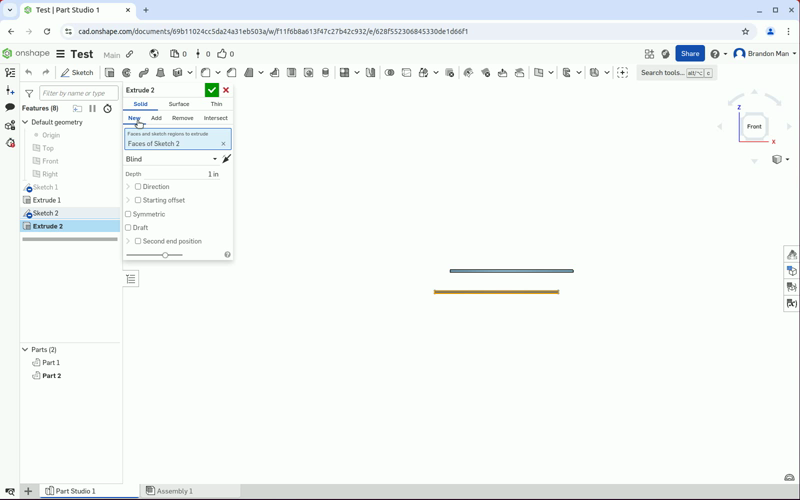
click(137, 120)
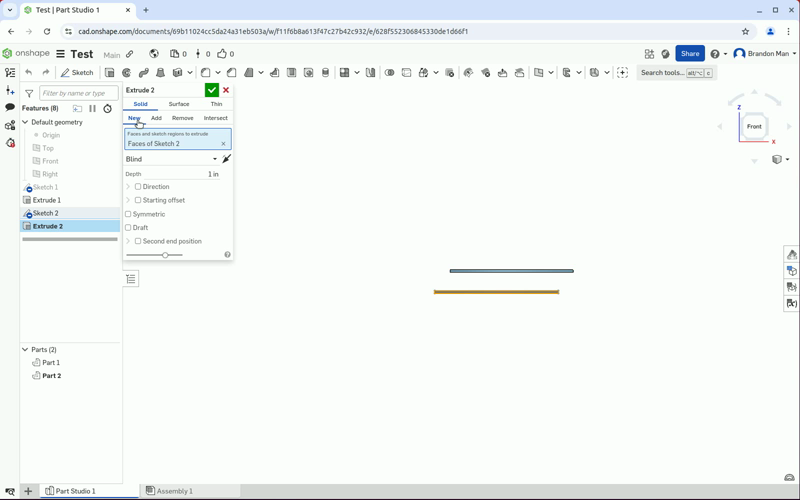
key(tab, 4)
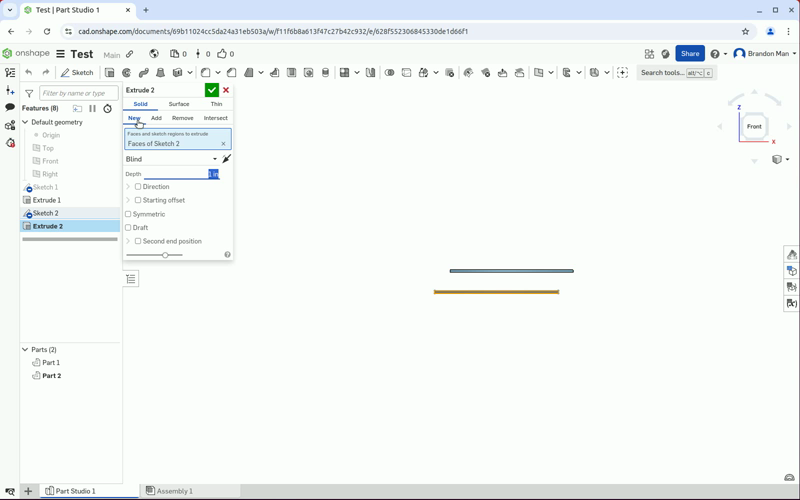
text(0.481)
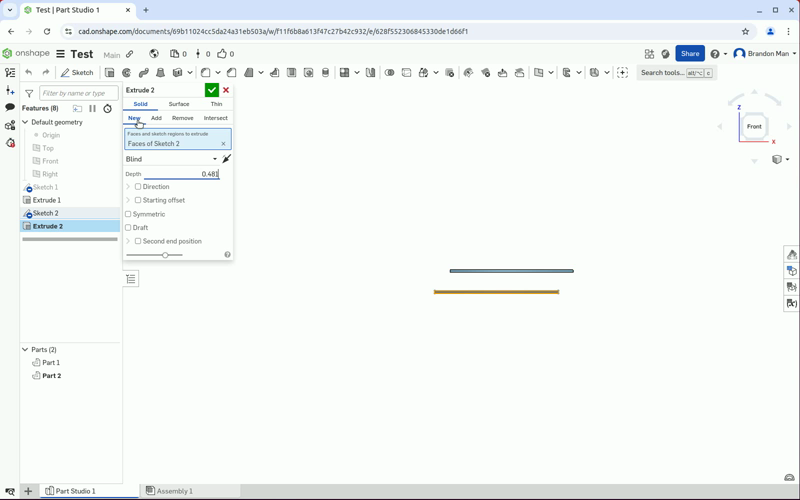
key(enter)
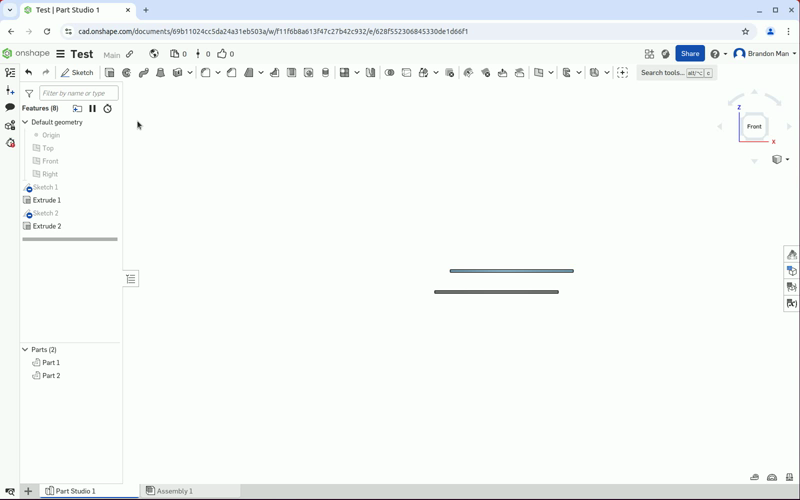
key(shift+h)
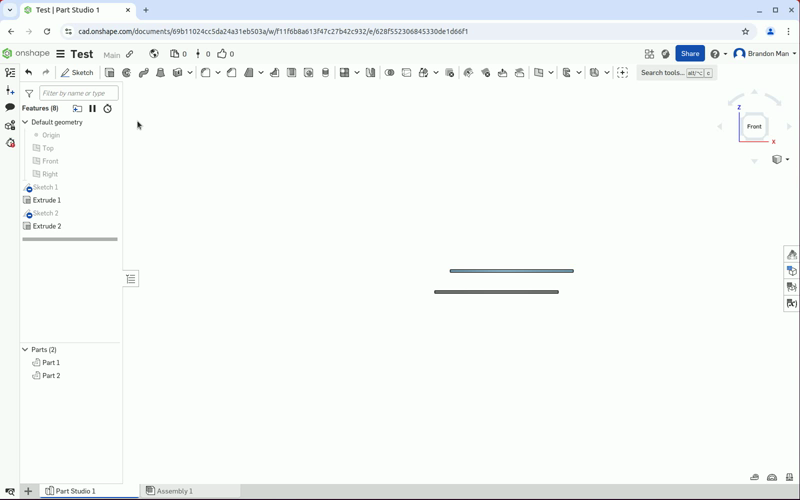
key(shift+h)
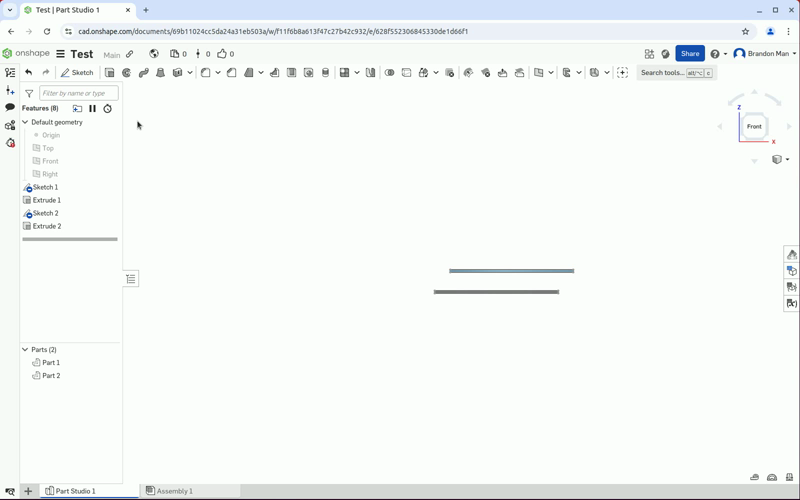
key(shift+7)
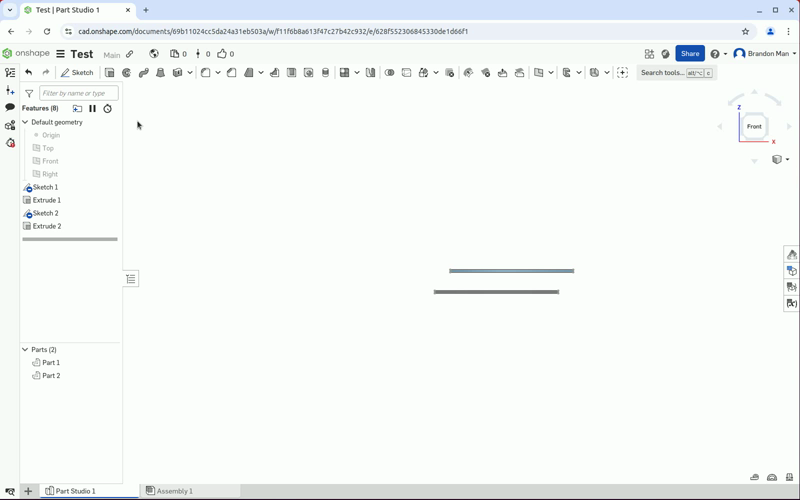
key(left, 2)
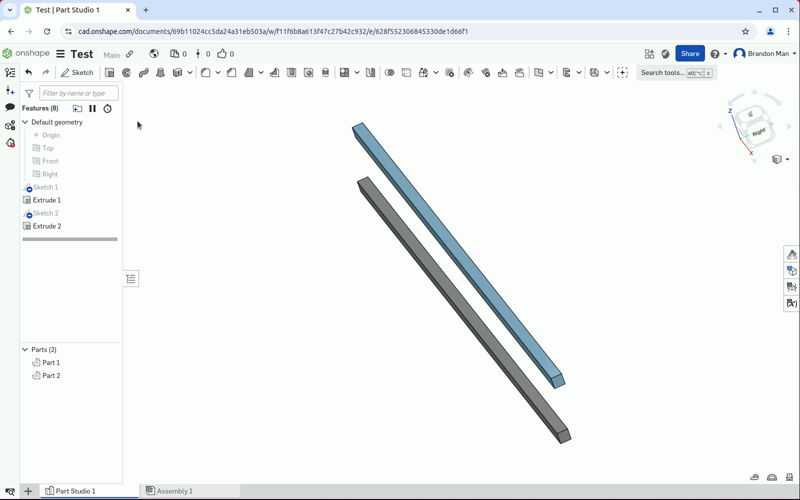
key(down, 2)
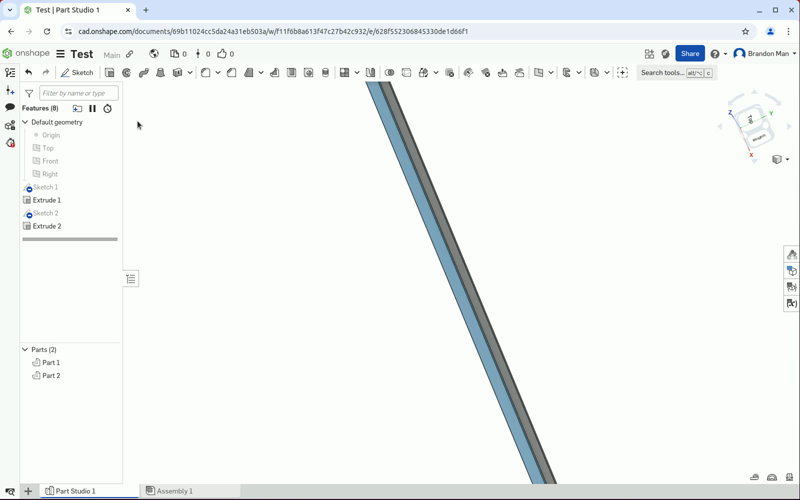
key(up, 2)
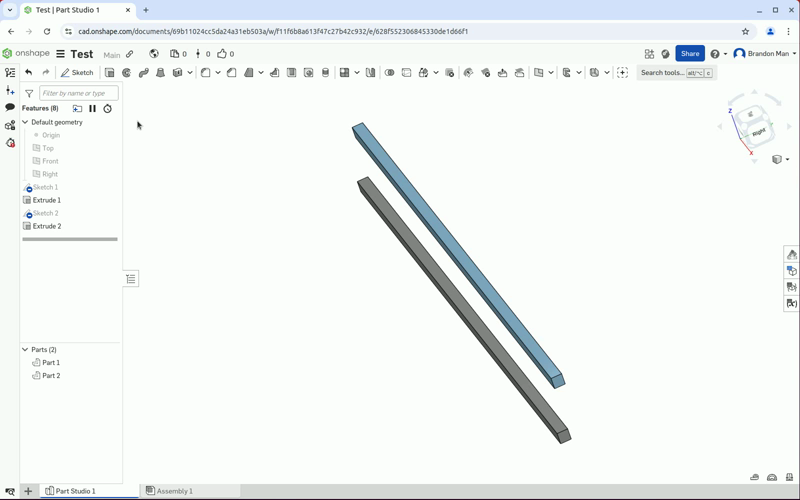
key(right, 2)
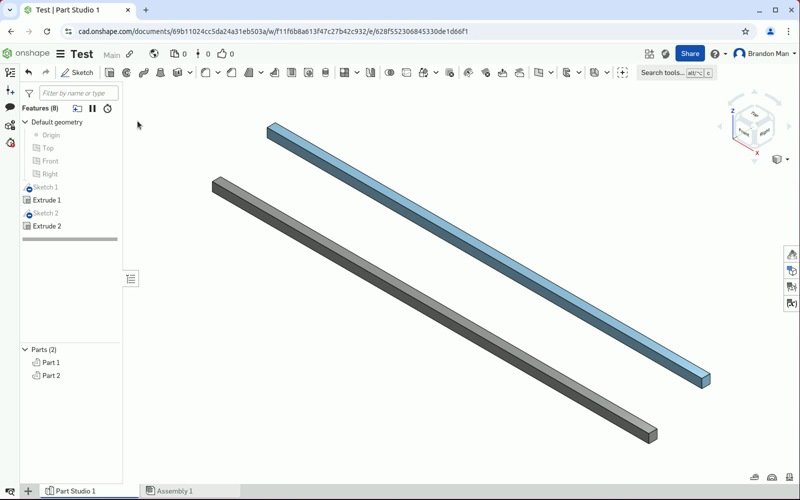
mouse_move(73, 189)
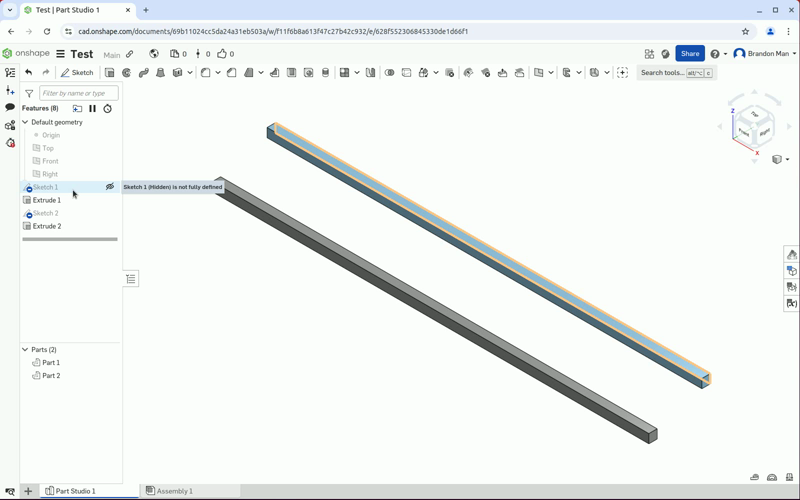
click(73, 189)